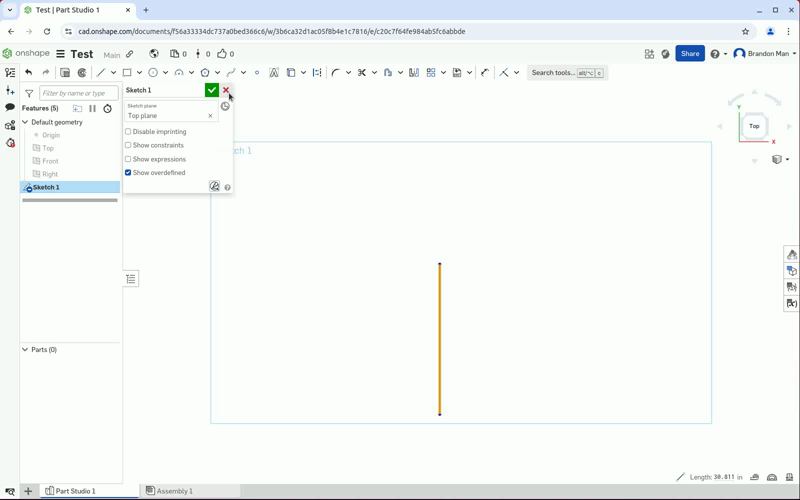
key(shift+h)
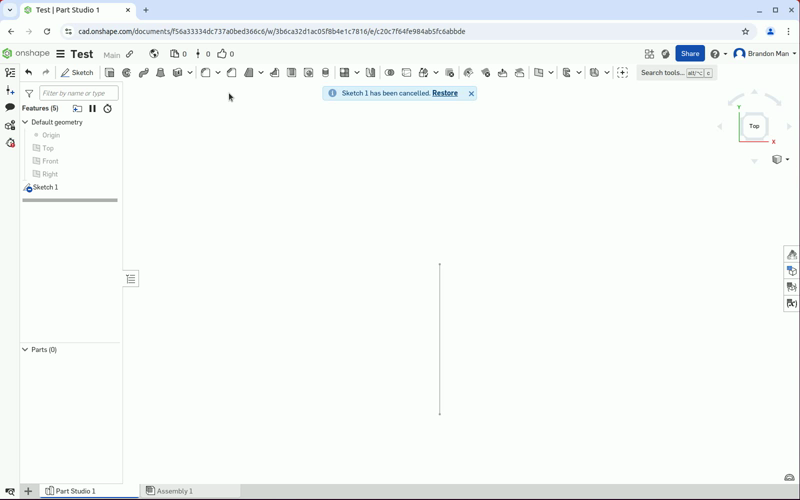
mouse_move(73, 352)
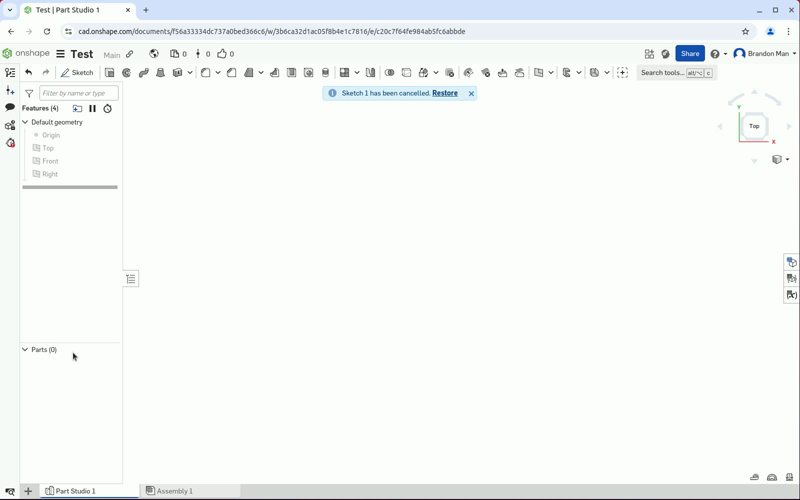
key(y)
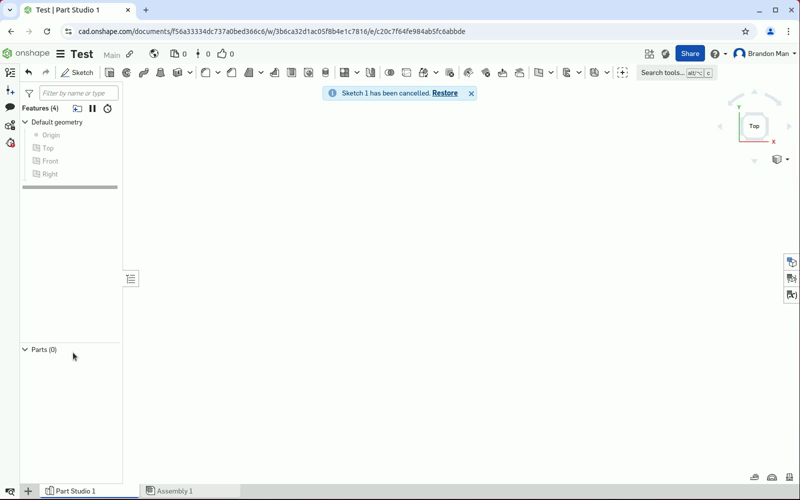
key(shift+p)
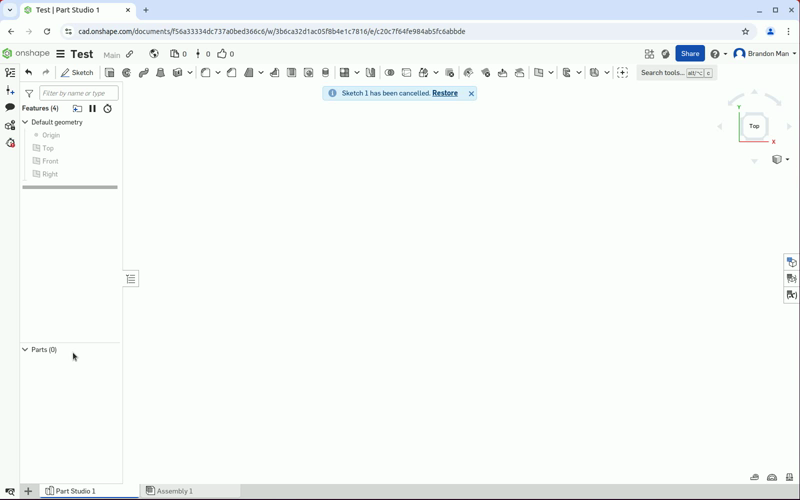
key(space)
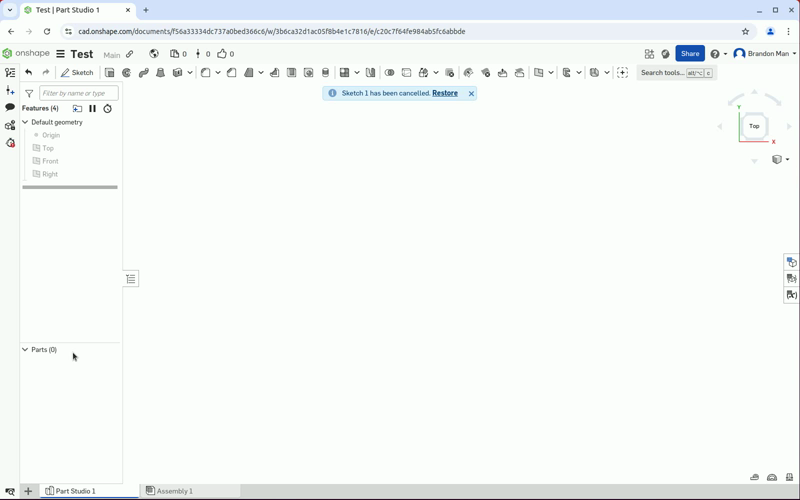
key_down(shift)
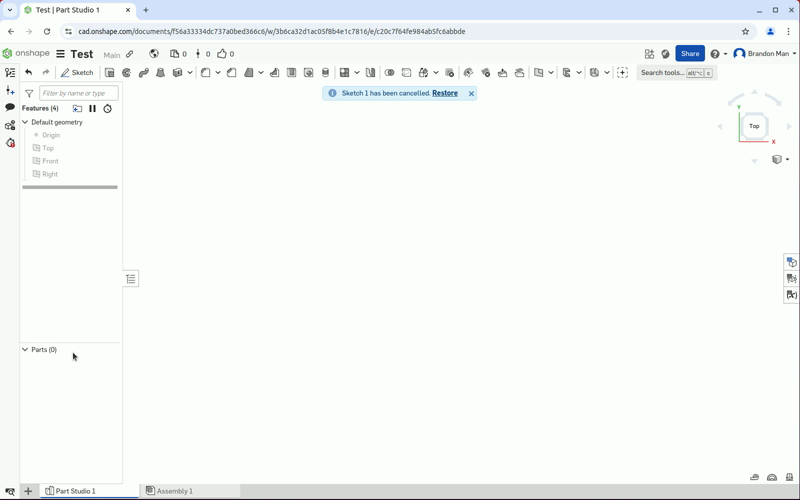
key(up)
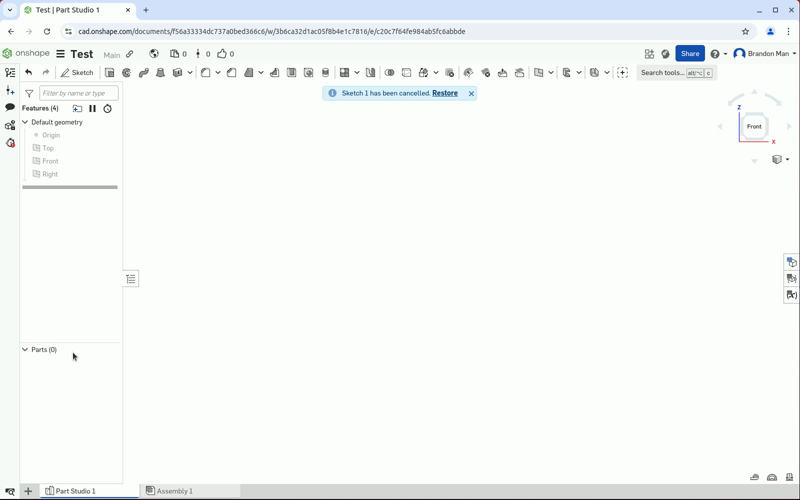
key_up(shift)
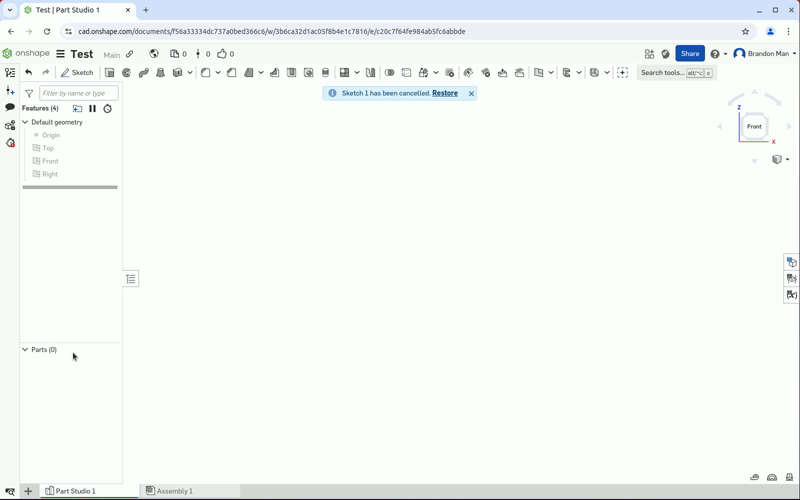
mouse_move(73, 352)
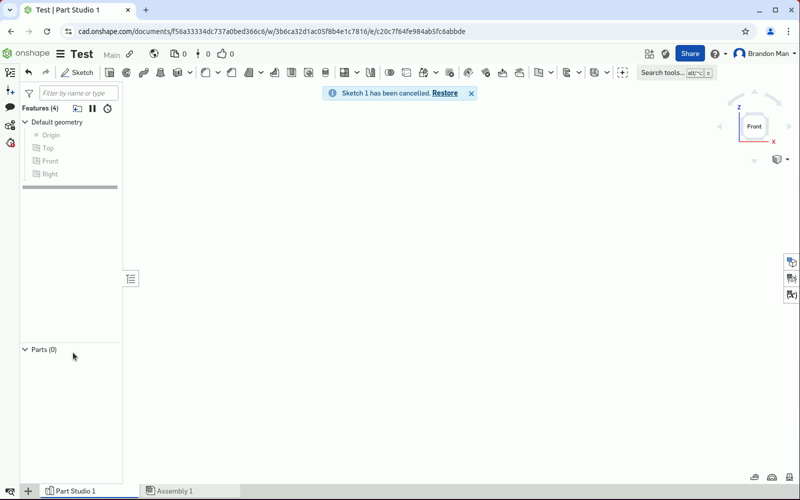
key(shift+y)
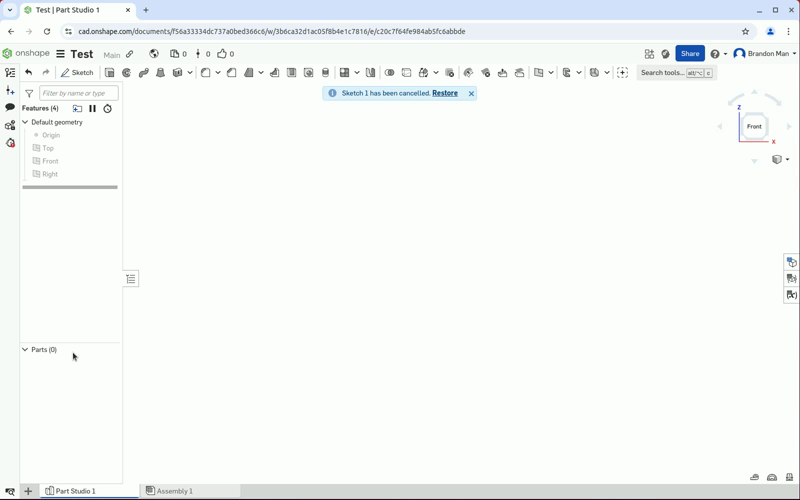
key(shift+s)
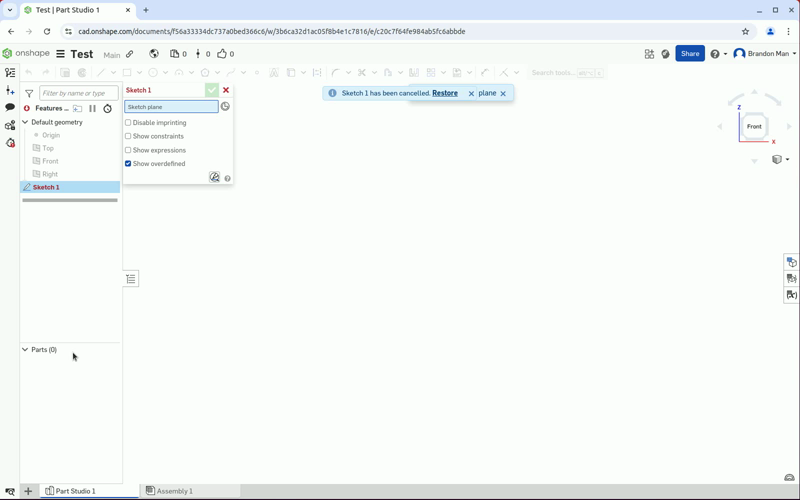
mouse_move(73, 163)
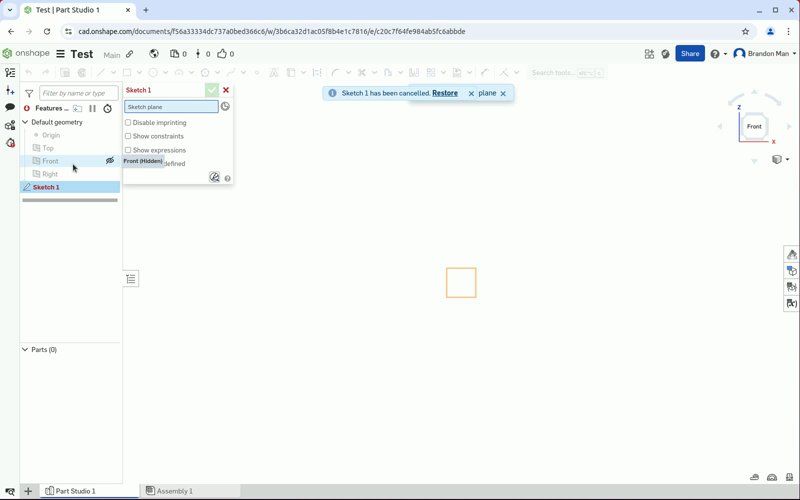
click(73, 163)
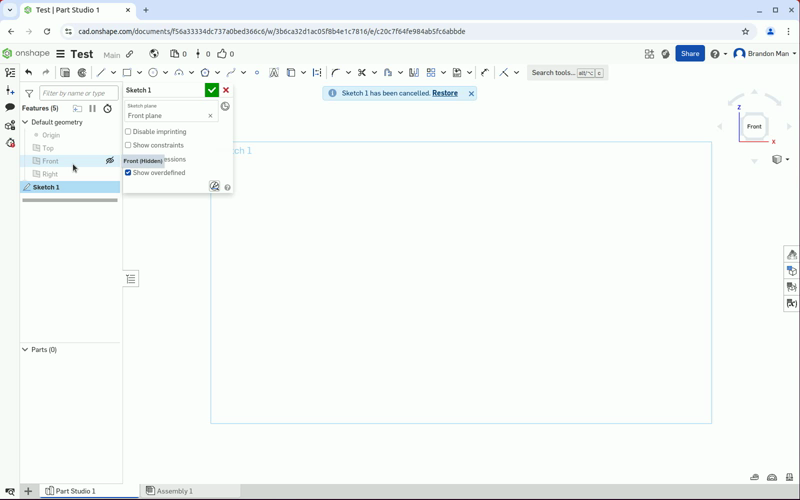
mouse_move(73, 352)
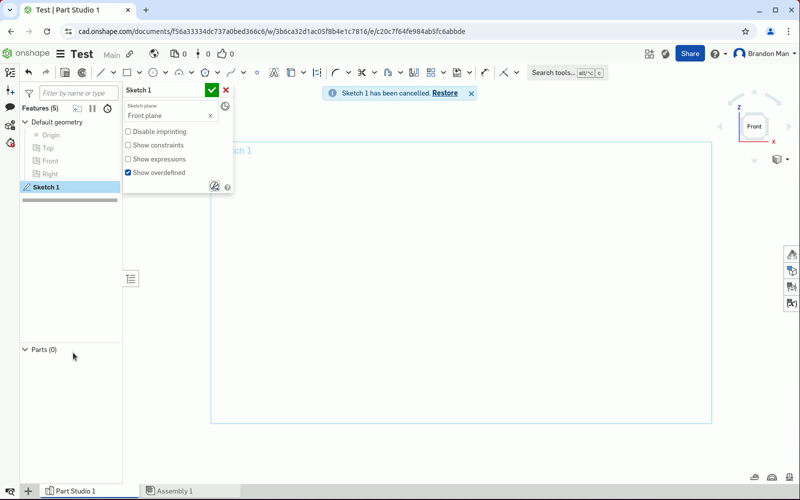
key(y)
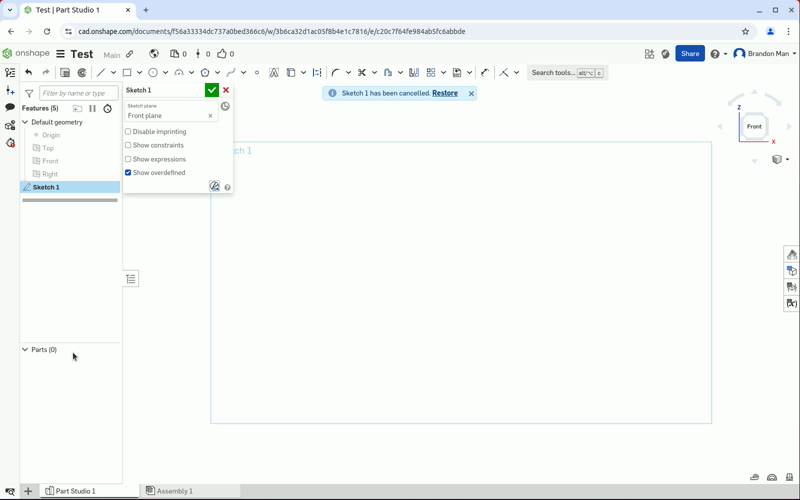
key(a)
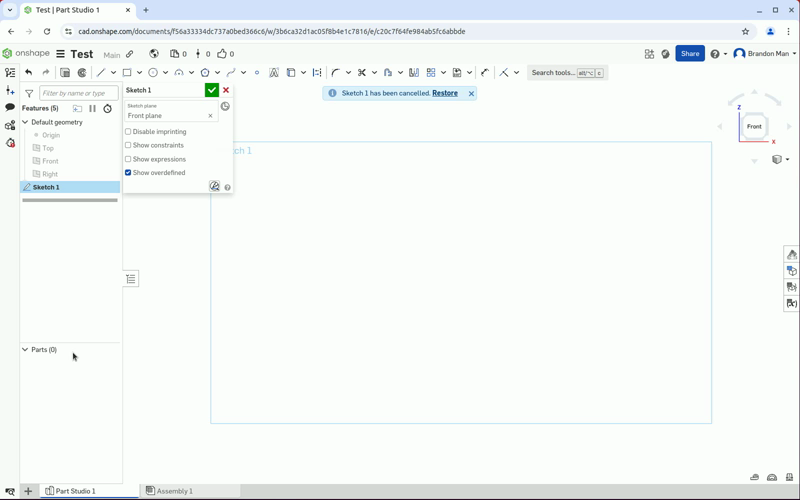
key_down(shift)
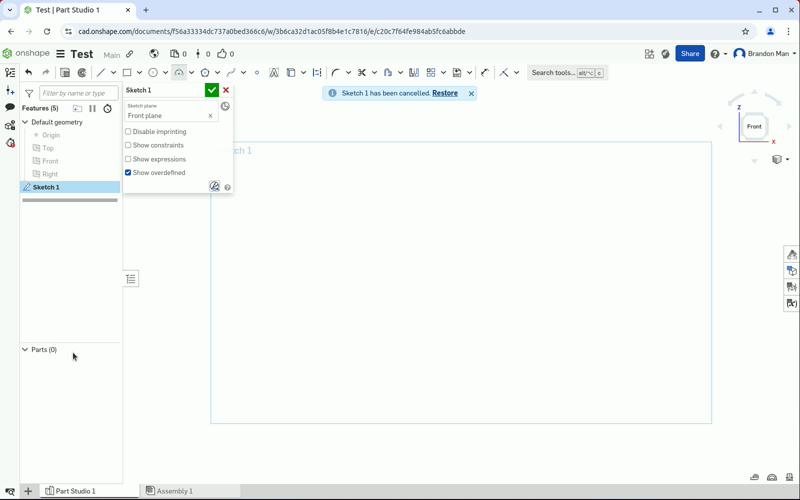
mouse_move(393, 292)
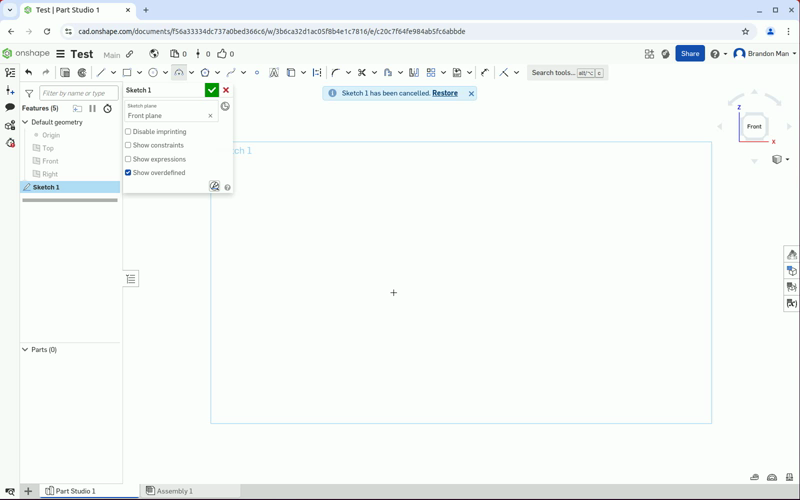
click(393, 292)
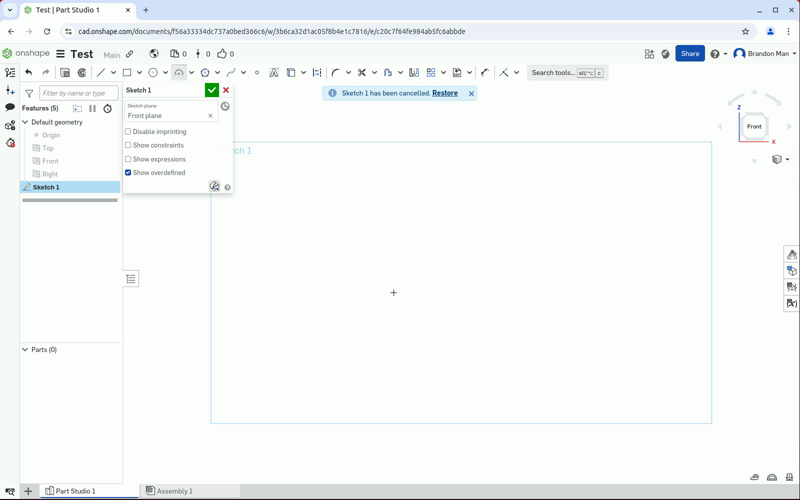
key_up(shift)
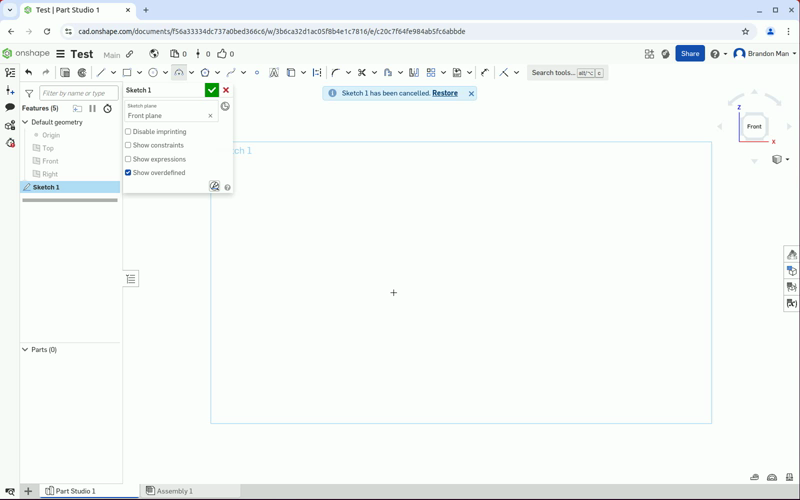
key_down(shift)
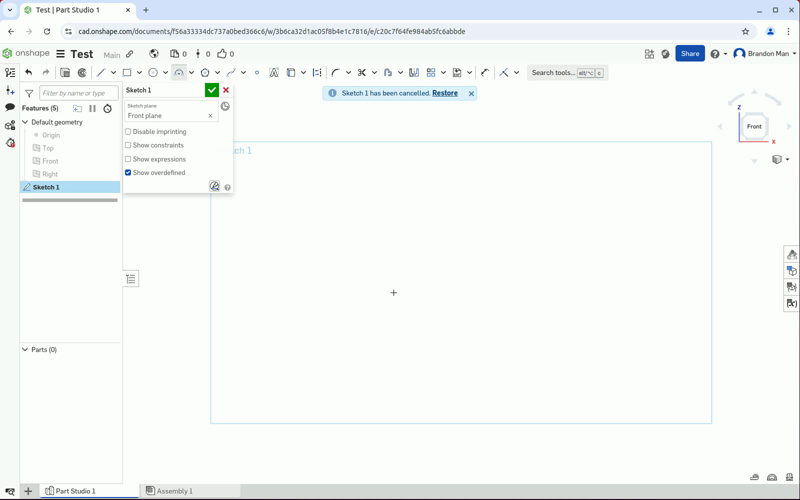
mouse_move(442, 347)
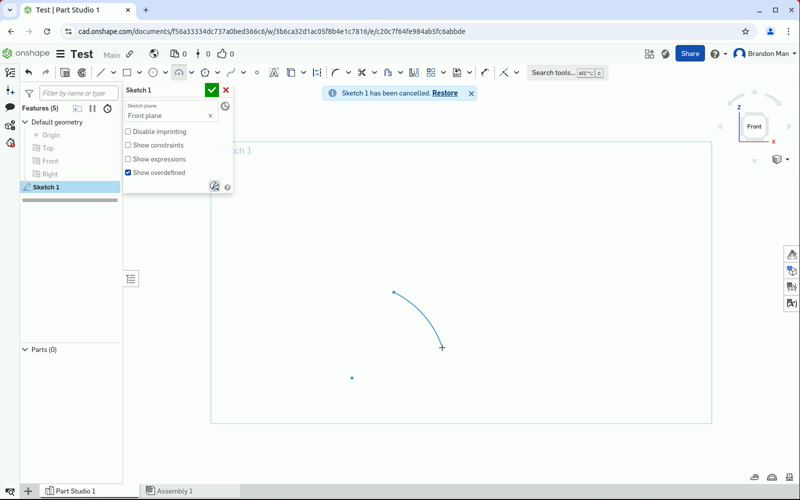
click(442, 347)
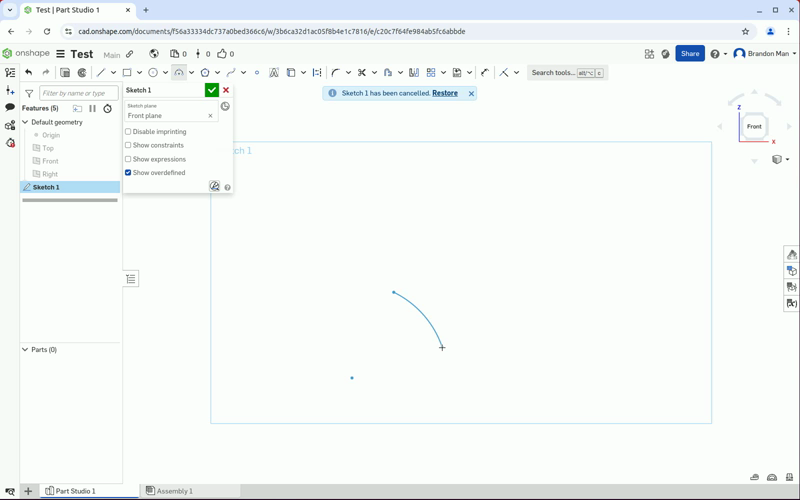
mouse_move(409, 327)
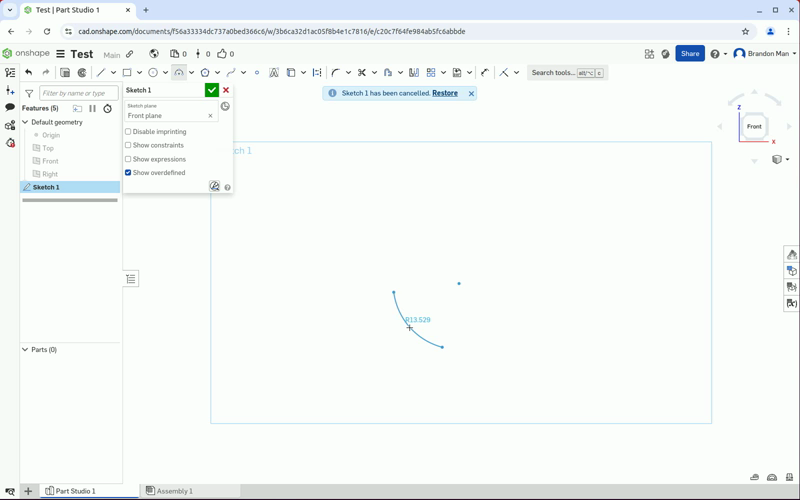
click(409, 327)
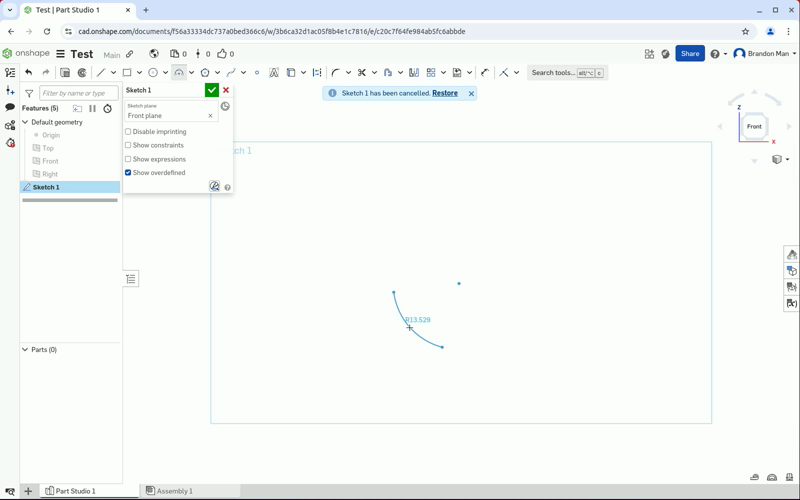
key_up(shift)
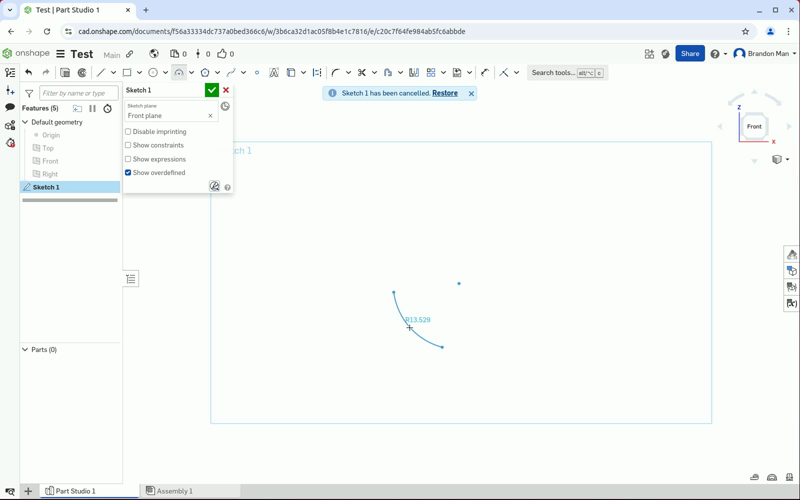
key(esc)
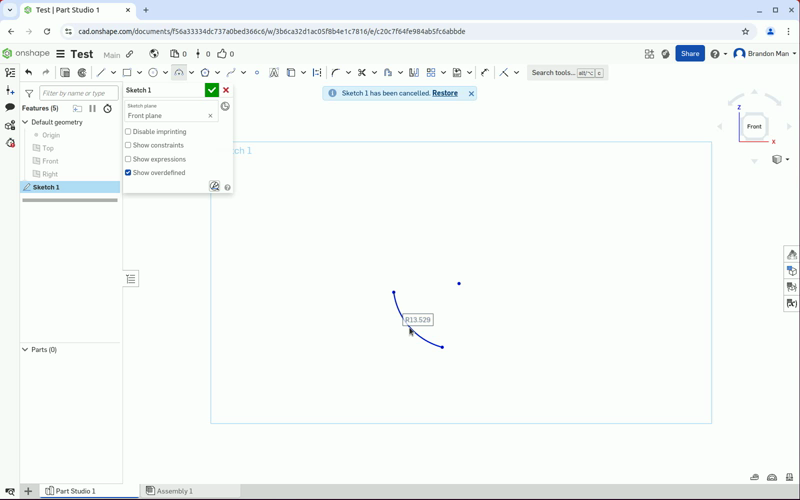
key(l)
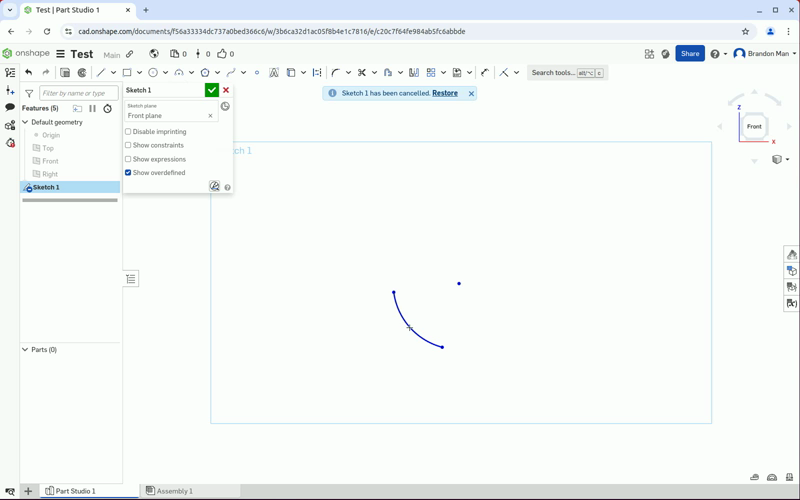
mouse_move(442, 347)
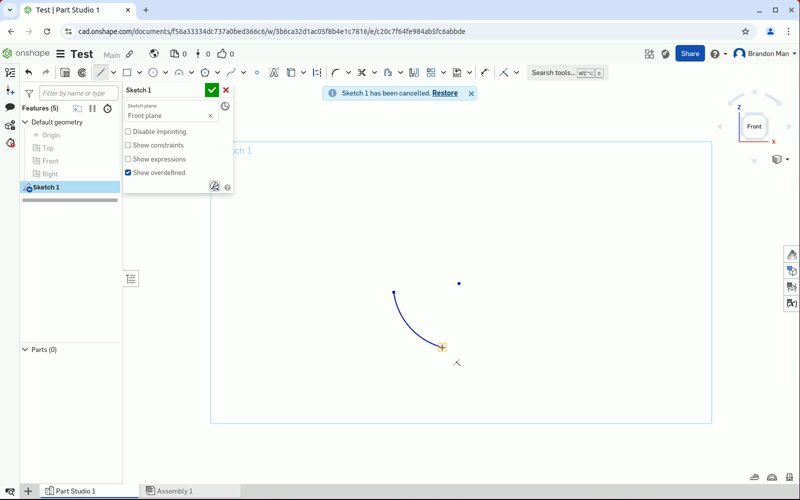
click(442, 347)
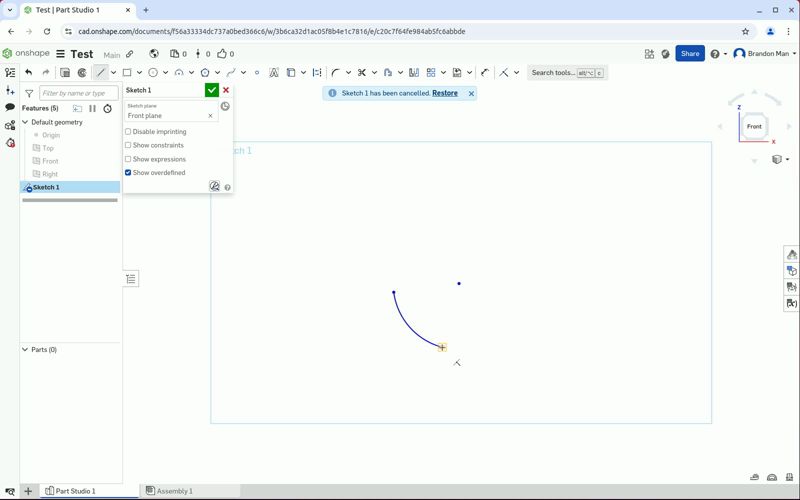
key_down(shift)
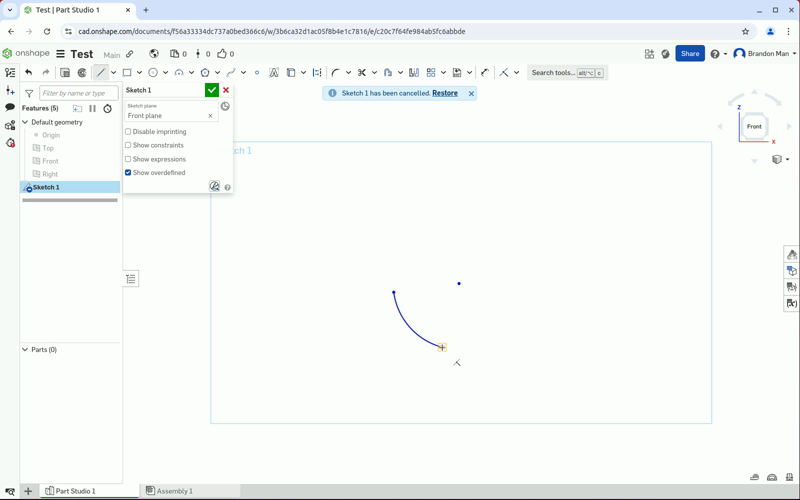
mouse_move(442, 283)
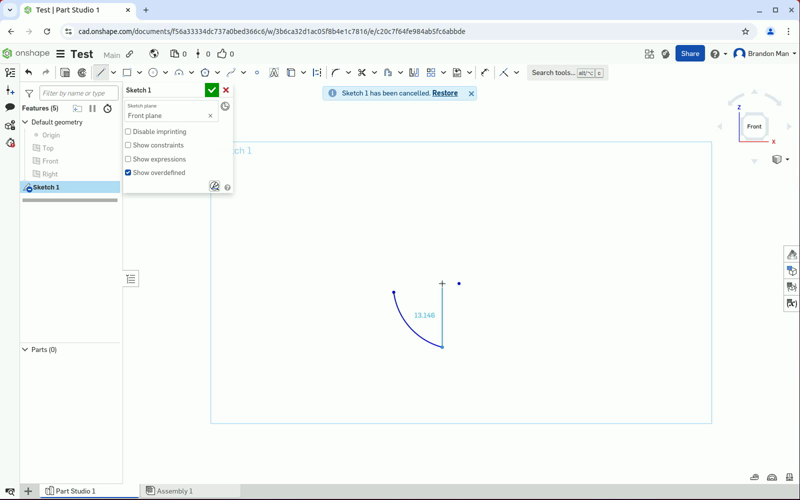
click(442, 283)
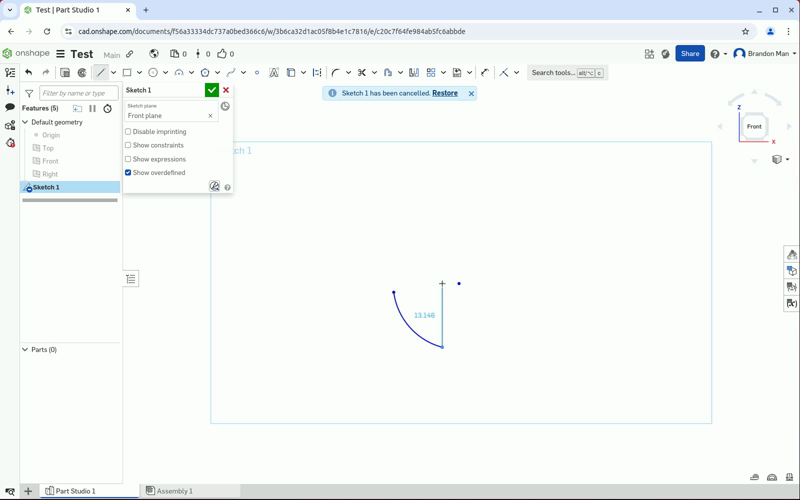
key_up(shift)
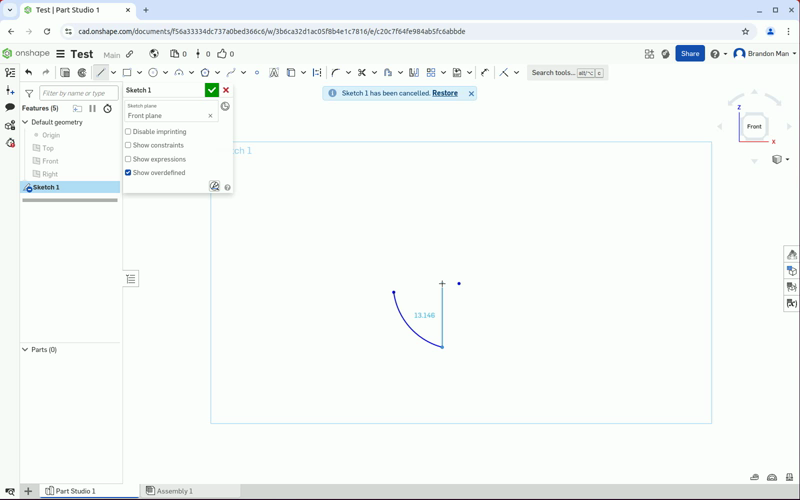
key_down(shift)
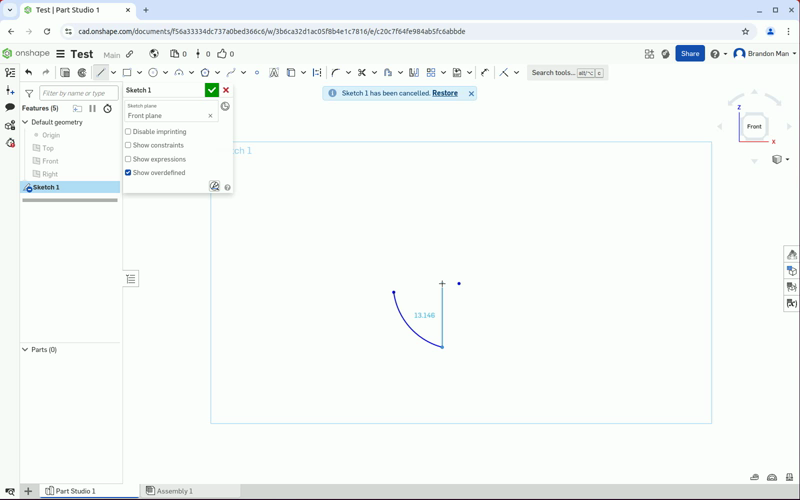
mouse_move(472, 283)
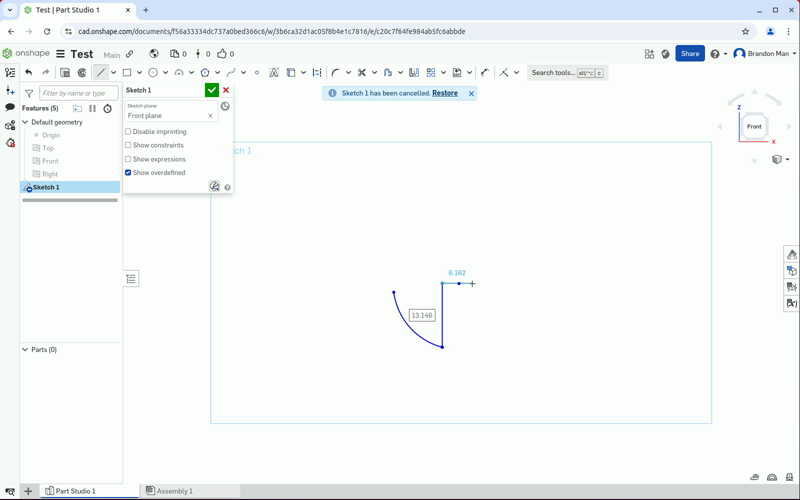
mouse_move(459, 283)
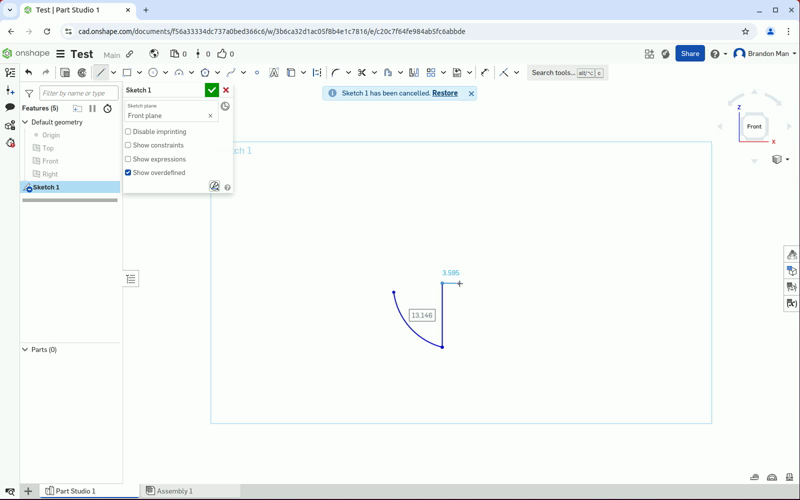
scroll(6)
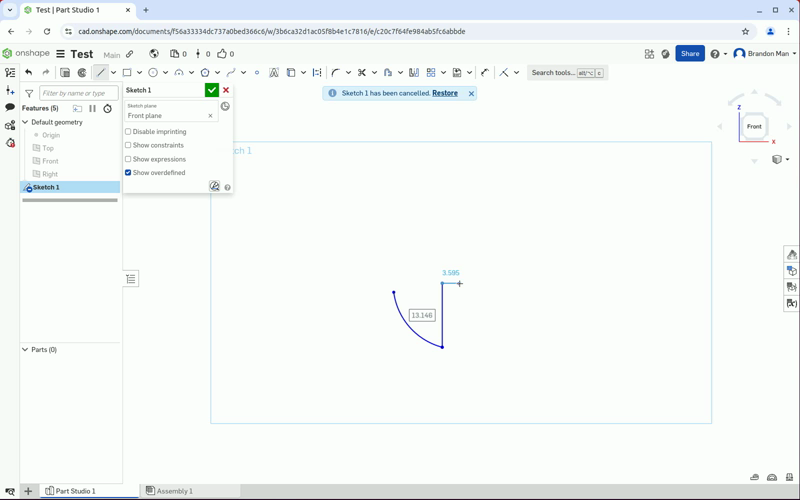
scroll(6)
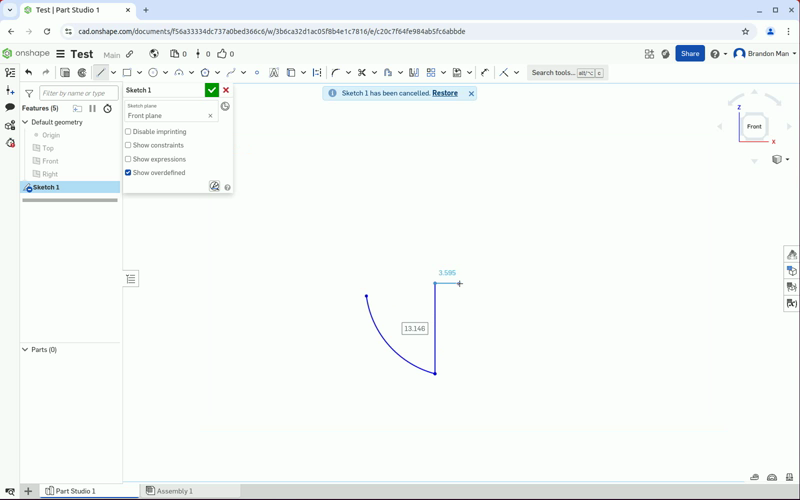
scroll(6)
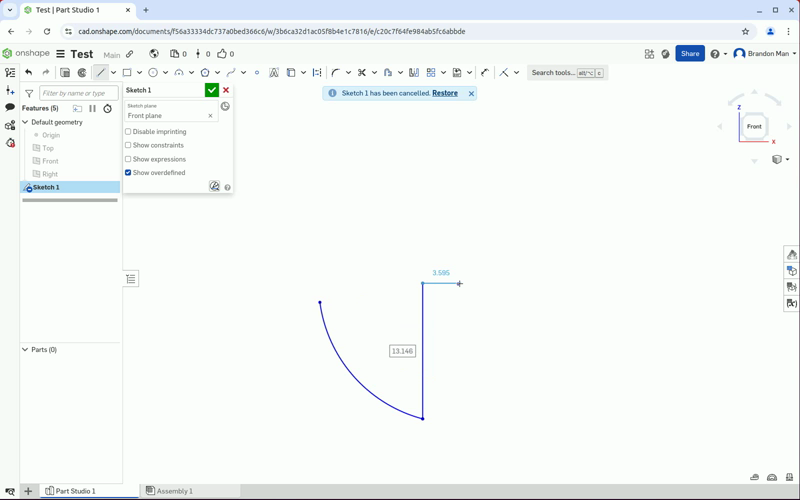
scroll(6)
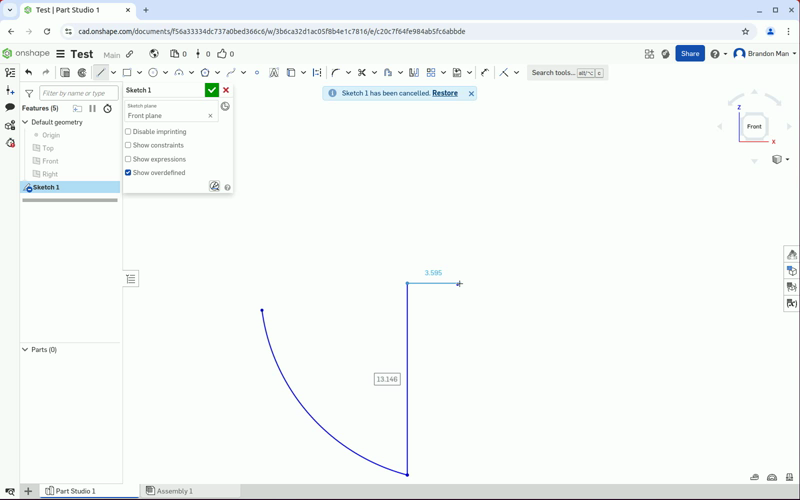
scroll(6)
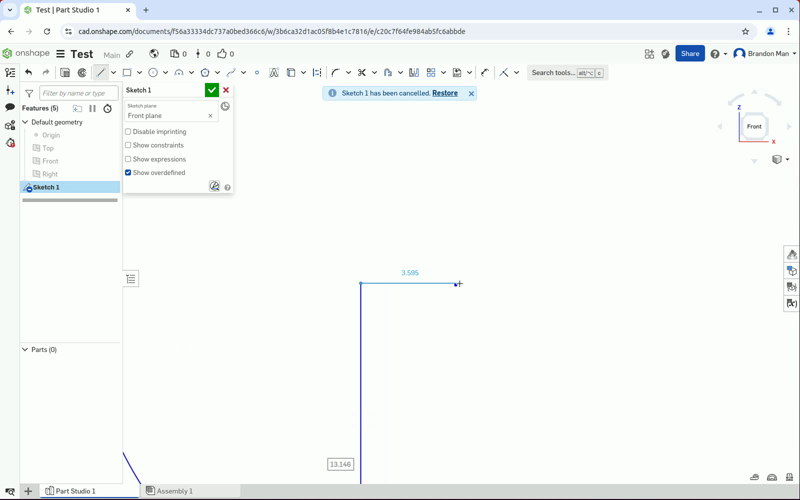
scroll(6)
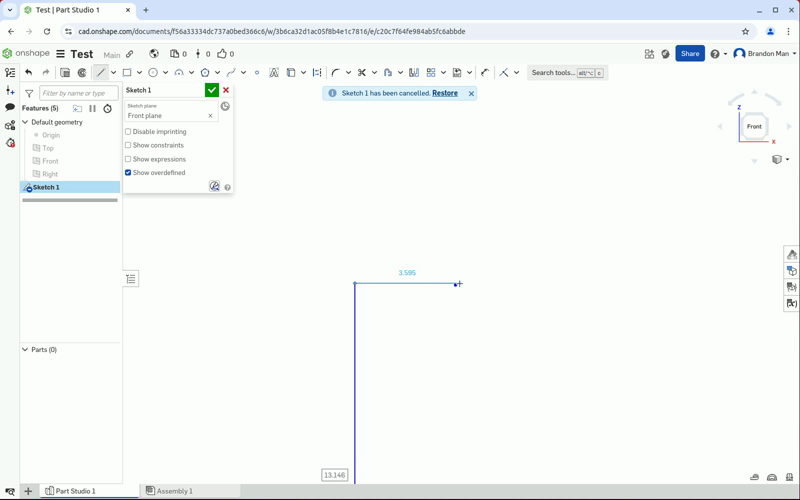
scroll(6)
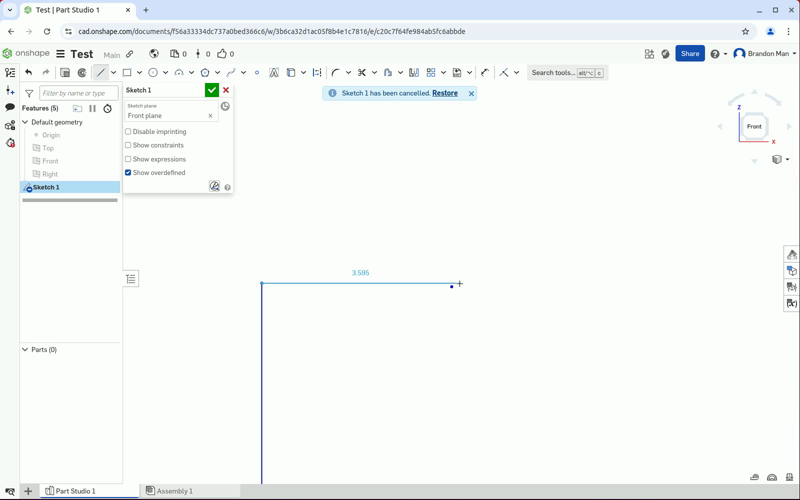
click(459, 283)
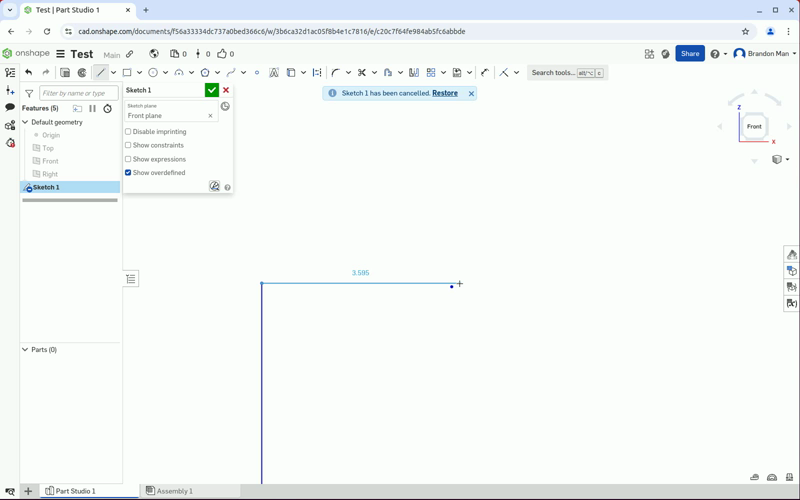
scroll(-6)
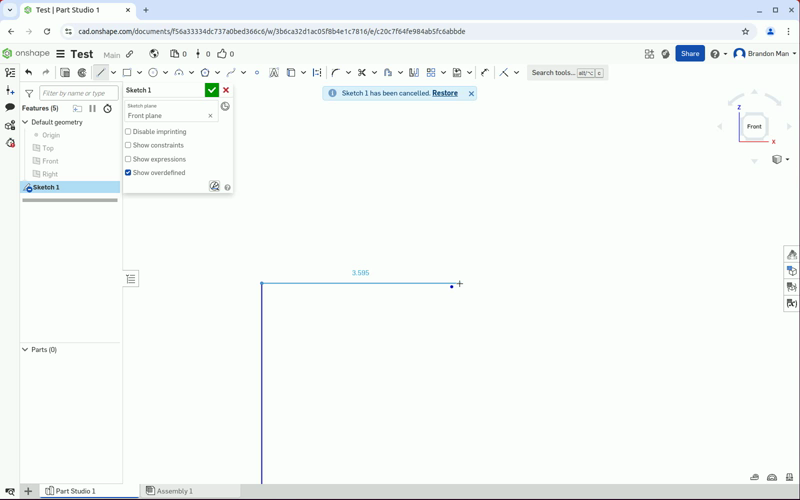
scroll(-6)
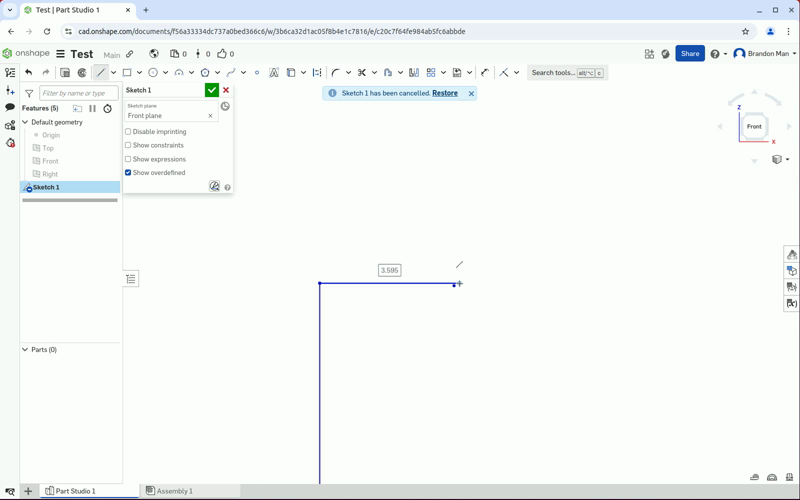
scroll(-6)
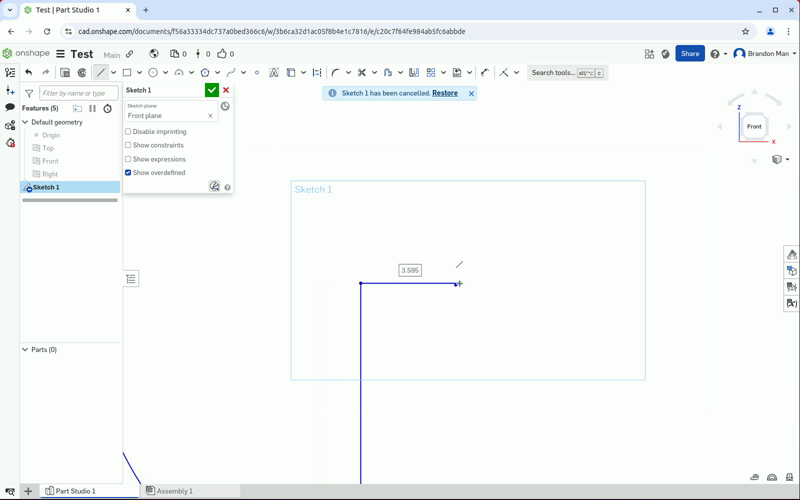
scroll(-6)
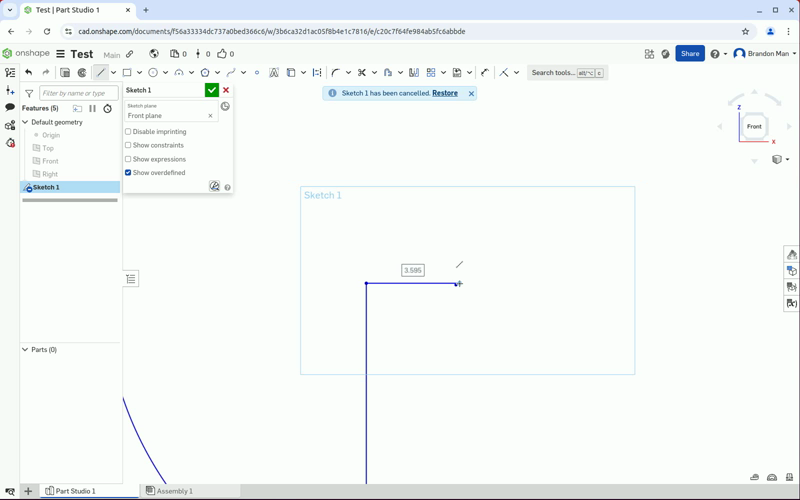
scroll(-6)
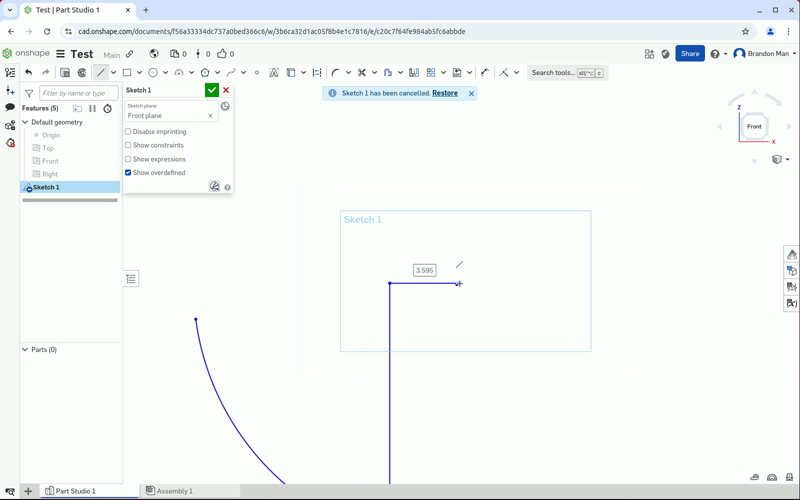
scroll(-6)
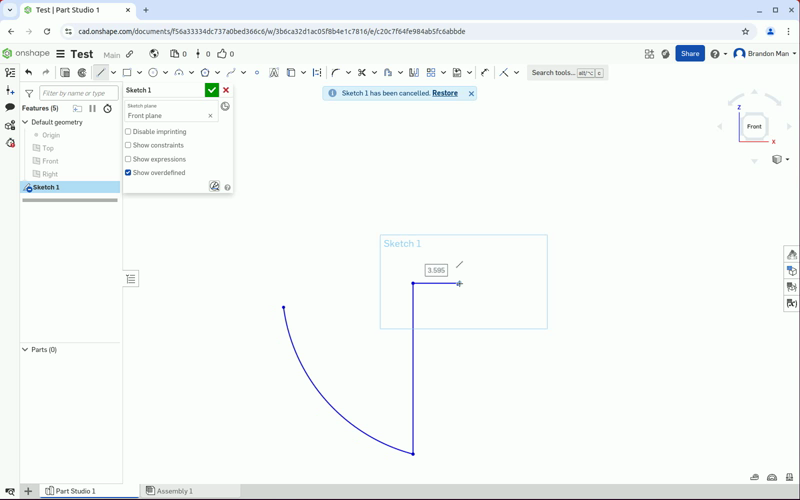
scroll(-6)
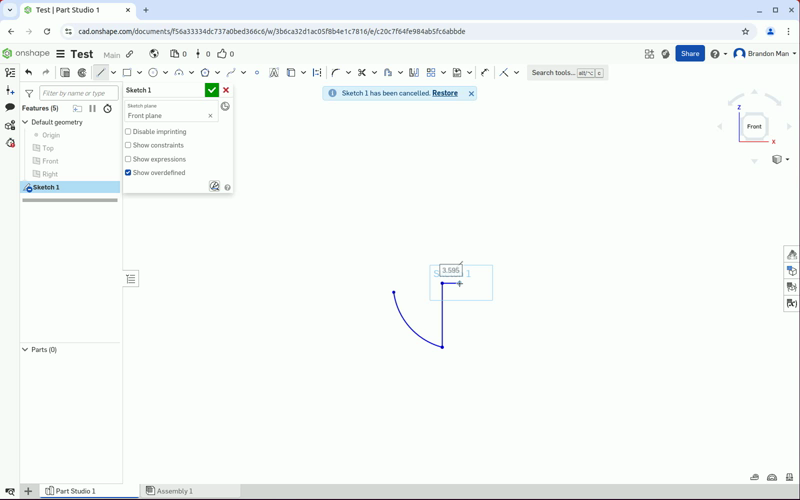
key_up(shift)
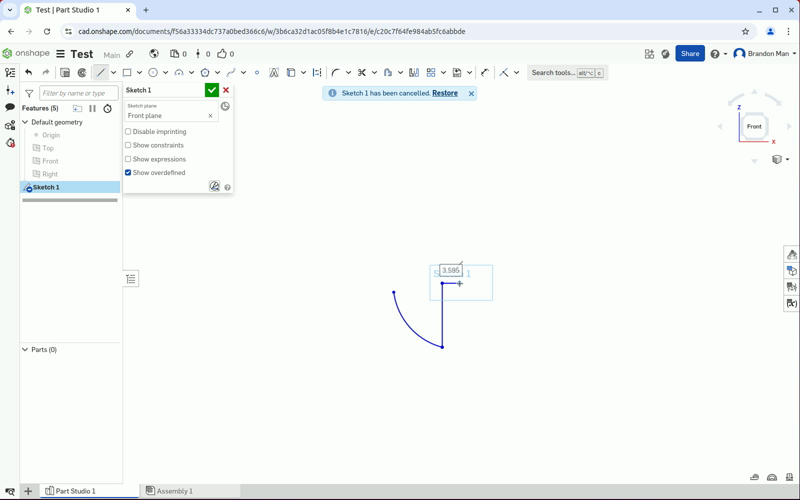
key_down(shift)
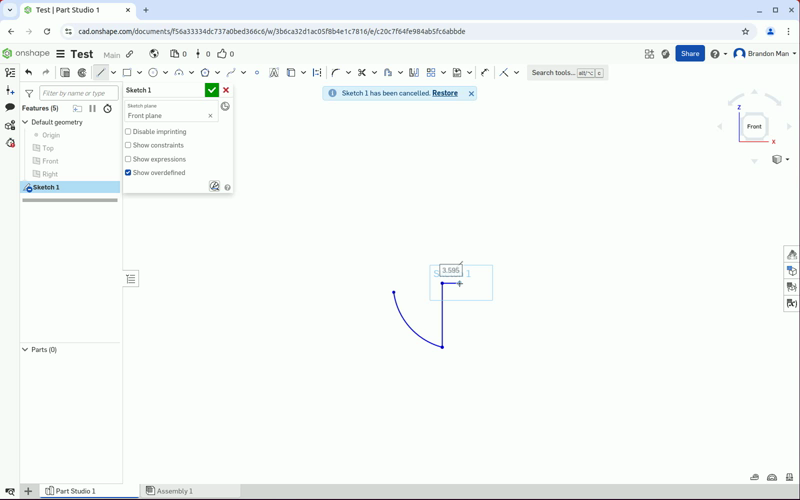
mouse_move(489, 283)
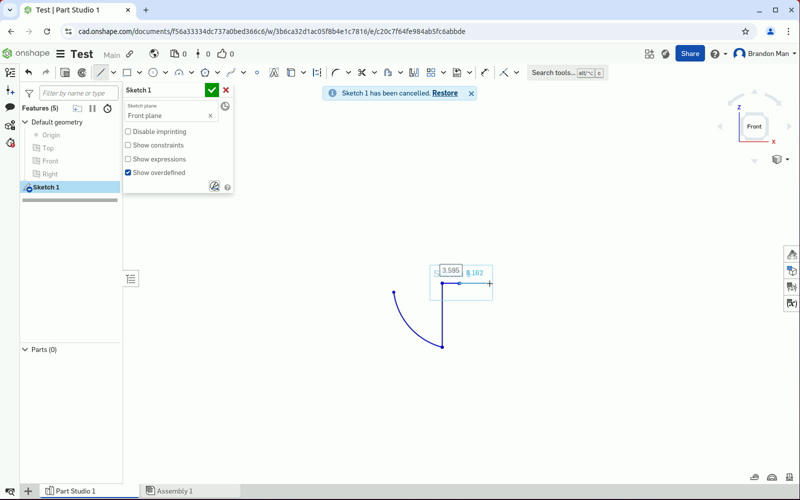
mouse_move(479, 283)
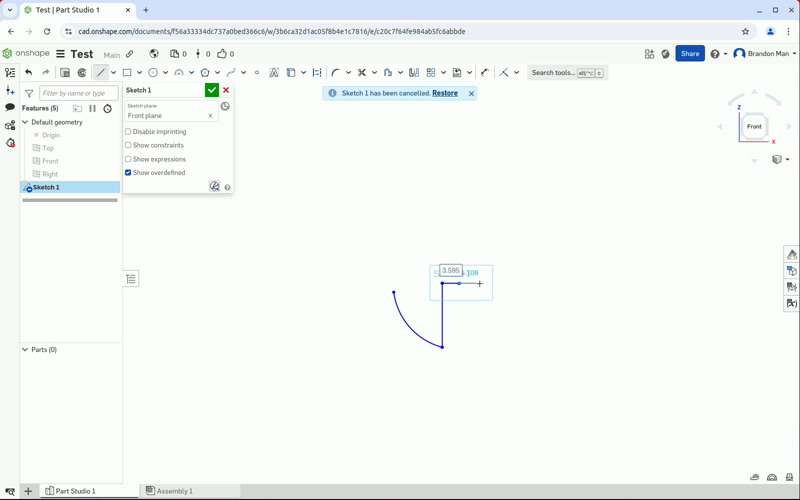
click(479, 283)
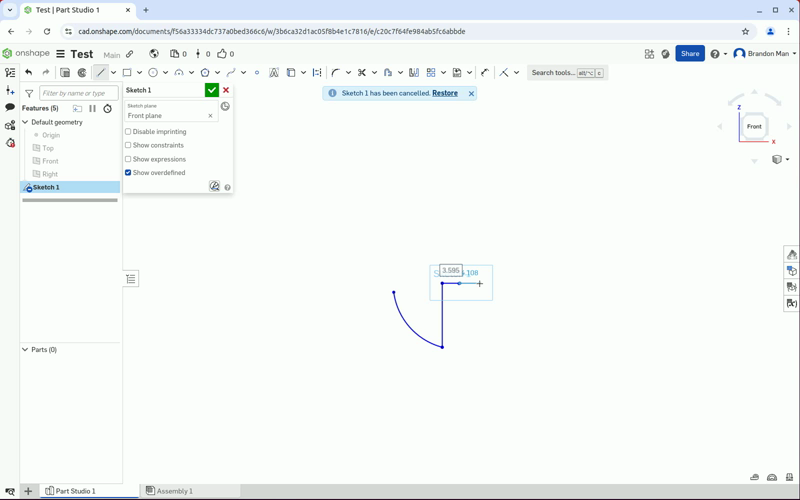
key_up(shift)
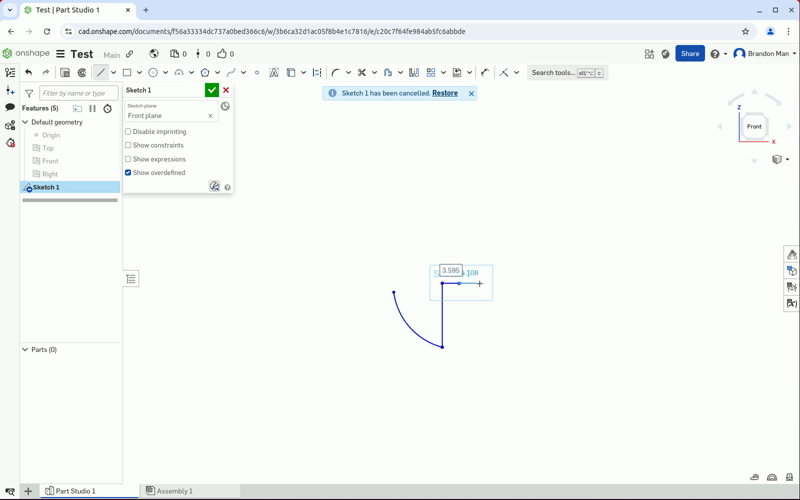
key_down(shift)
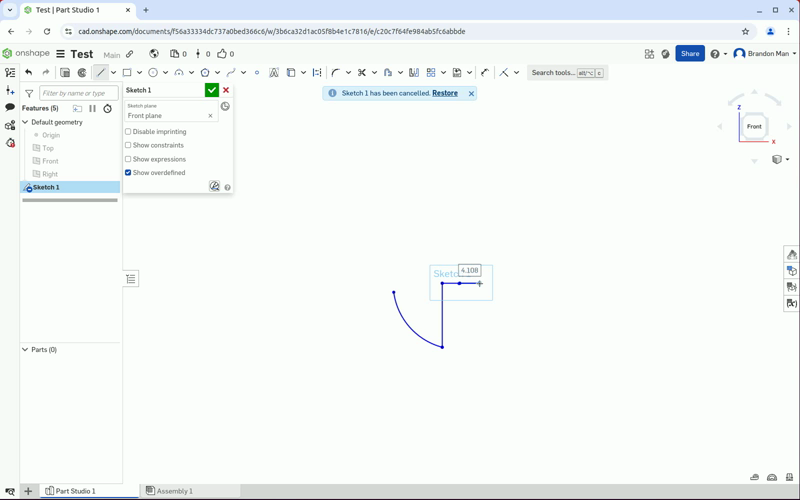
mouse_move(479, 347)
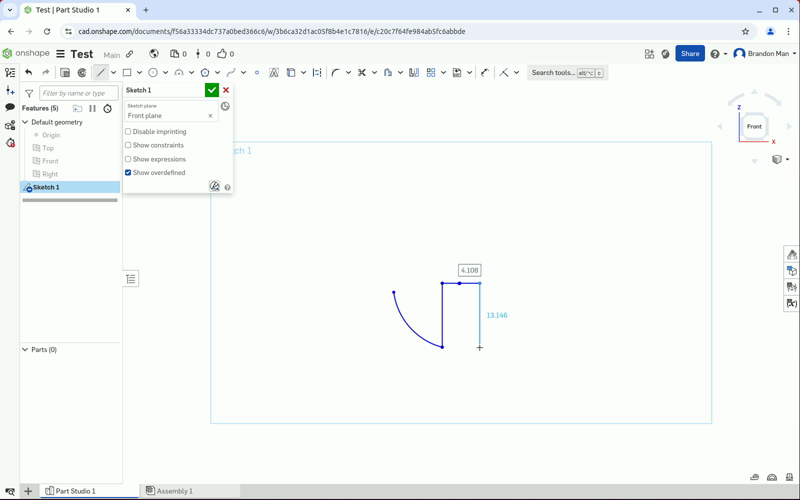
click(479, 347)
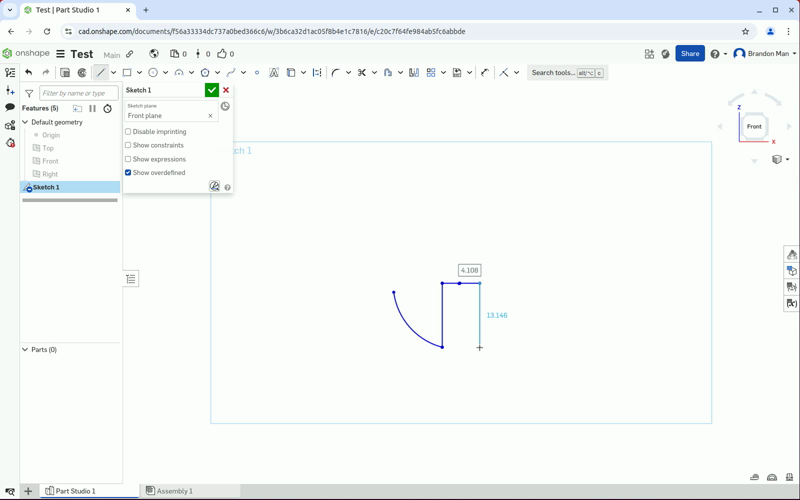
key_up(shift)
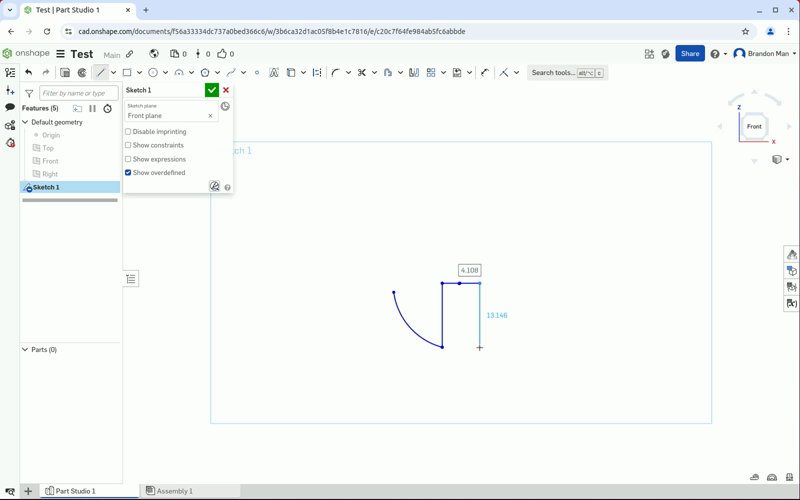
key(esc)
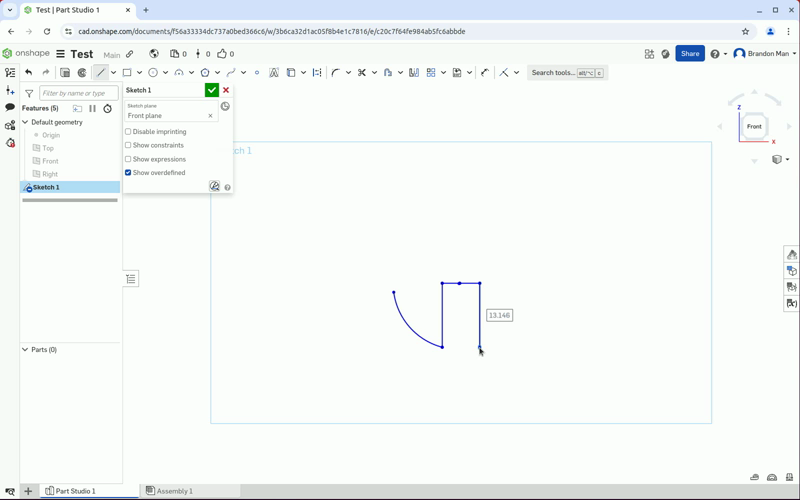
key(a)
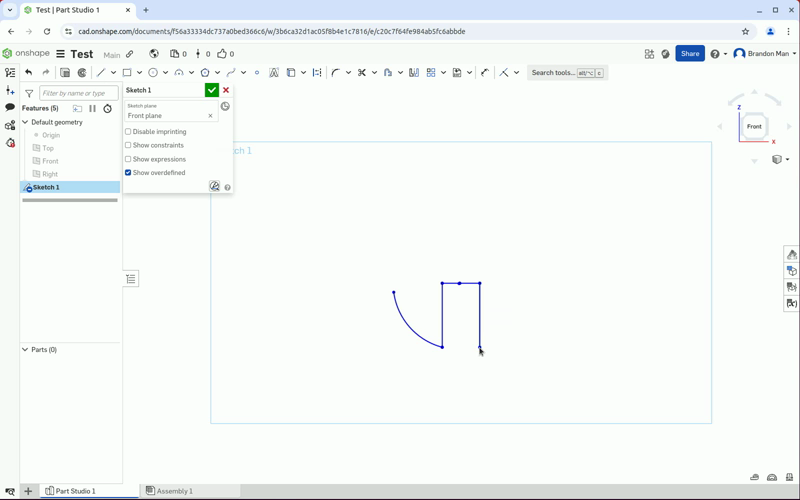
mouse_move(479, 347)
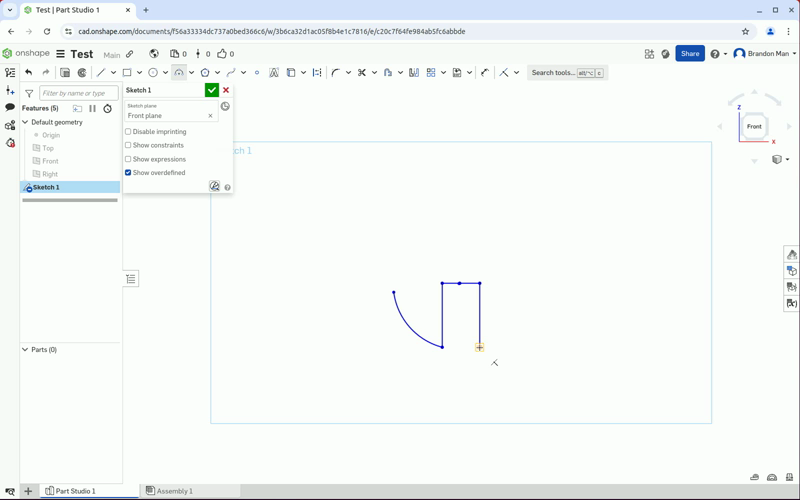
click(479, 347)
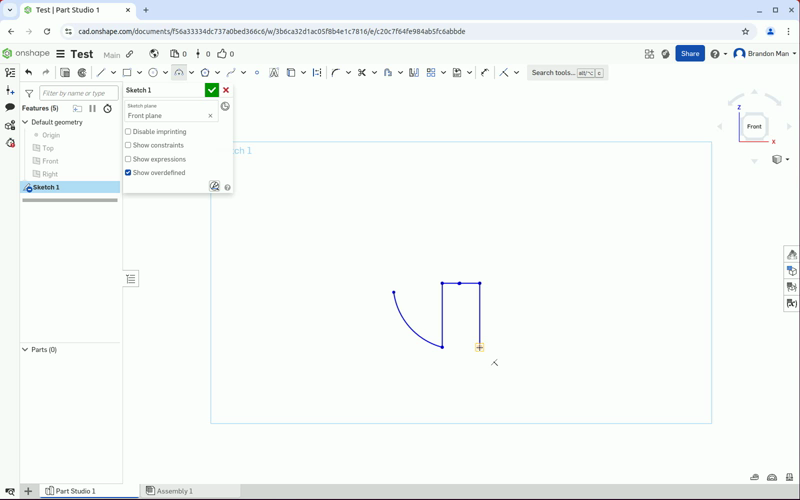
key_down(shift)
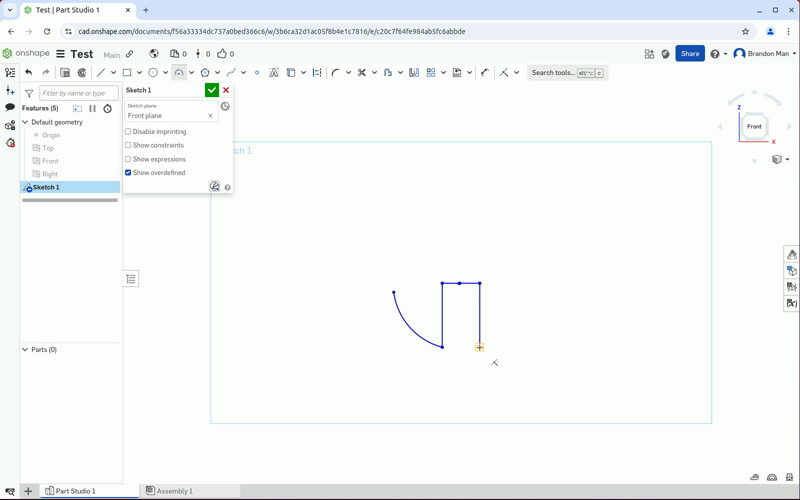
mouse_move(525, 292)
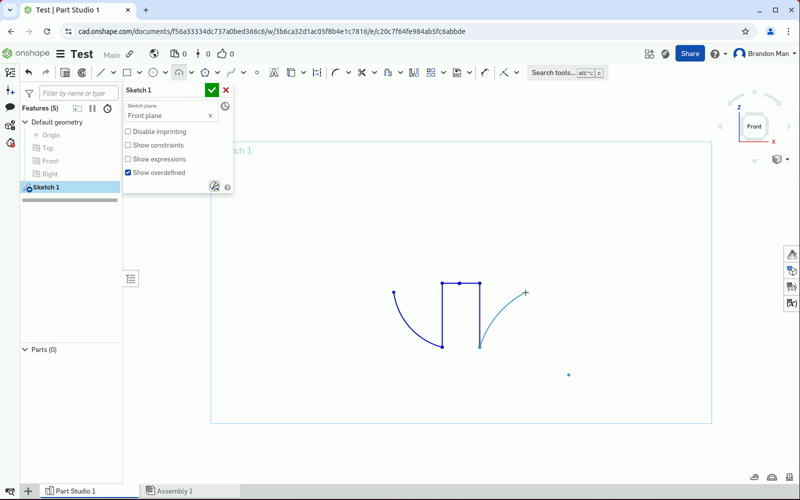
click(525, 292)
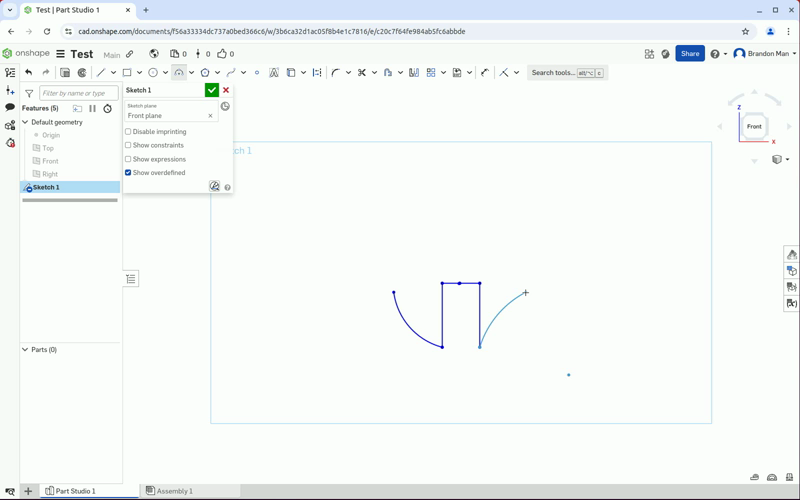
mouse_move(510, 326)
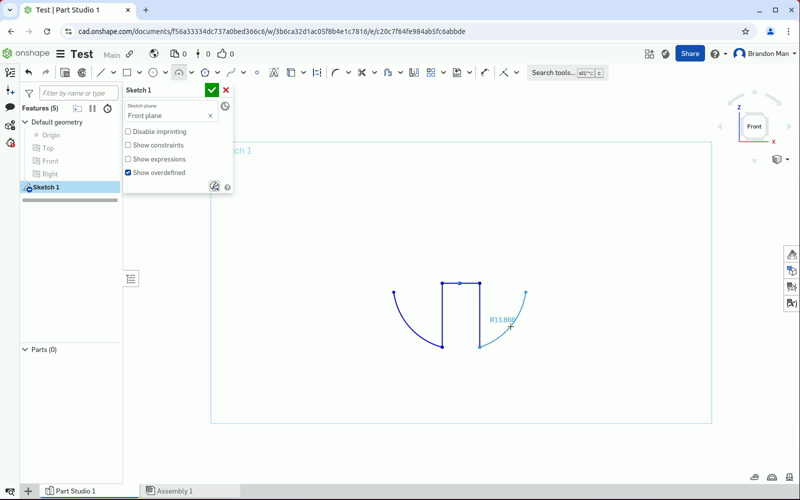
click(510, 326)
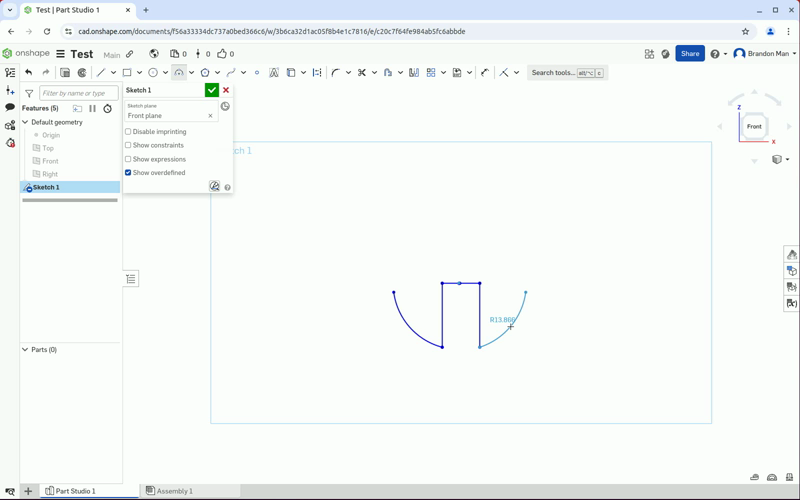
key_up(shift)
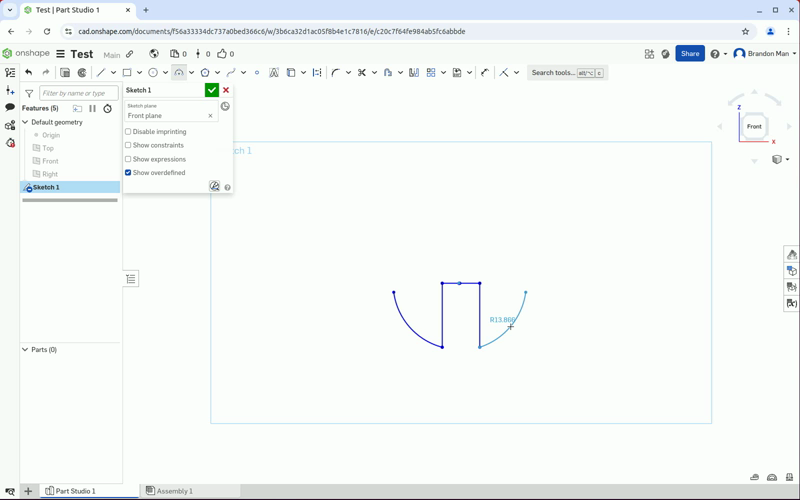
mouse_move(525, 292)
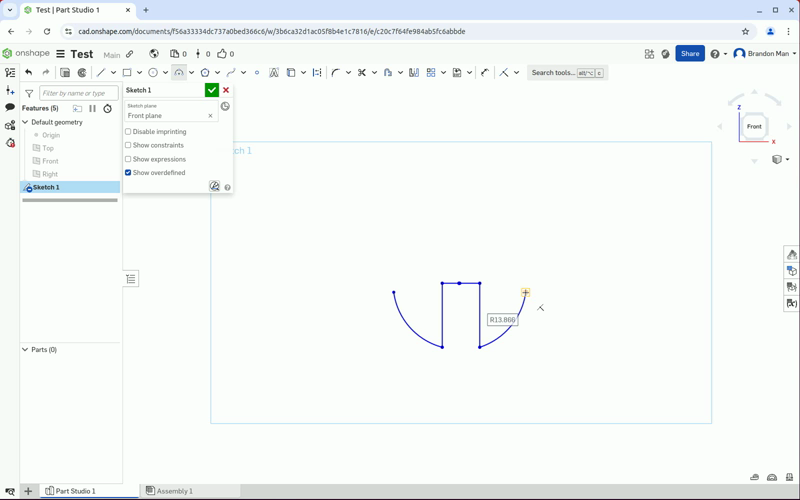
click(525, 292)
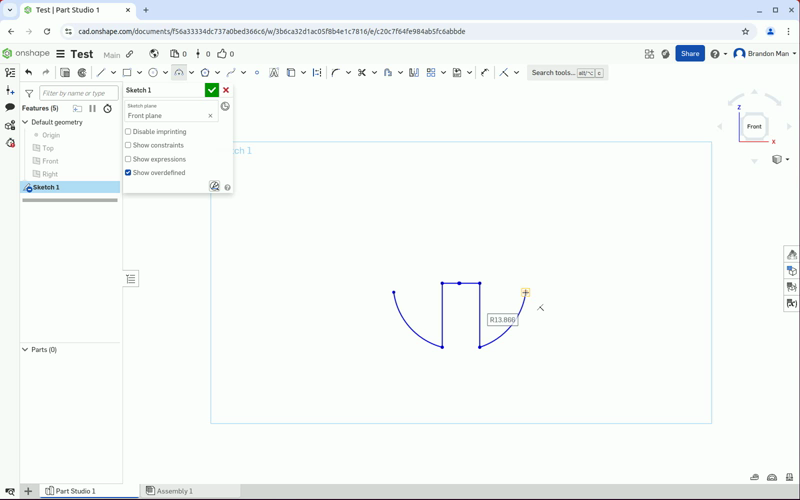
key_down(shift)
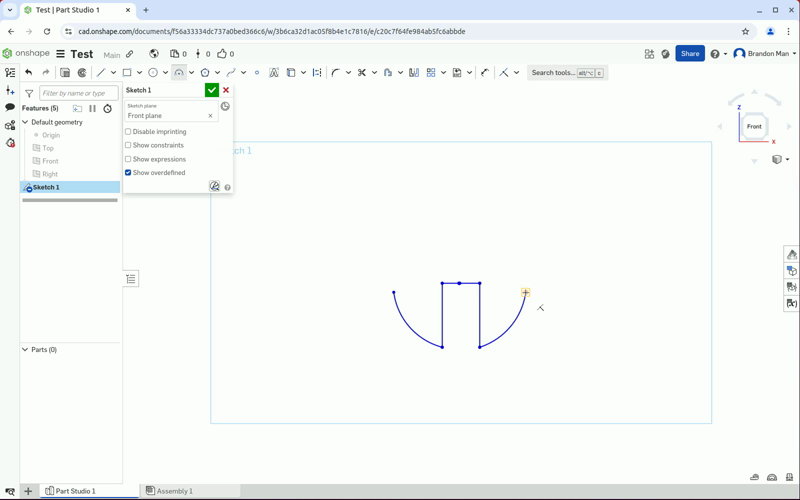
mouse_move(481, 219)
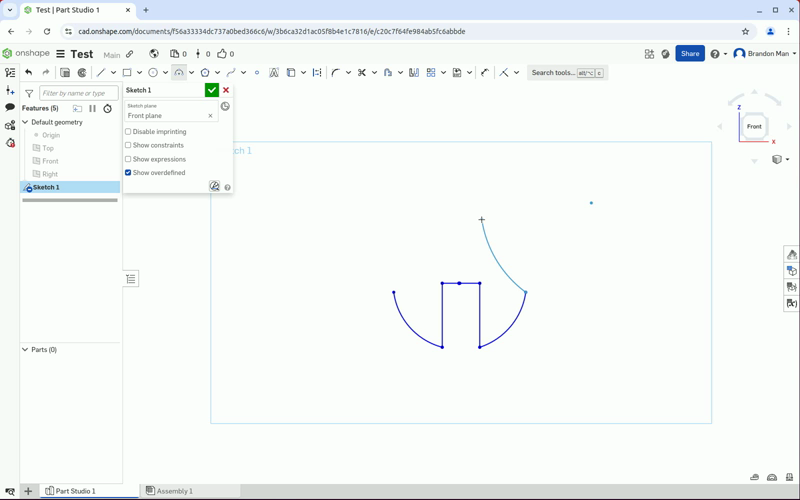
click(481, 219)
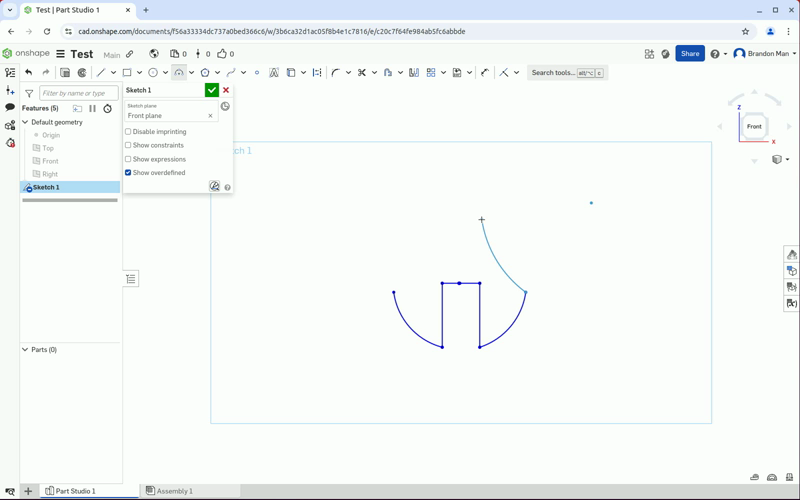
mouse_move(556, 223)
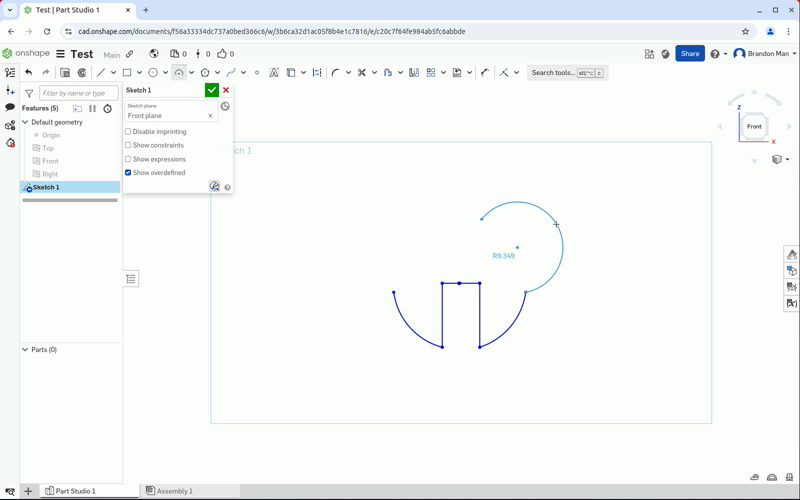
click(556, 223)
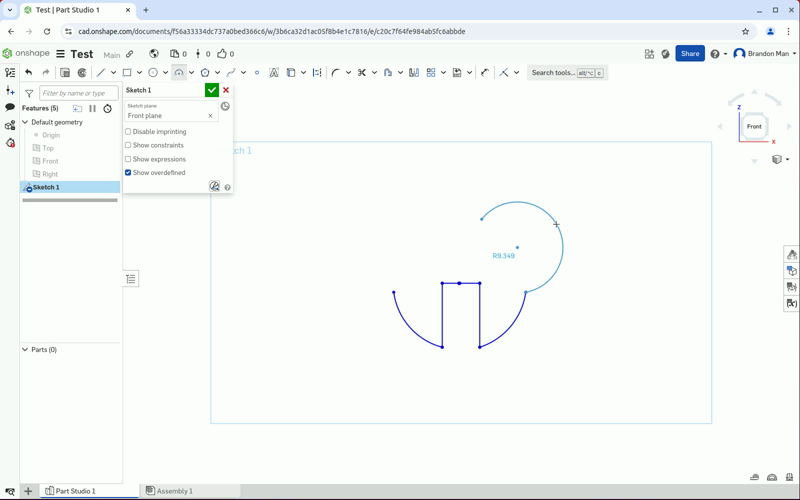
key_up(shift)
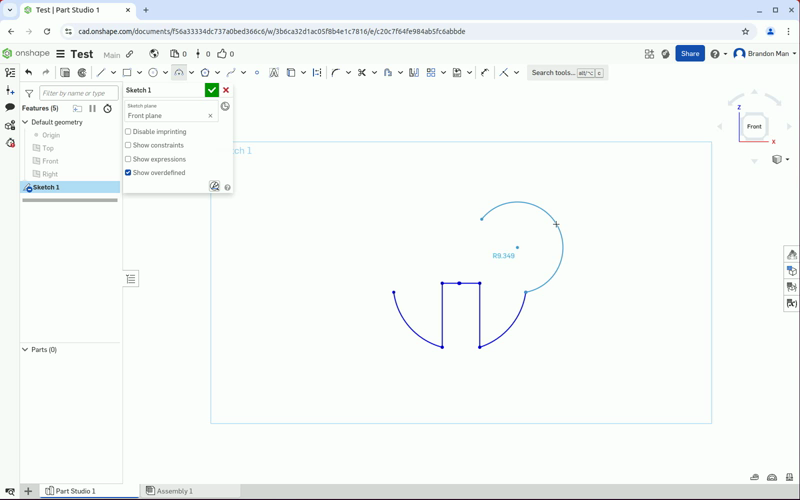
mouse_move(481, 219)
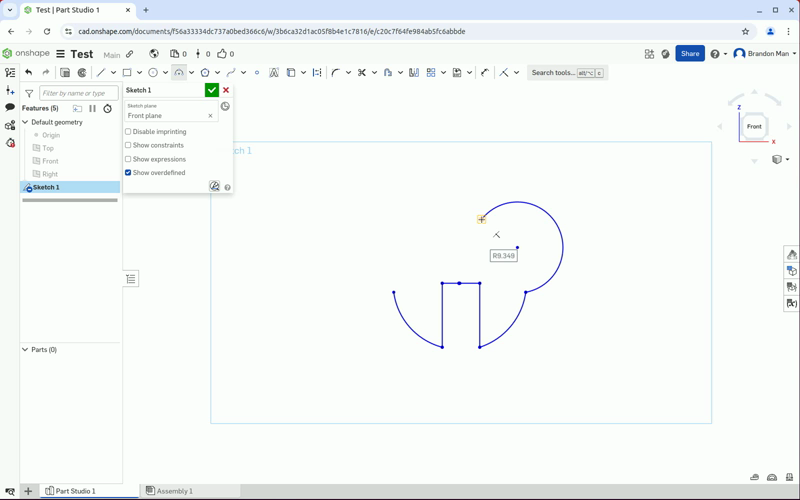
click(481, 219)
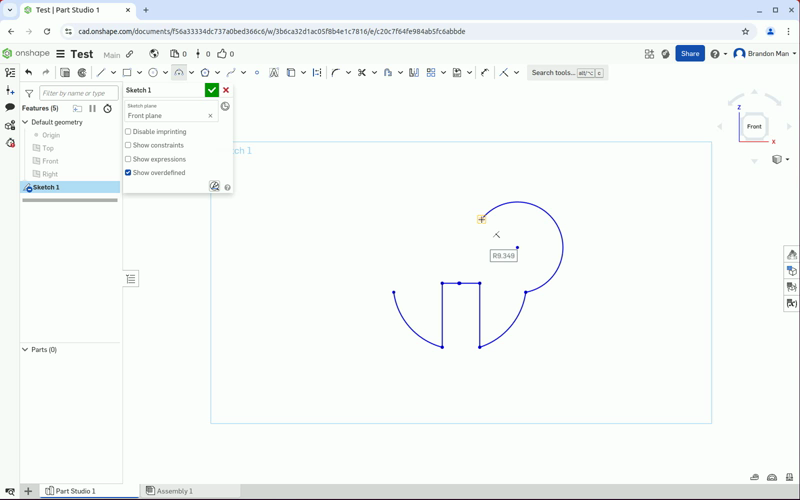
key_down(shift)
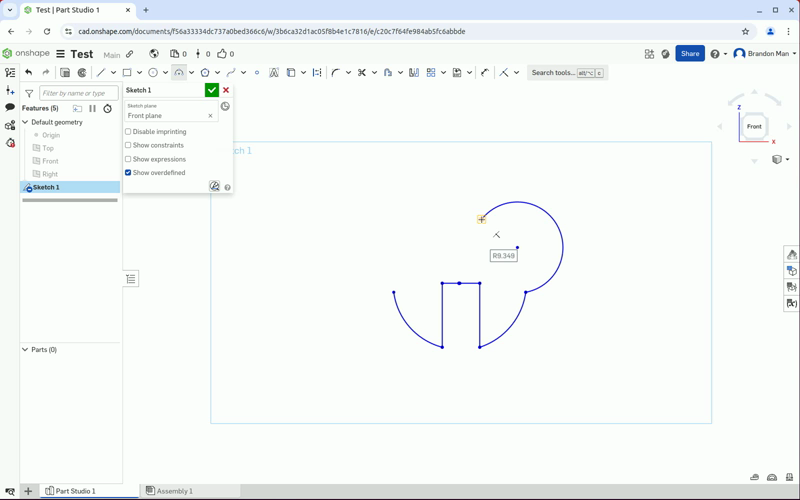
mouse_move(436, 219)
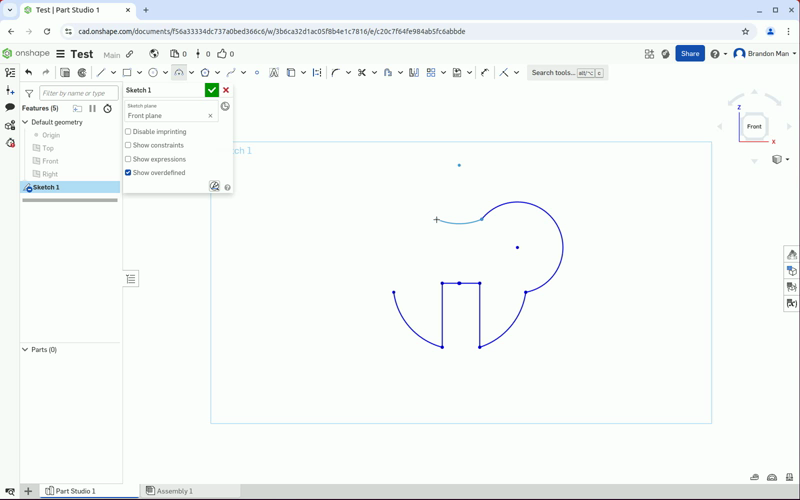
click(436, 219)
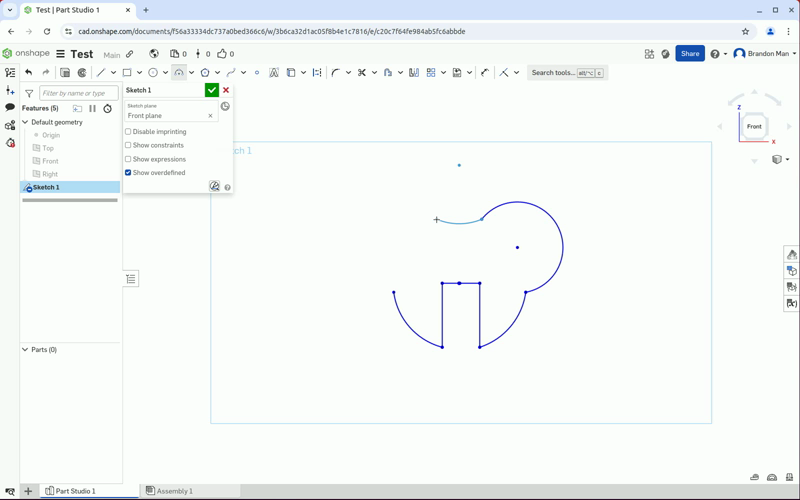
mouse_move(458, 215)
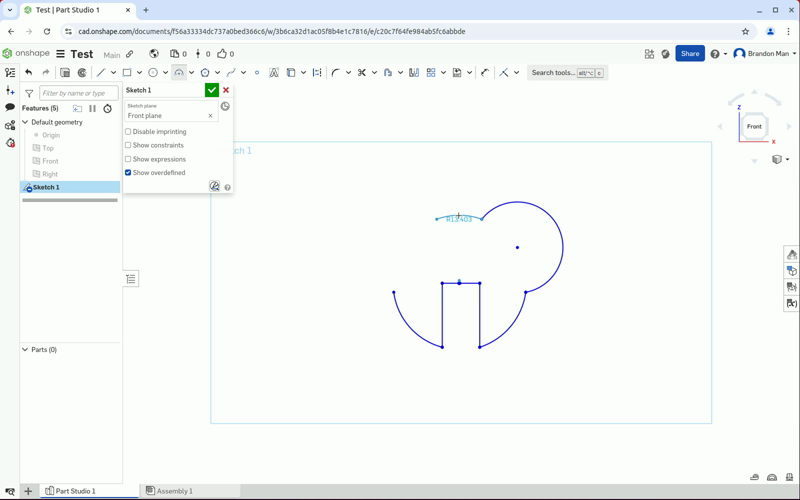
click(458, 215)
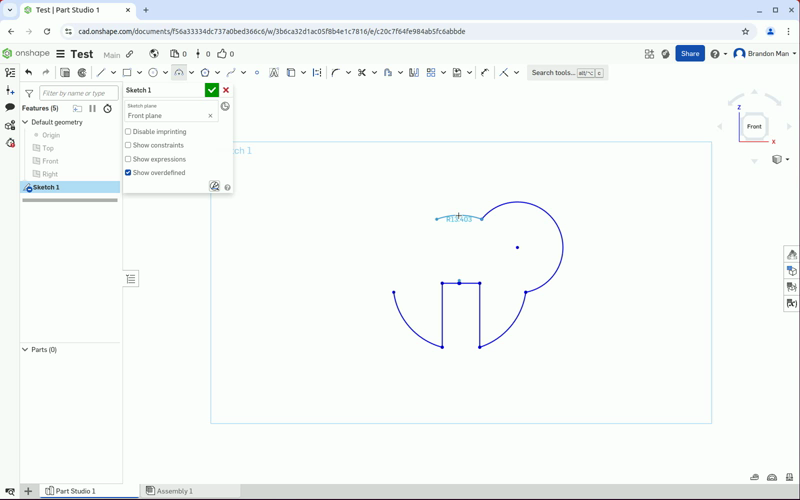
key_up(shift)
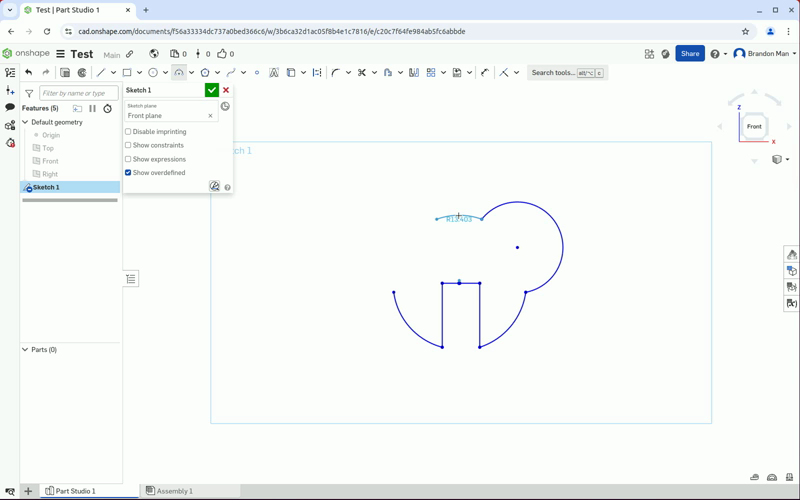
mouse_move(436, 219)
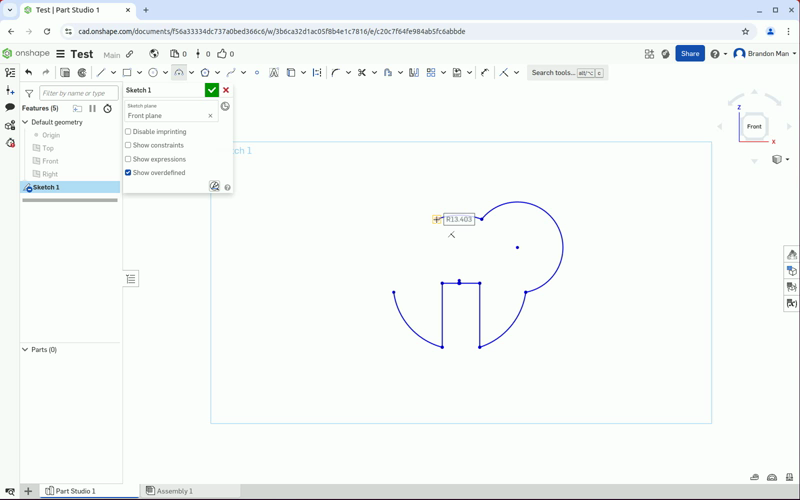
click(436, 219)
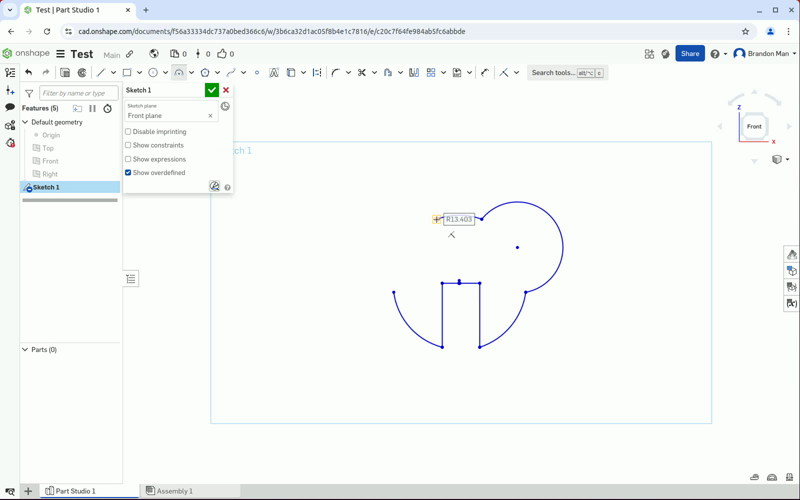
mouse_move(393, 292)
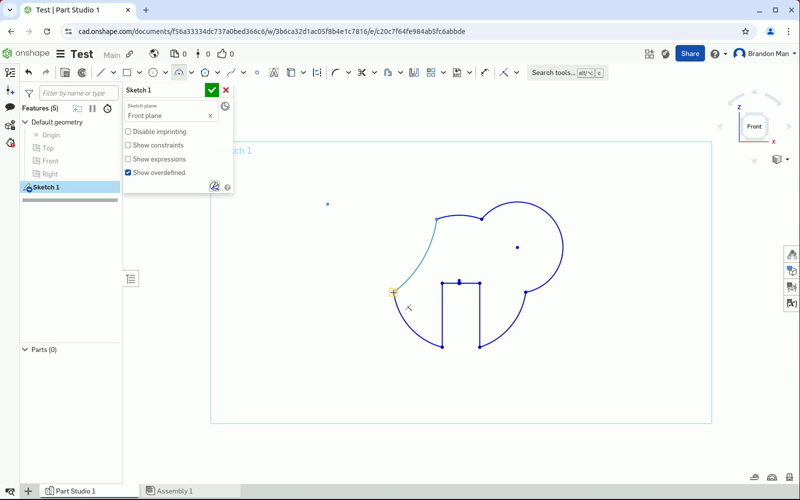
click(393, 292)
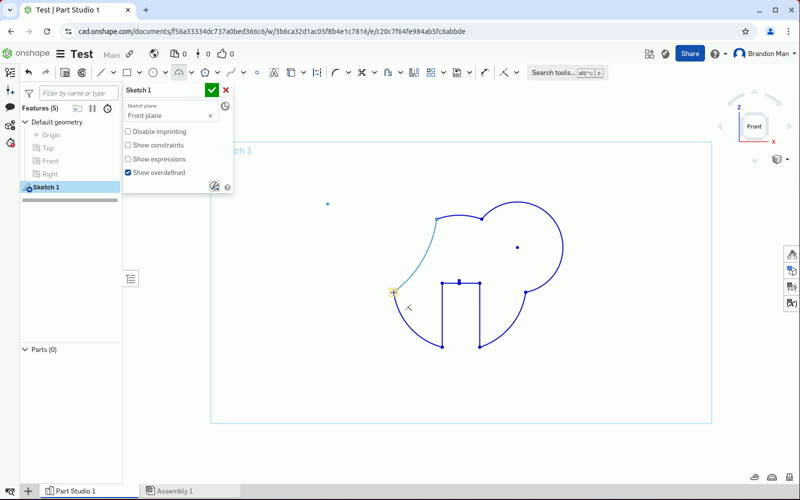
key_down(shift)
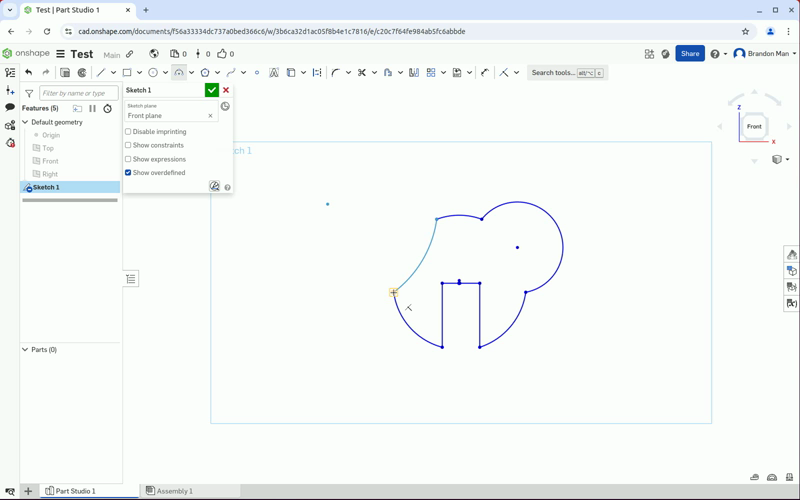
mouse_move(363, 225)
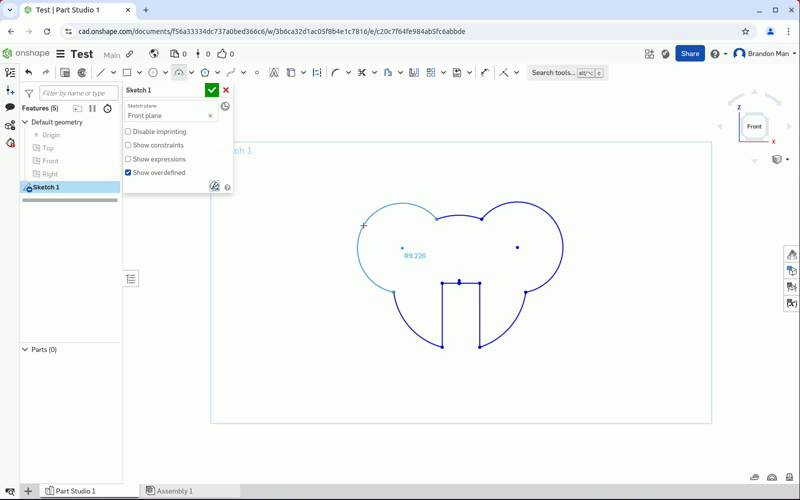
click(363, 225)
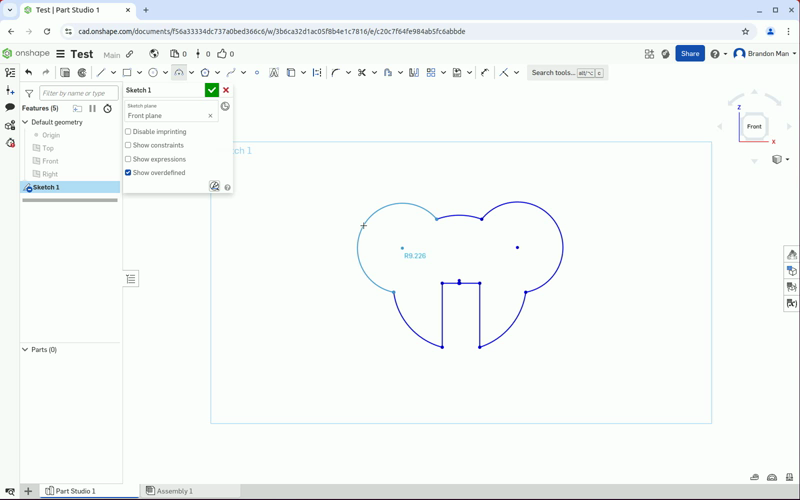
key_up(shift)
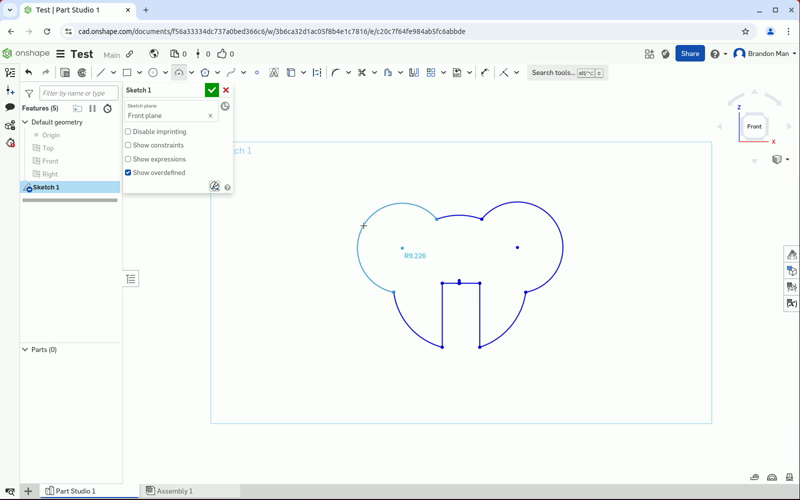
key(esc)
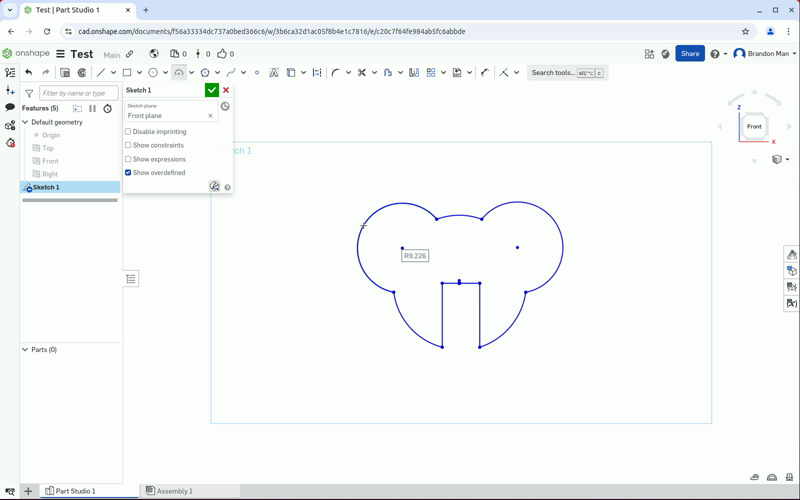
mouse_move(504, 293)
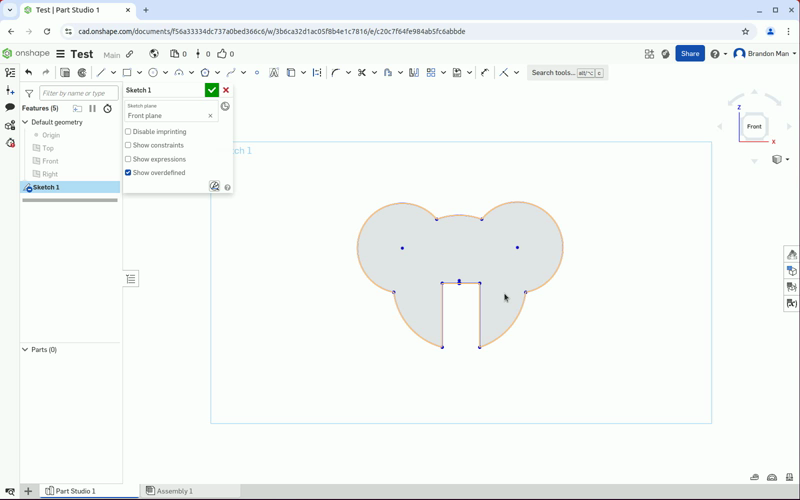
click(504, 293)
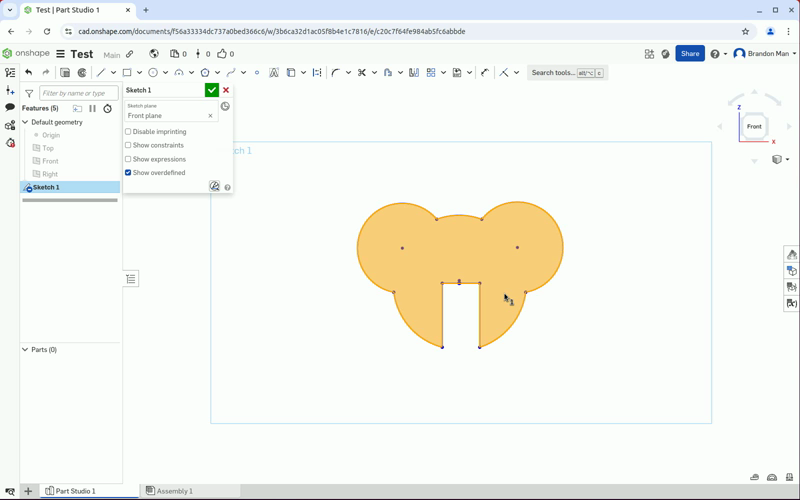
mouse_move(73, 352)
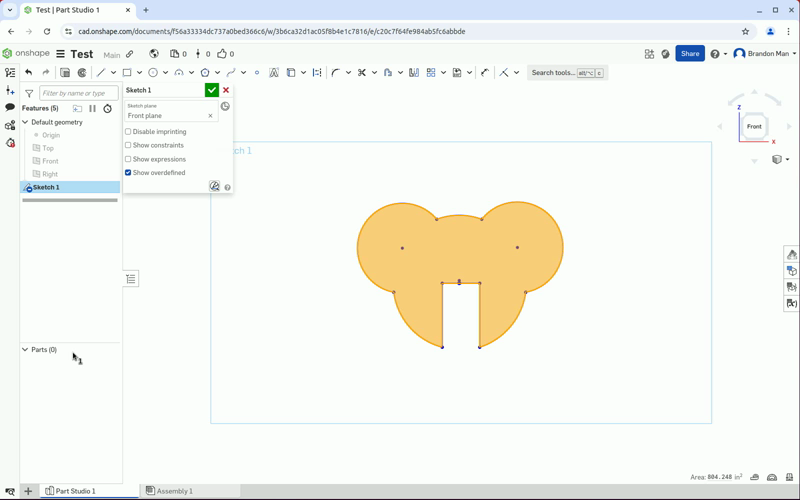
key(shift+y)
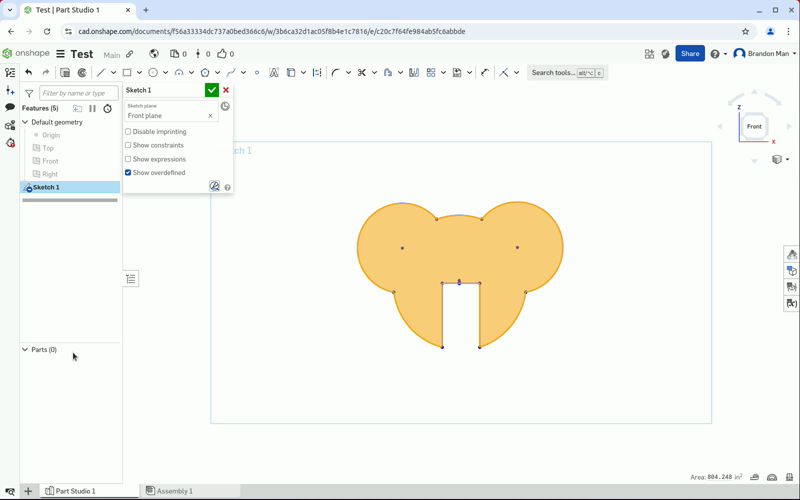
key(shift+e)
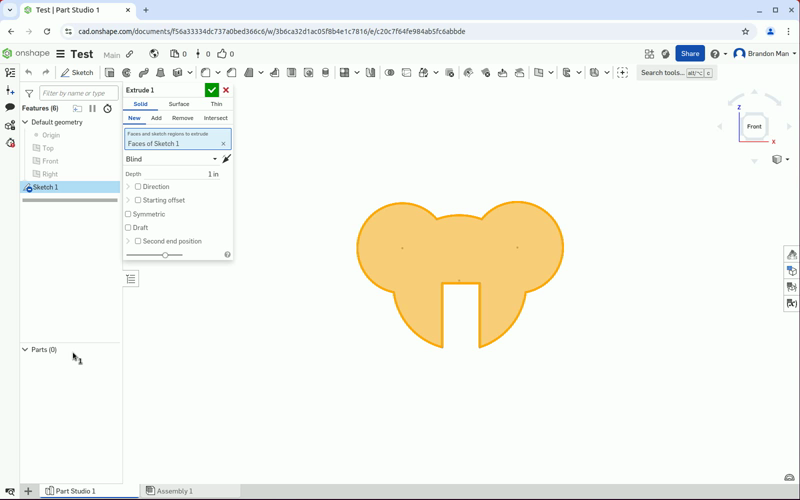
mouse_move(143, 106)
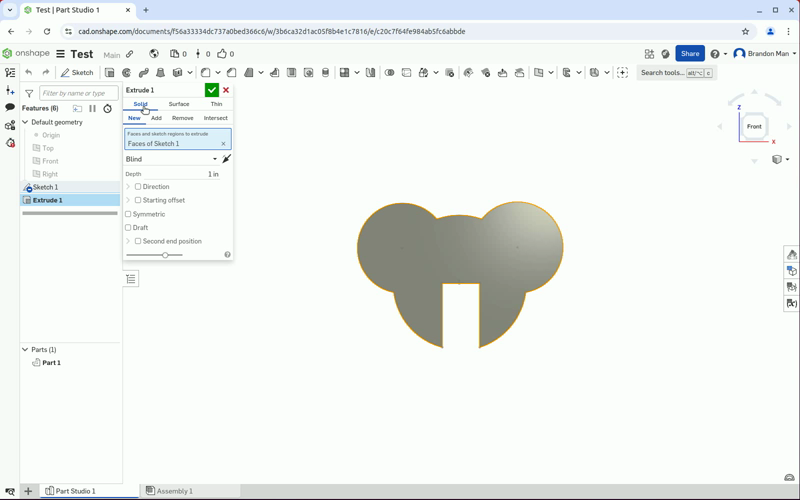
click(143, 106)
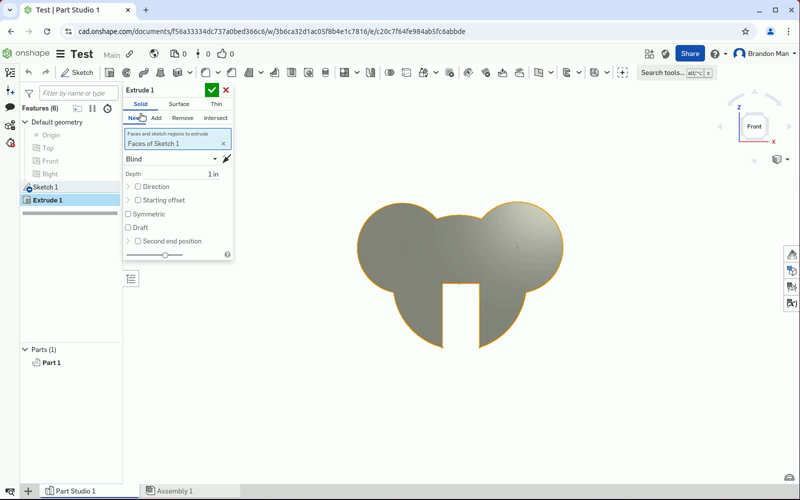
mouse_move(137, 120)
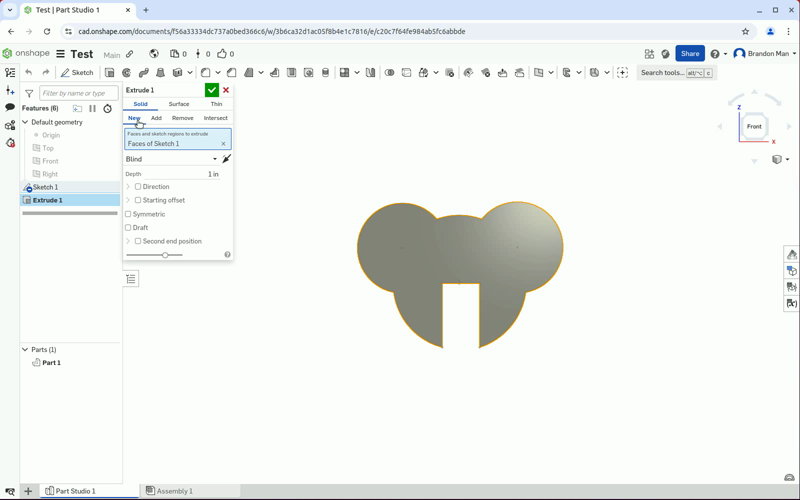
click(137, 120)
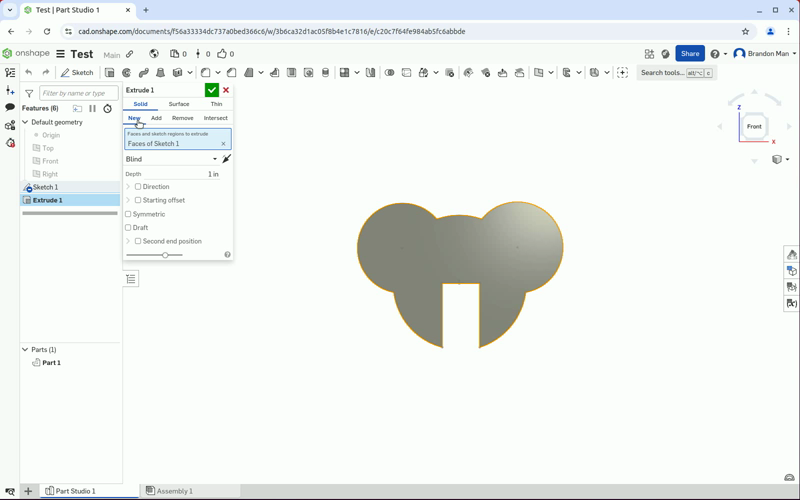
key(tab, 4)
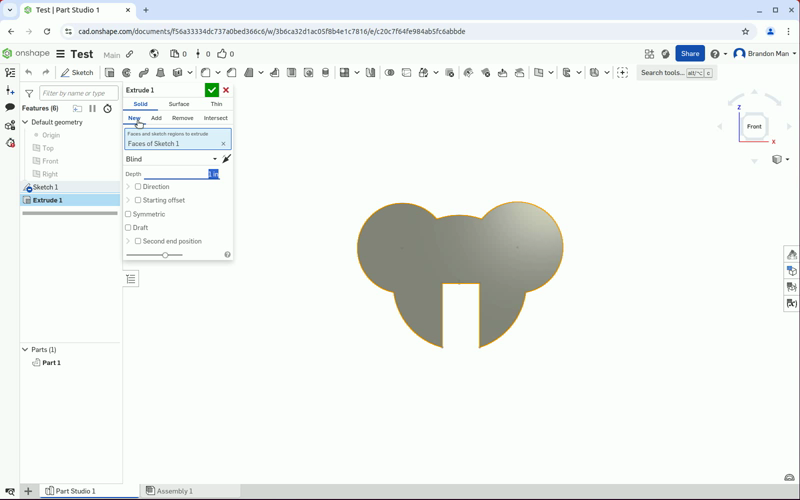
text(2.407)
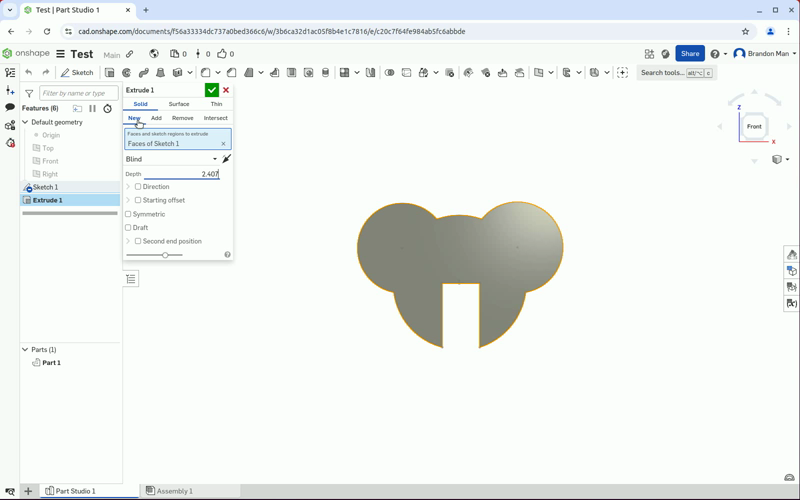
key(enter)
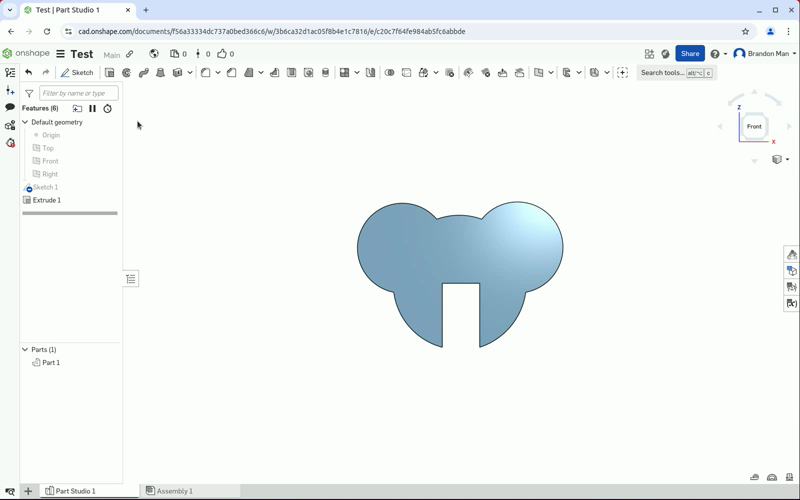
key(shift+h)
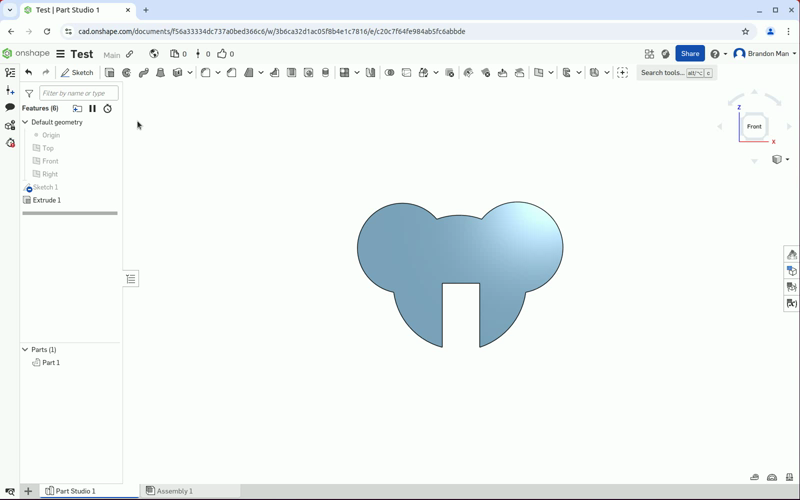
key(shift+h)
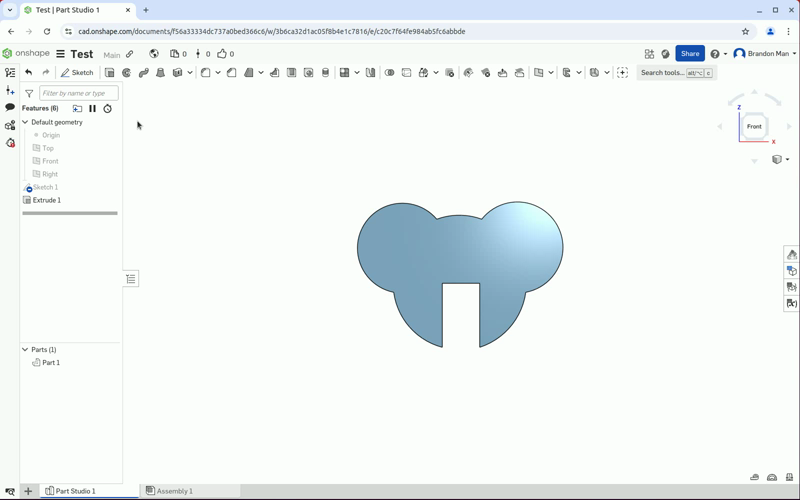
mouse_move(73, 189)
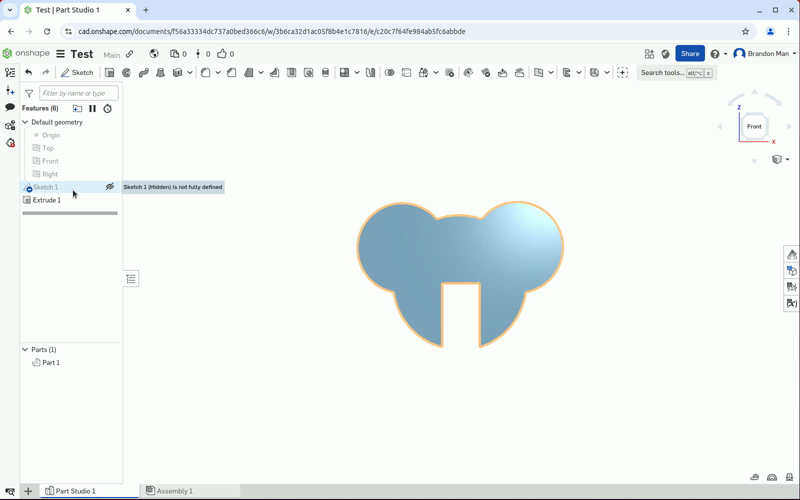
click(73, 189)
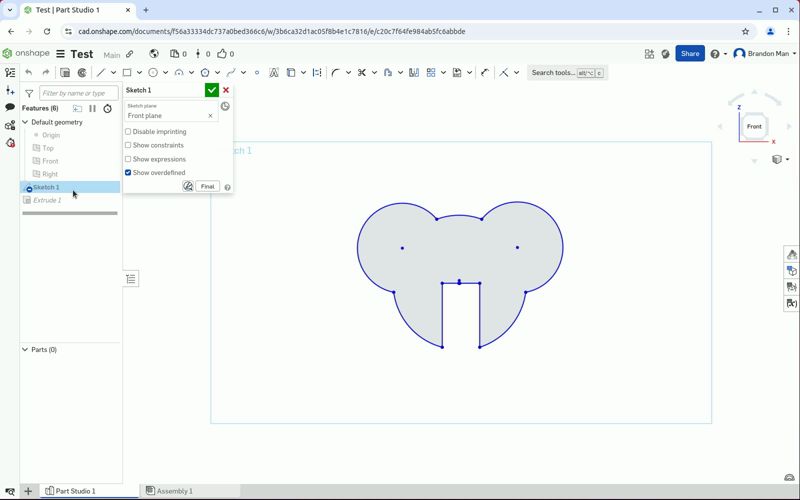
mouse_move(229, 92)
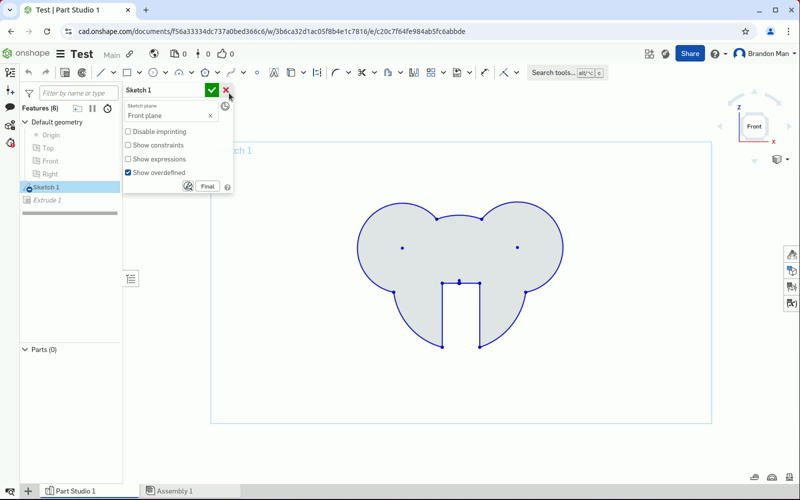
click(229, 92)
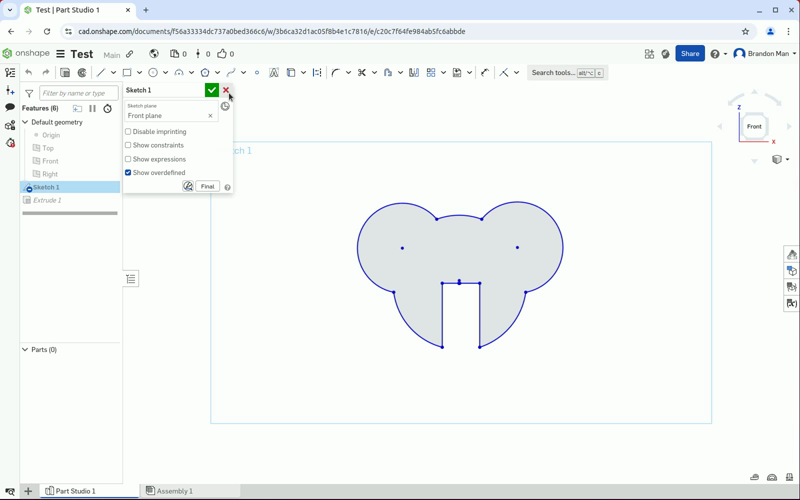
key(shift+s)
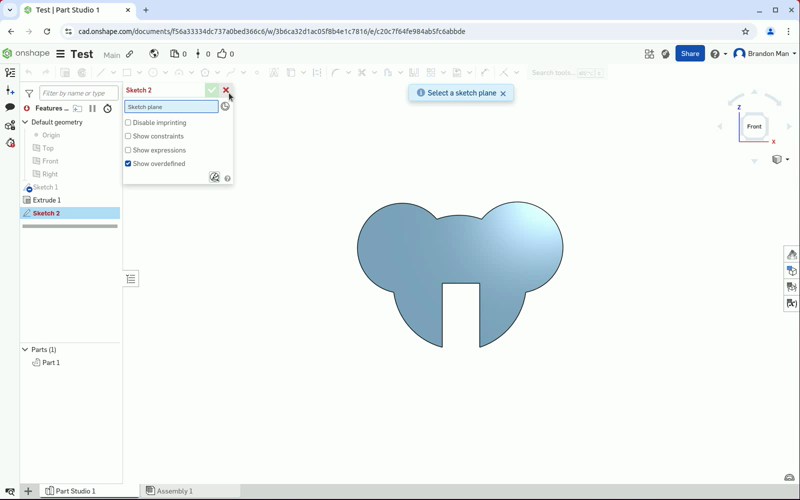
mouse_move(73, 163)
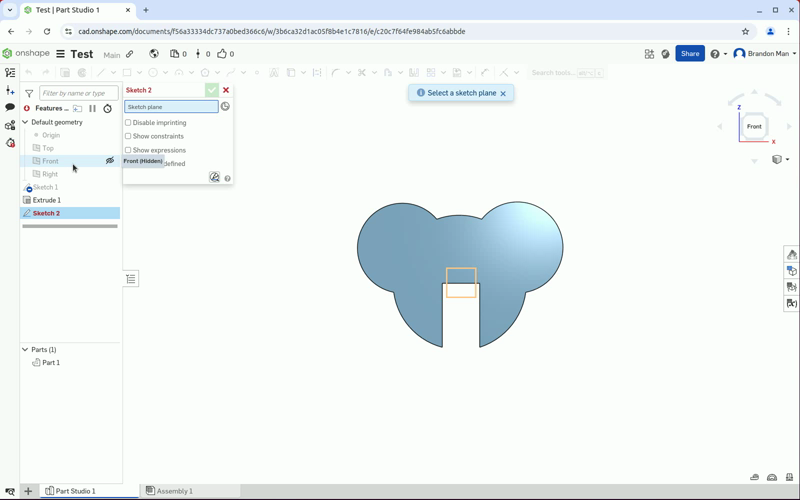
click(73, 163)
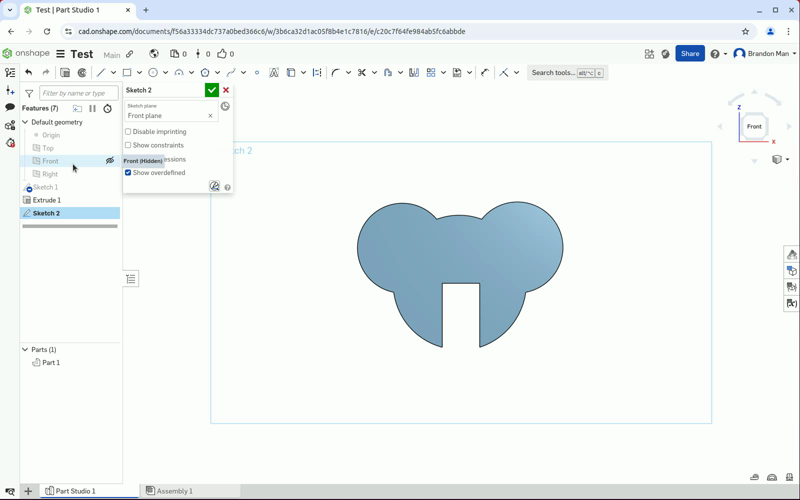
mouse_move(73, 352)
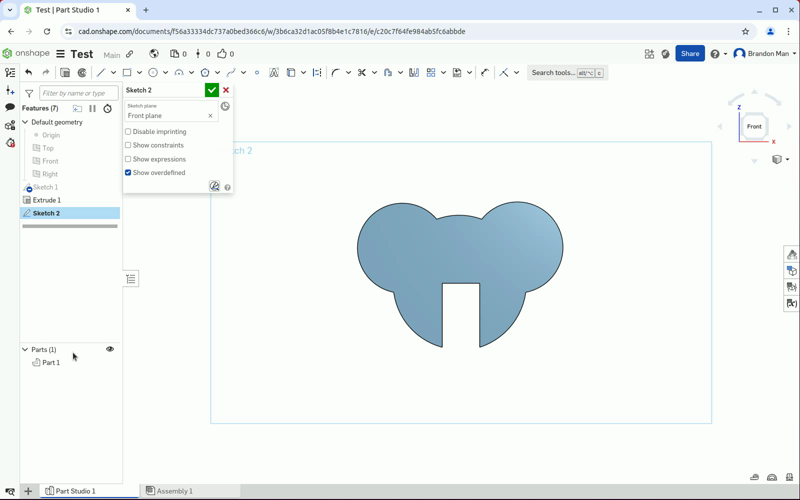
key(y)
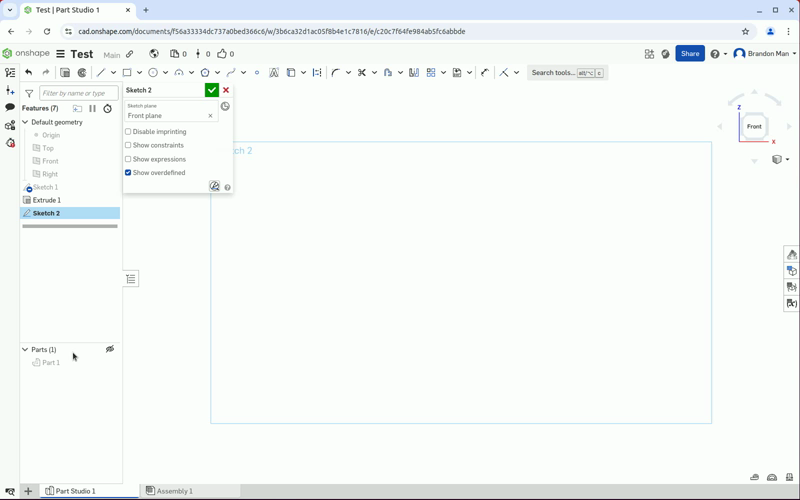
key(l)
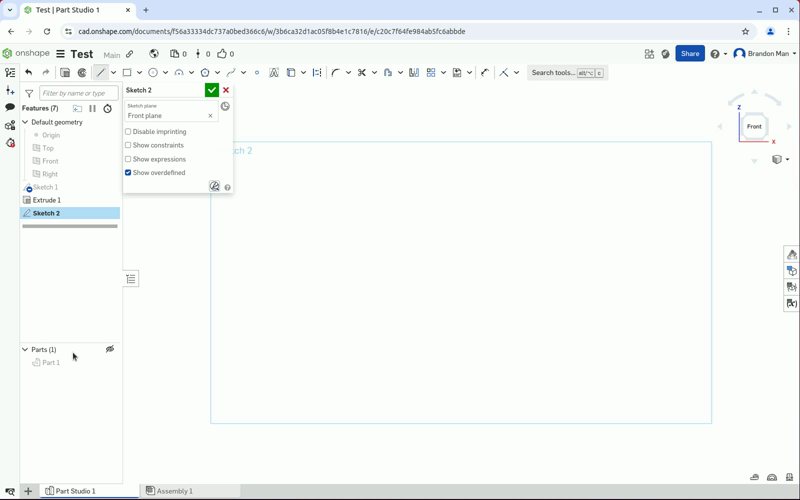
key_down(shift)
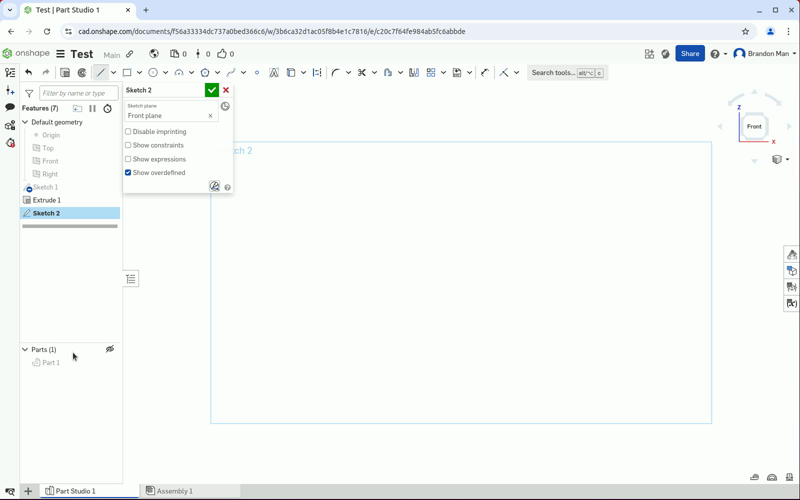
mouse_move(441, 395)
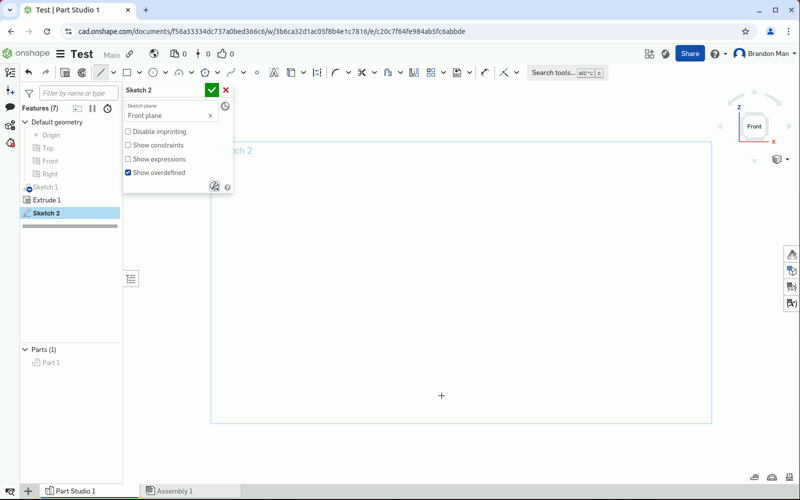
click(441, 395)
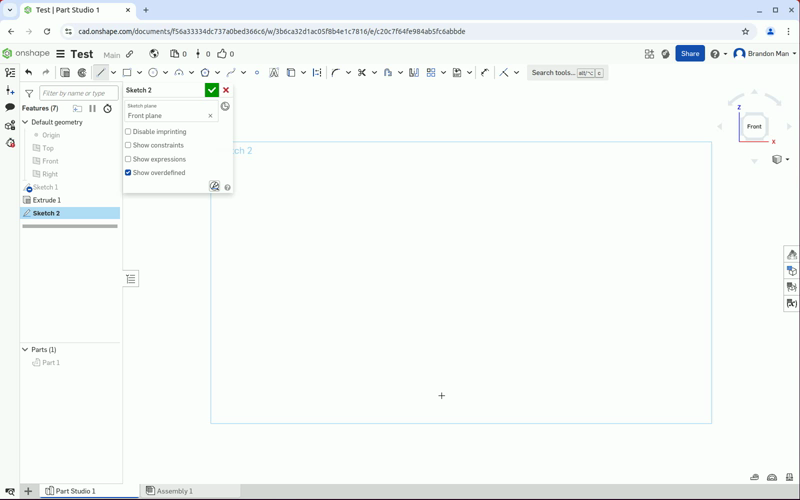
key_up(shift)
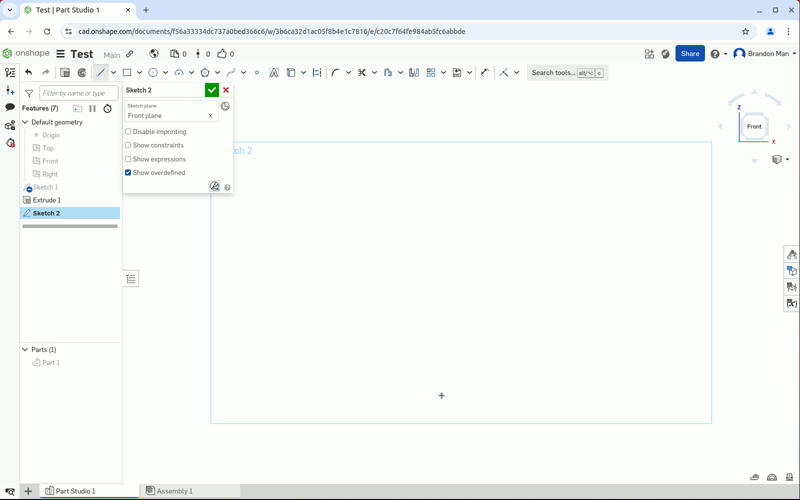
key_down(shift)
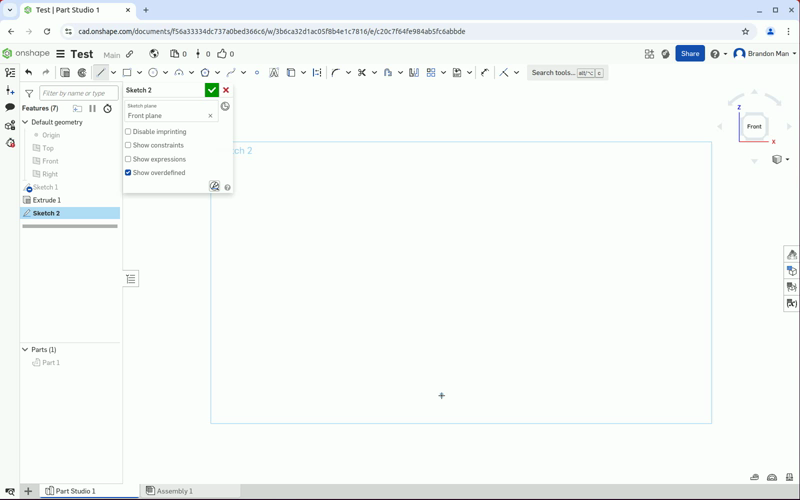
mouse_move(471, 395)
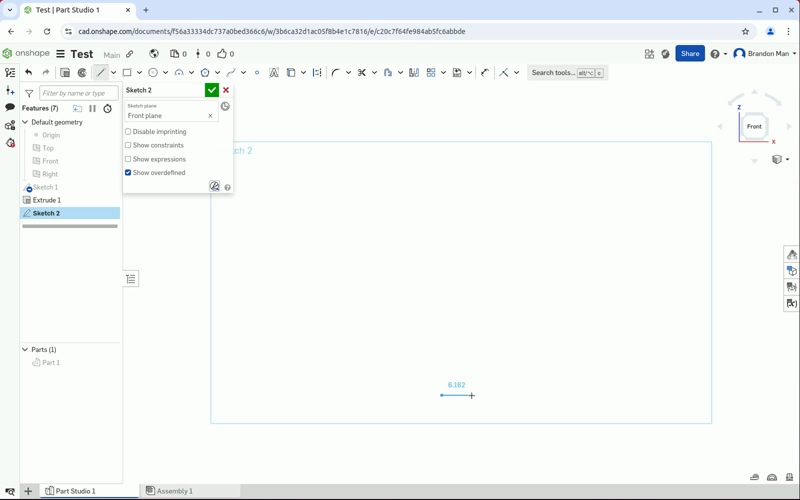
mouse_move(480, 395)
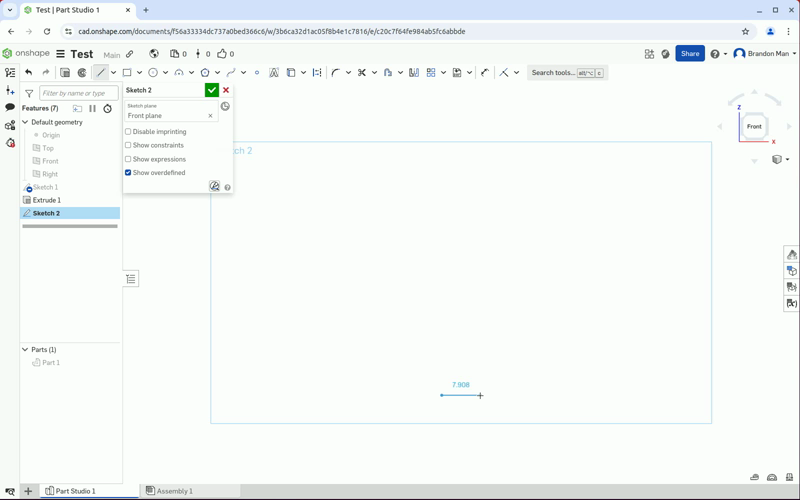
click(480, 395)
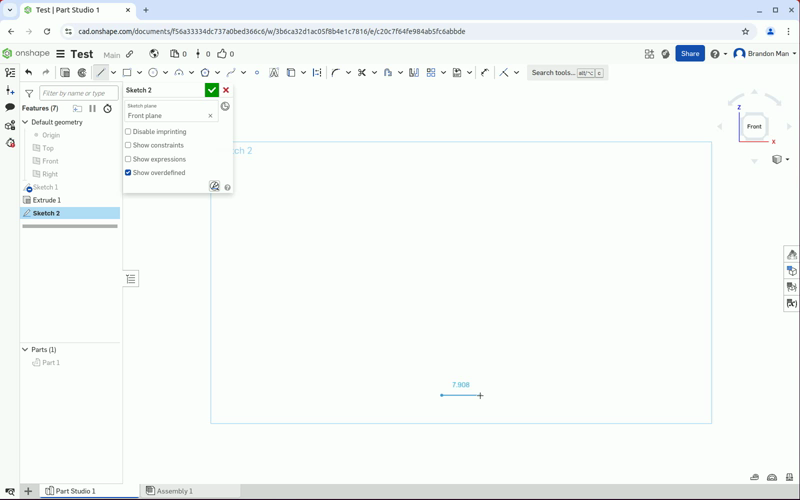
key_up(shift)
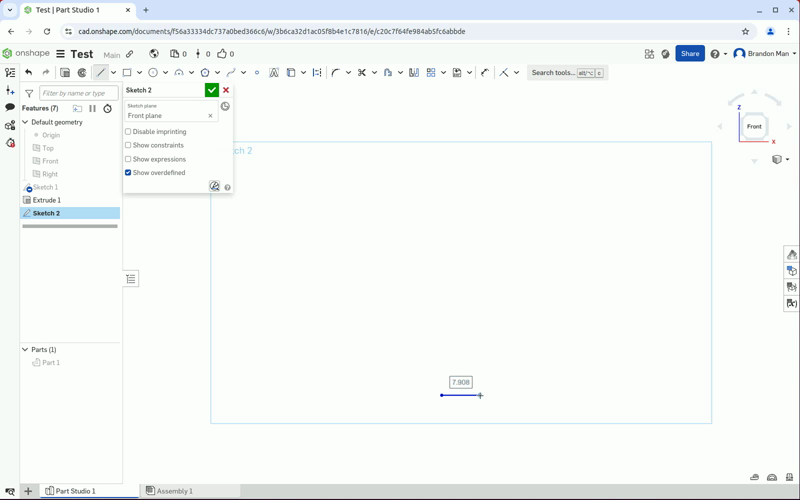
key_down(shift)
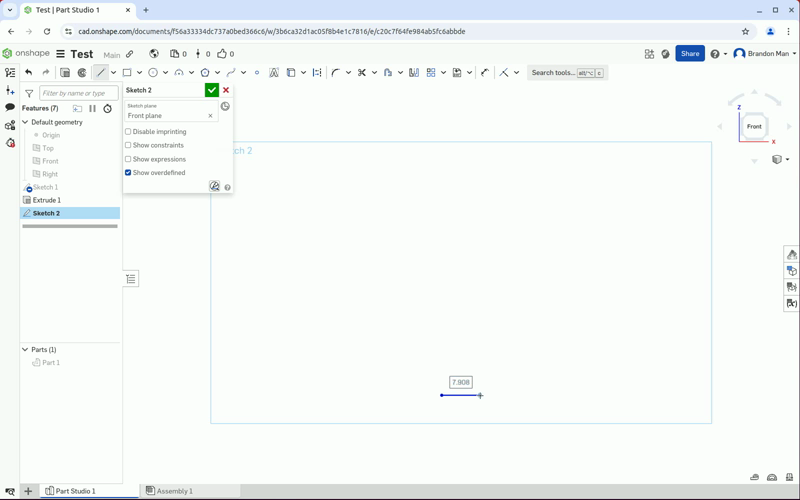
mouse_move(510, 395)
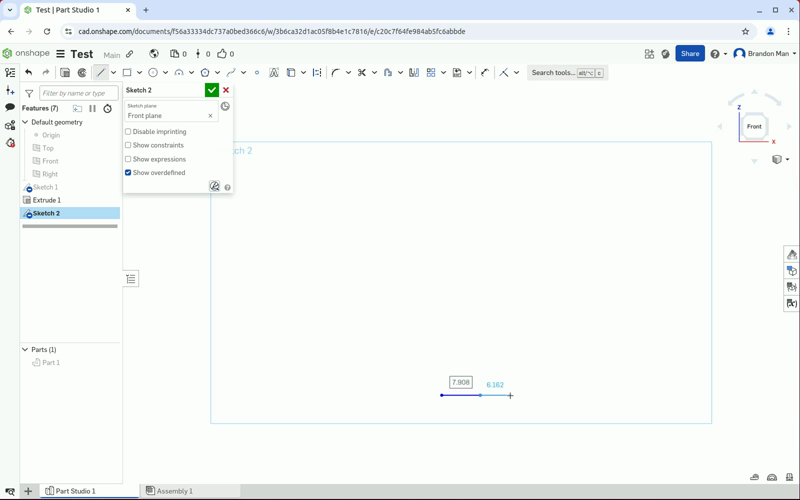
mouse_move(480, 348)
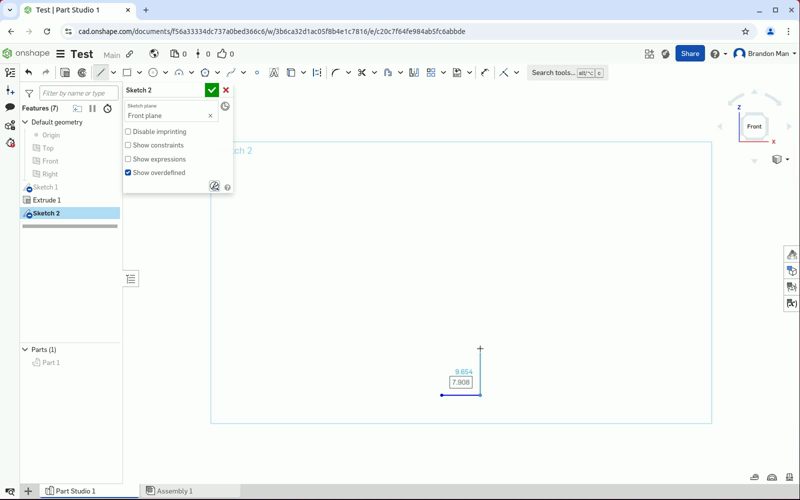
click(480, 348)
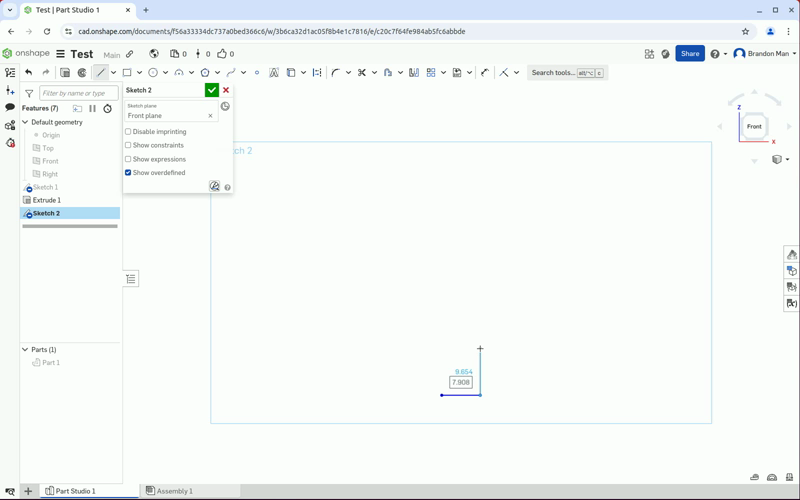
key_up(shift)
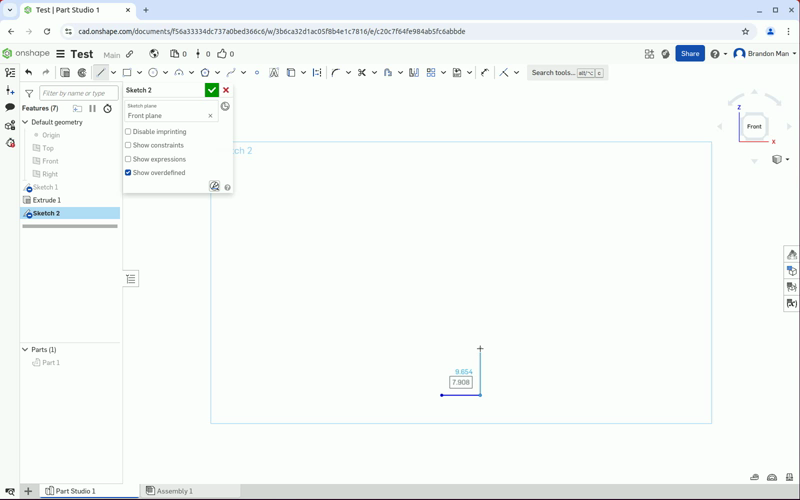
key_down(shift)
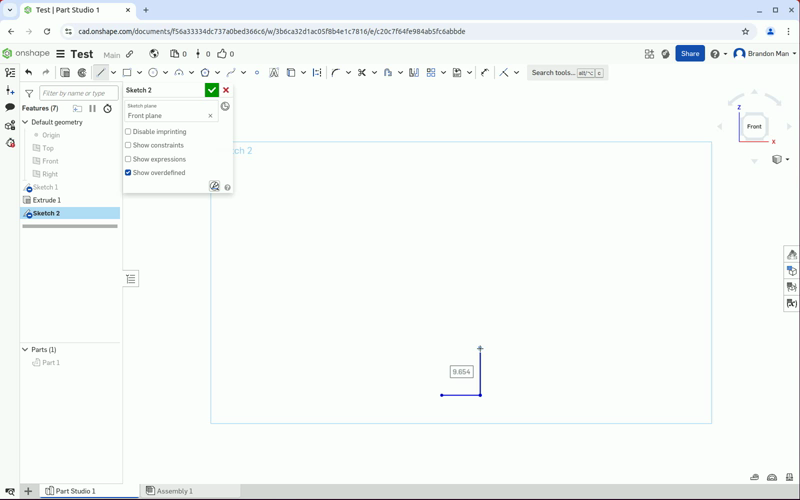
mouse_move(480, 282)
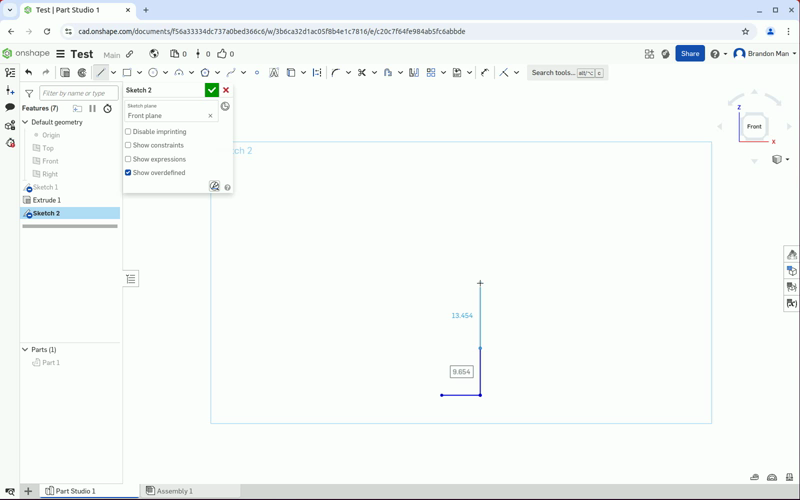
click(480, 282)
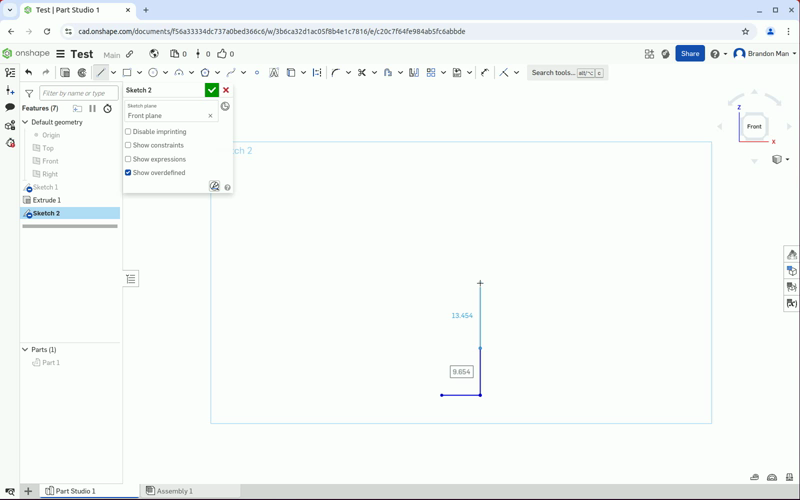
key_up(shift)
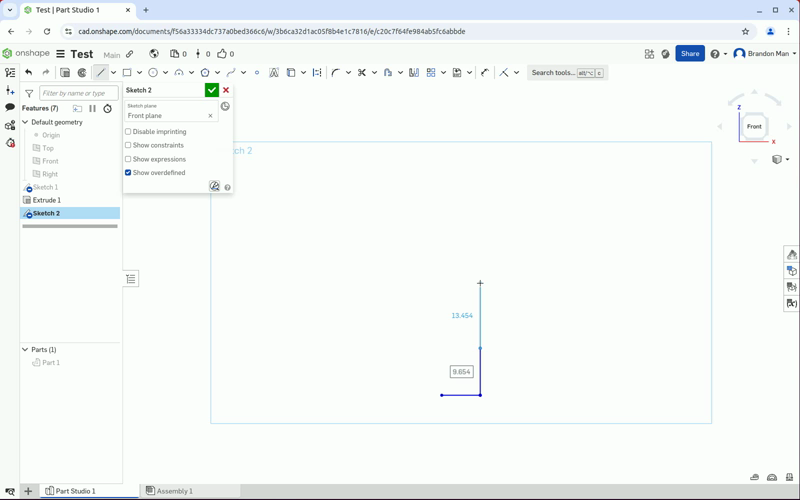
key_down(shift)
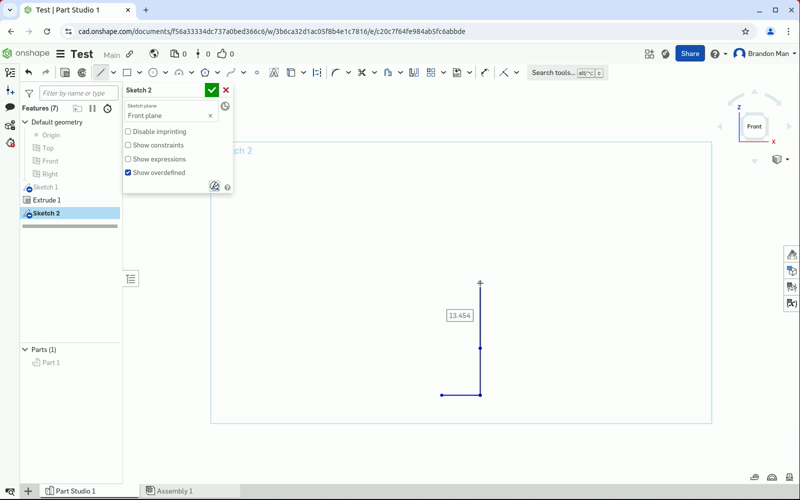
mouse_move(510, 282)
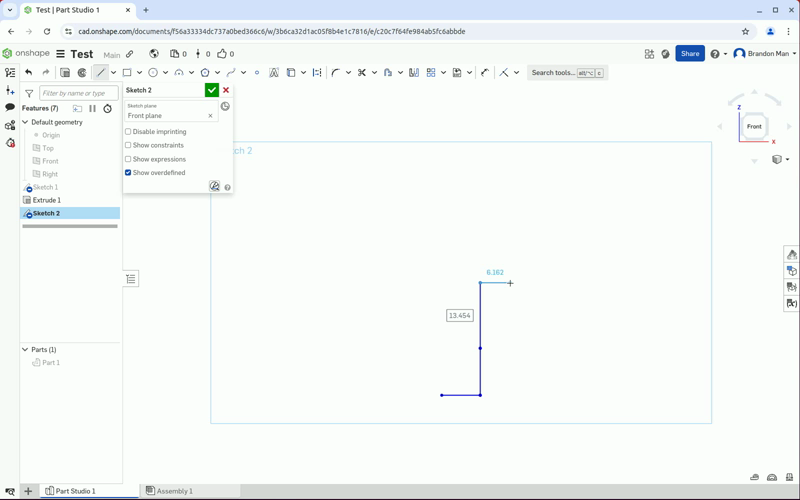
mouse_move(461, 282)
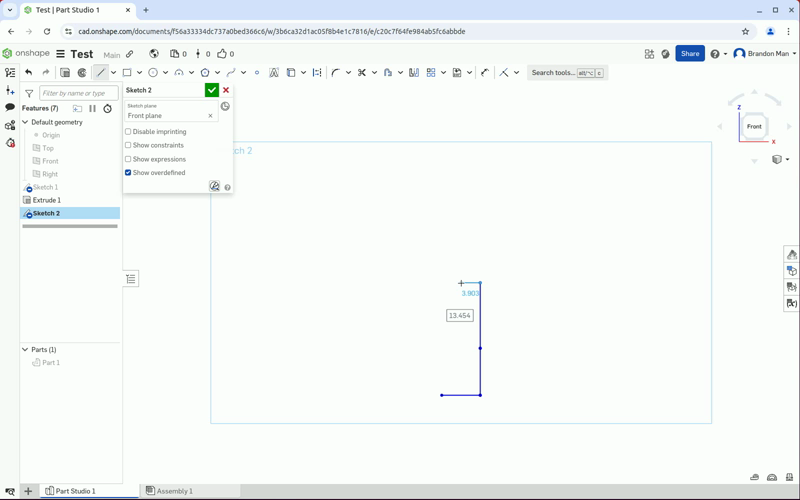
click(461, 282)
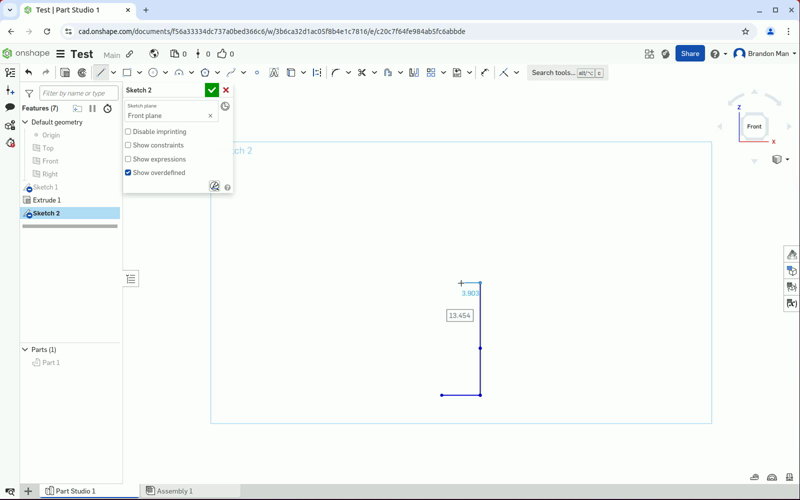
key_up(shift)
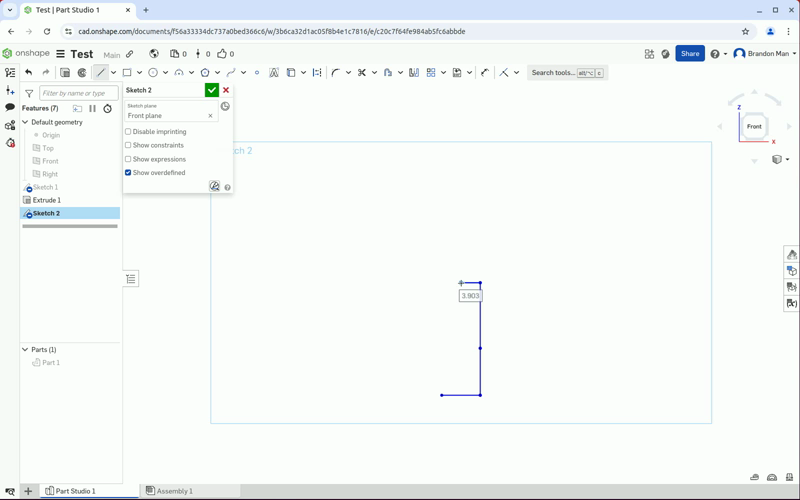
key_down(shift)
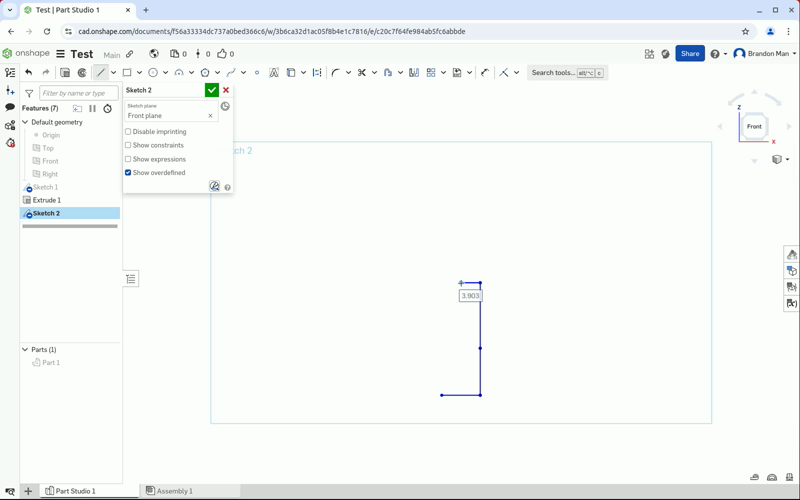
mouse_move(491, 282)
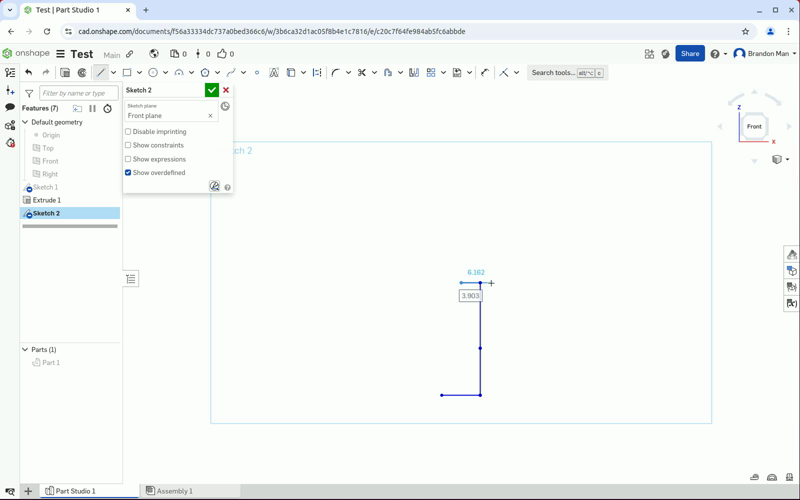
mouse_move(441, 282)
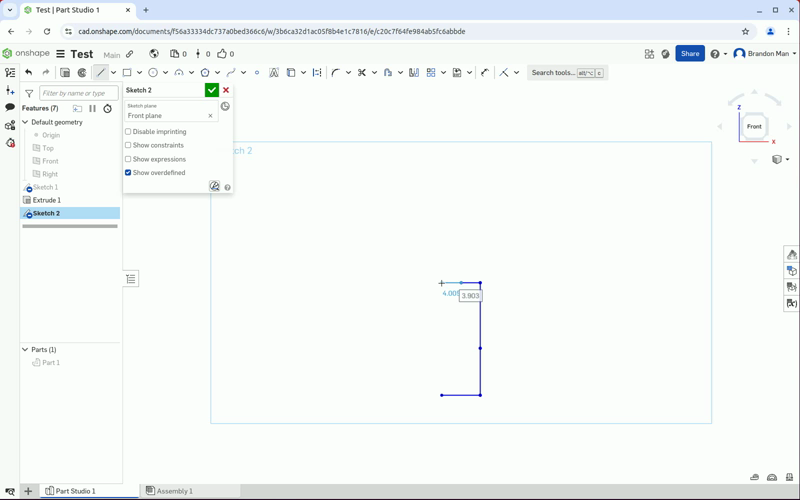
click(441, 282)
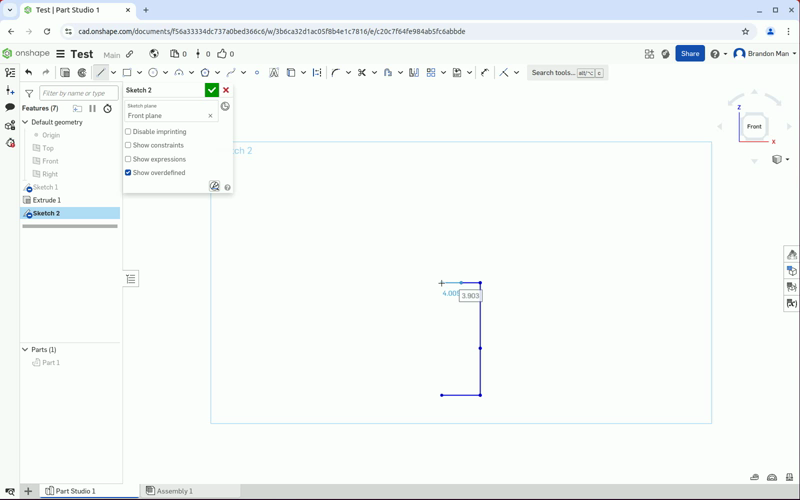
key_up(shift)
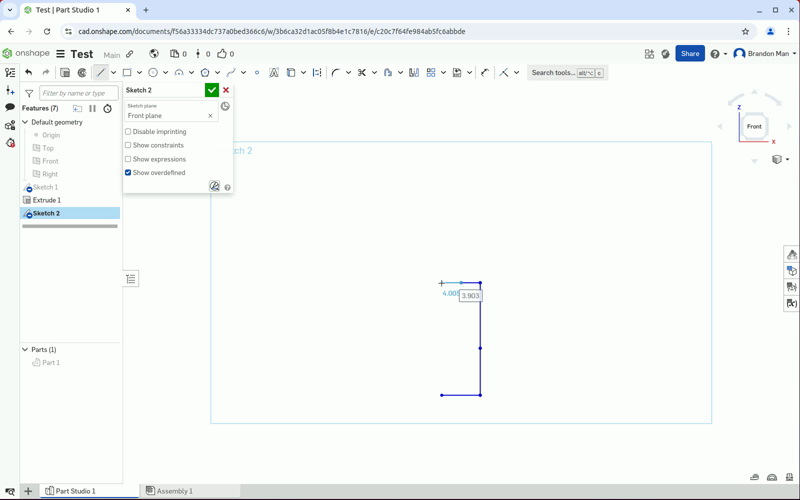
key_down(shift)
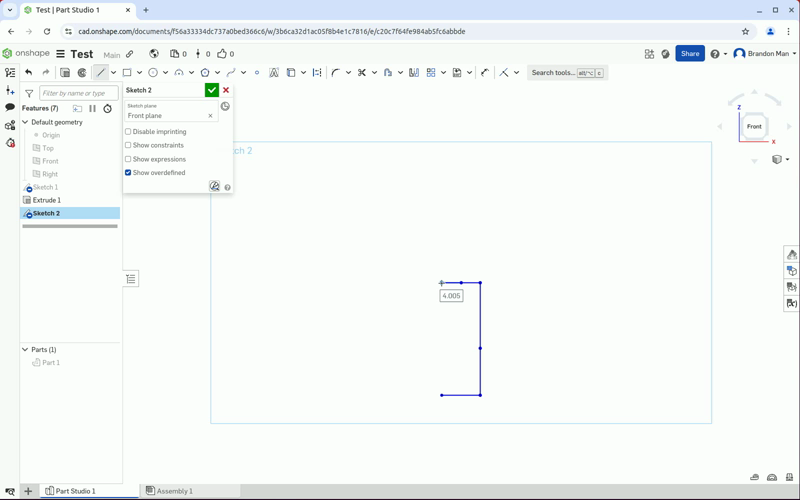
mouse_move(441, 348)
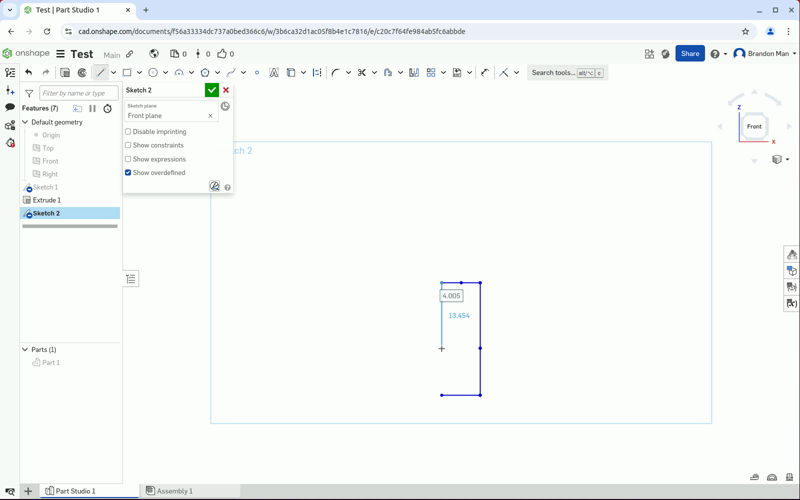
click(441, 348)
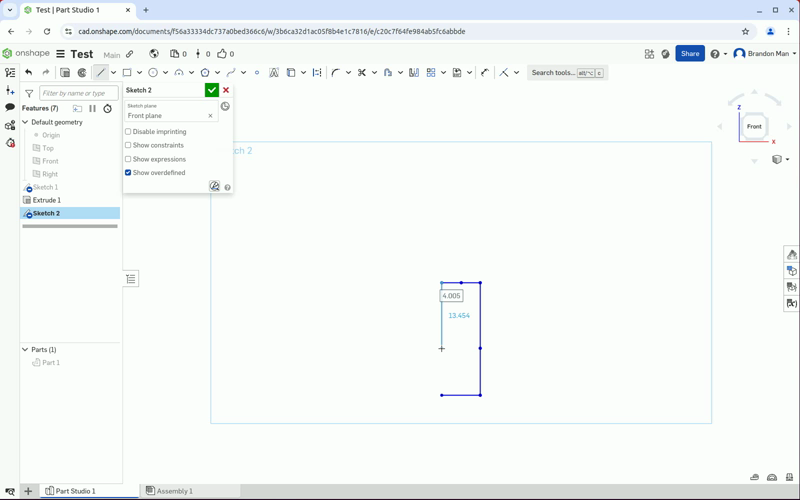
key_up(shift)
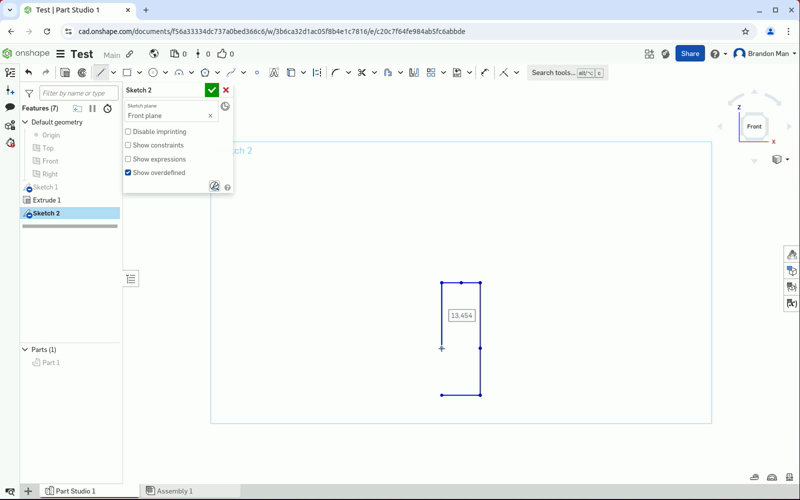
mouse_move(471, 348)
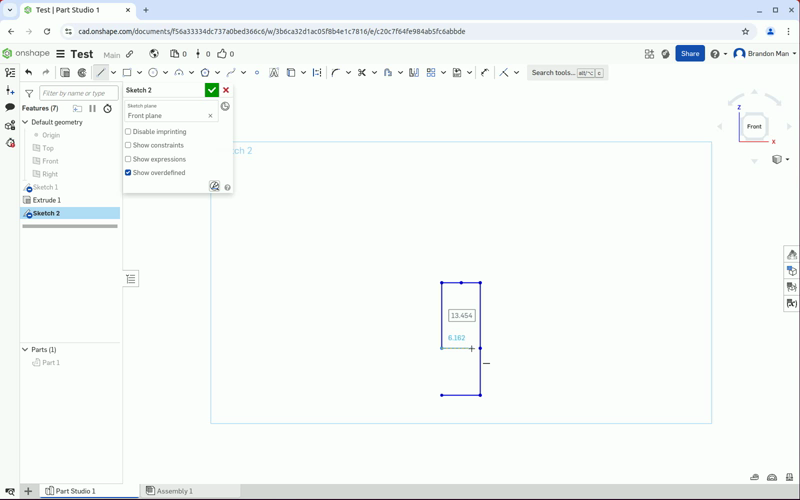
key_down(shift)
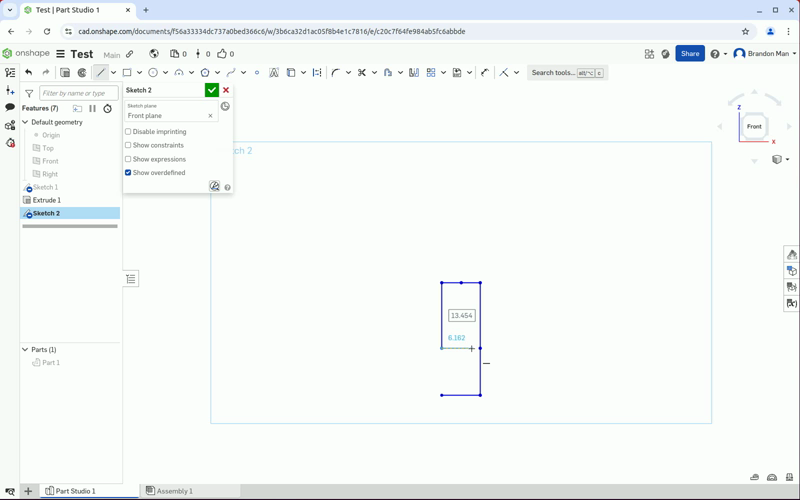
mouse_move(441, 395)
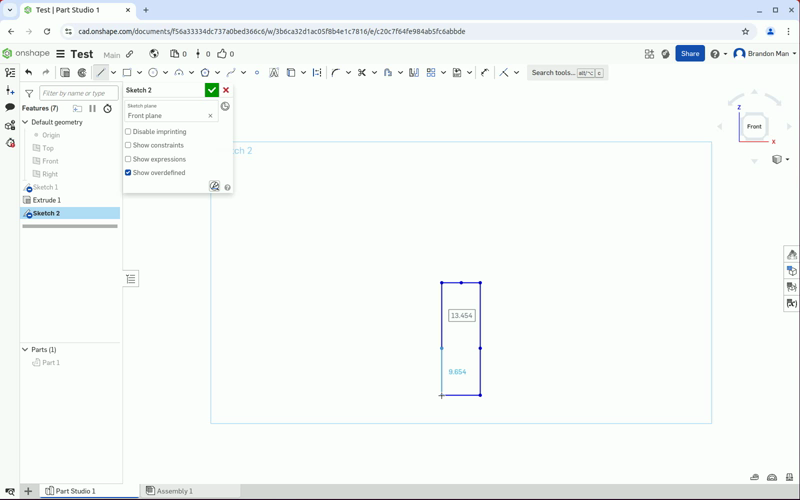
key_up(shift)
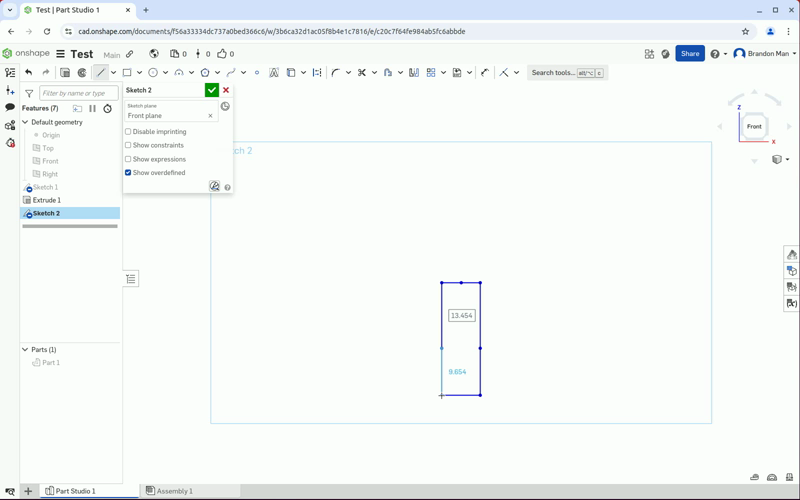
click(441, 395)
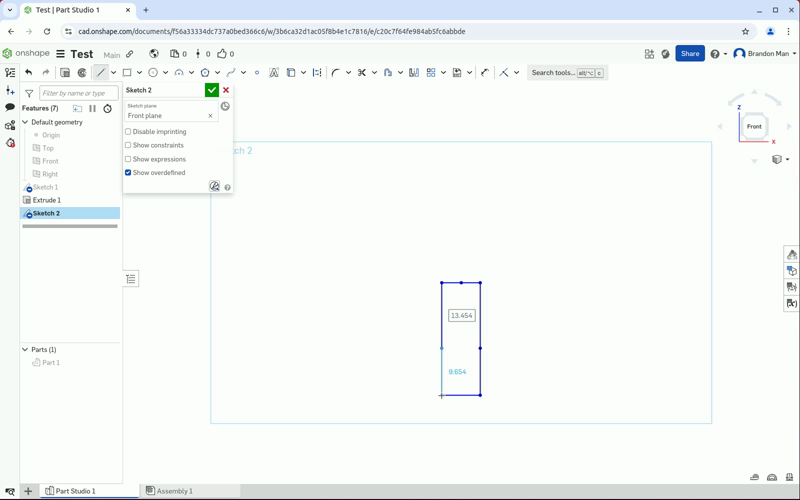
key(esc)
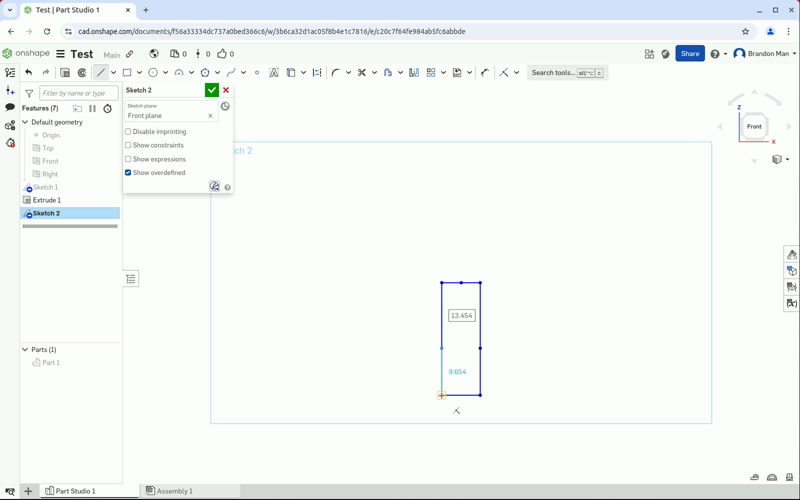
mouse_move(451, 287)
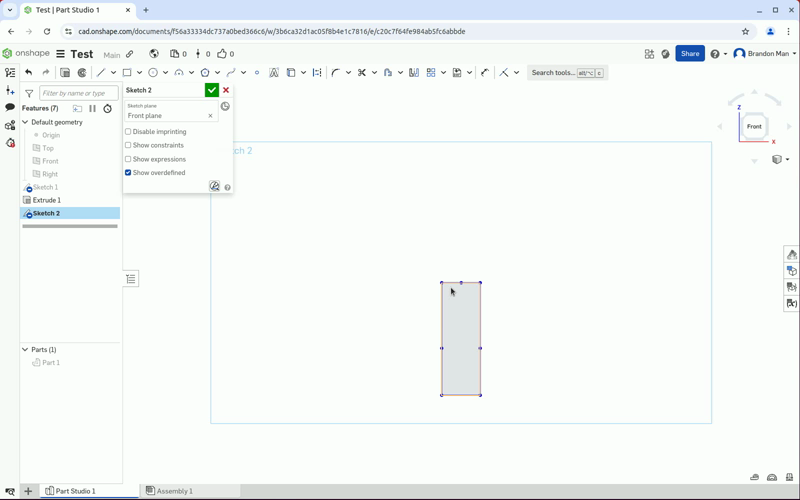
click(451, 287)
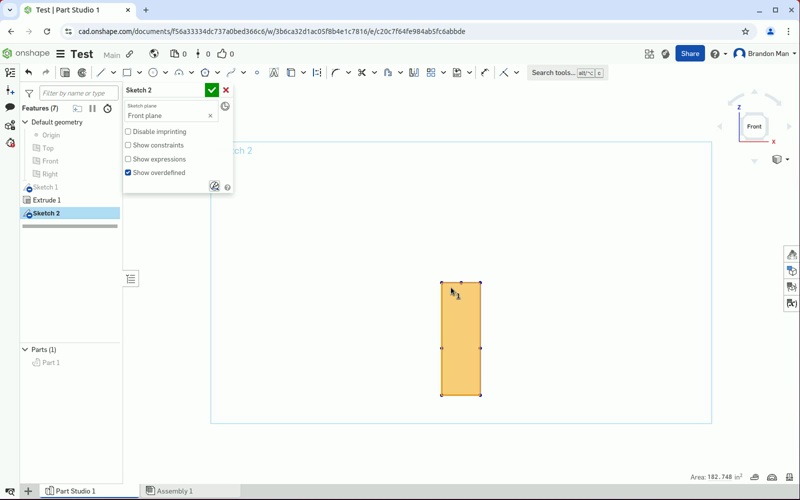
mouse_move(73, 352)
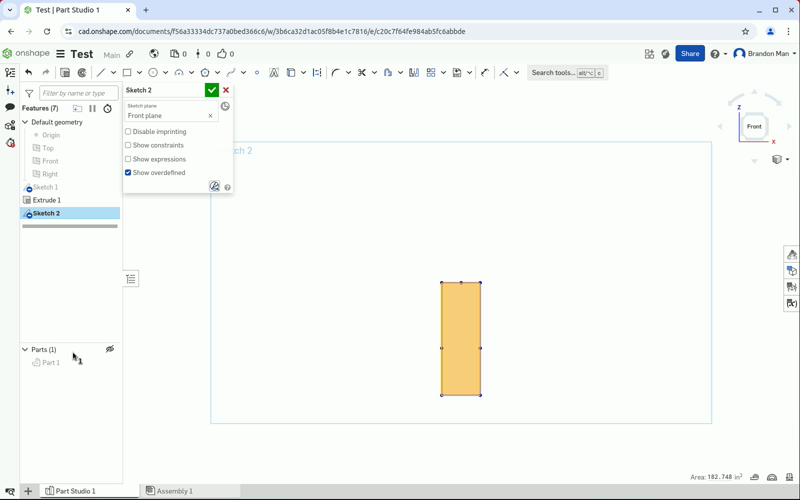
key(shift+y)
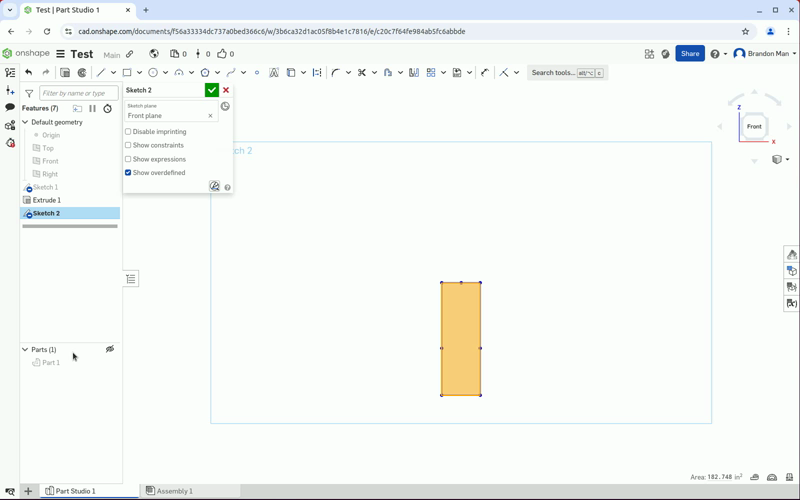
key(shift+e)
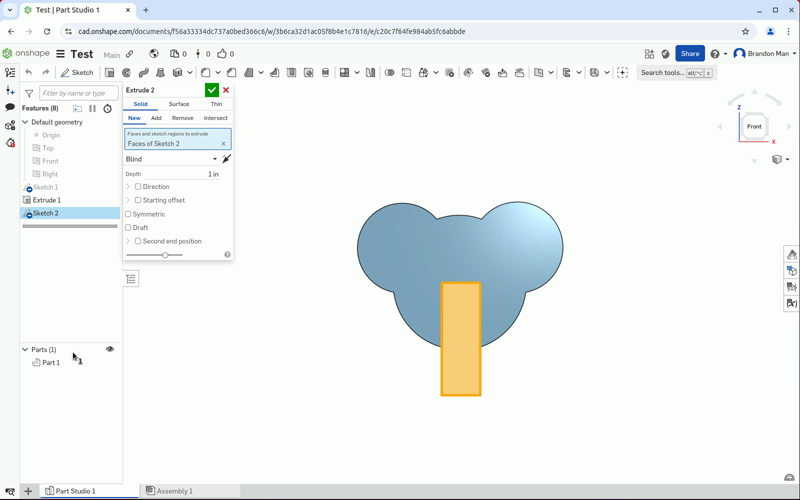
mouse_move(143, 106)
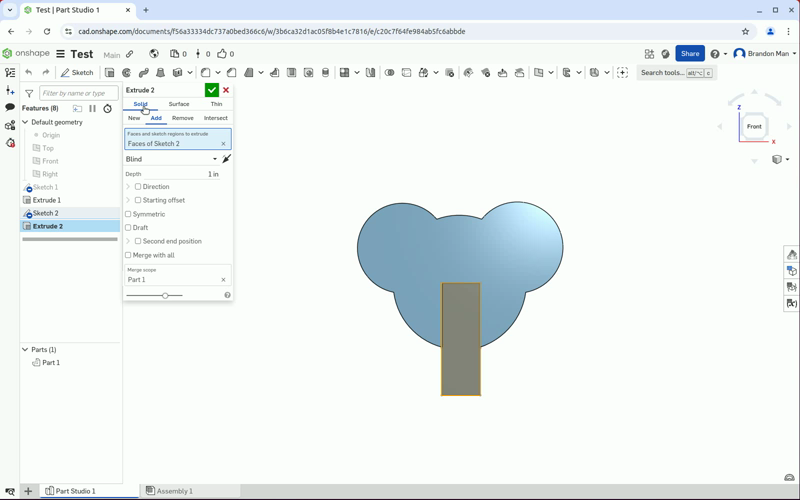
click(143, 106)
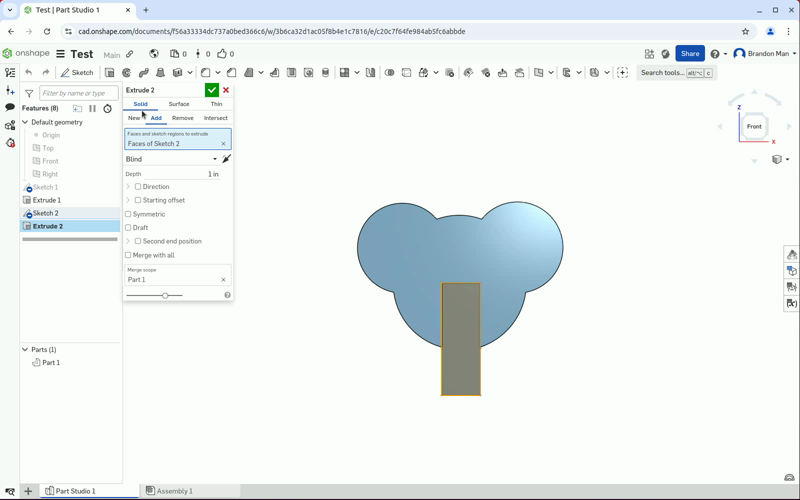
mouse_move(137, 120)
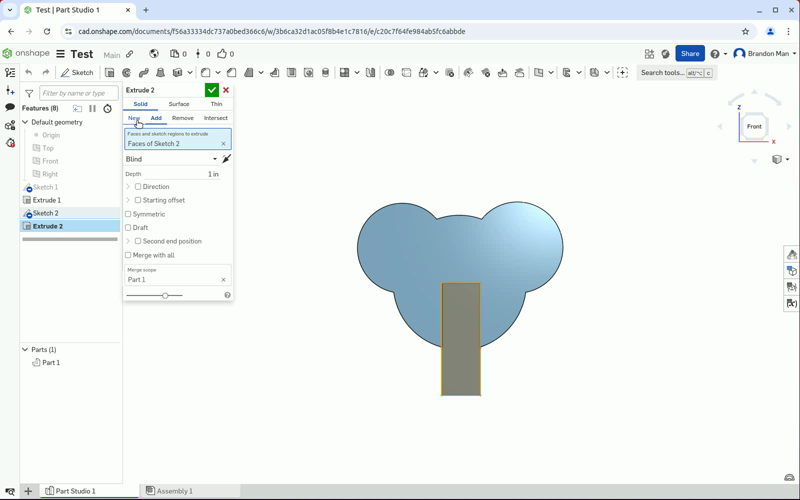
click(137, 120)
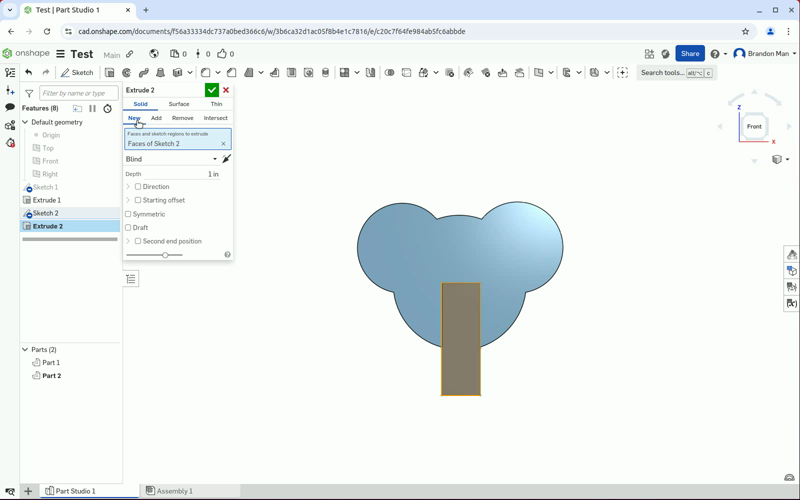
key(tab, 4)
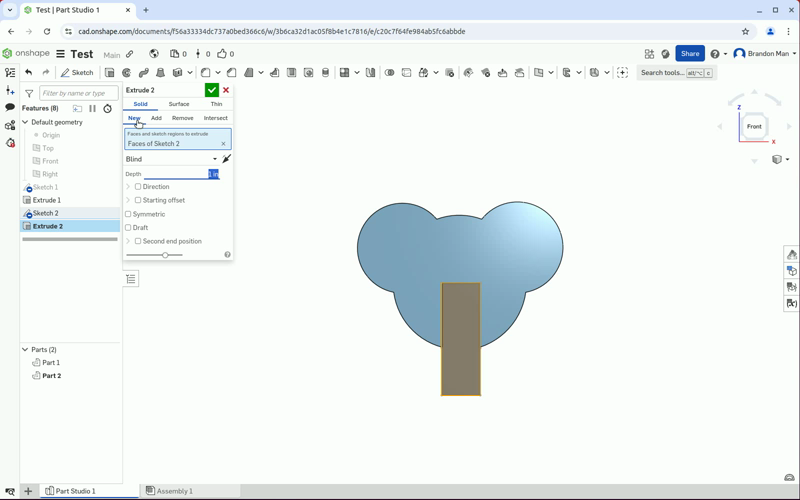
text(2.407)
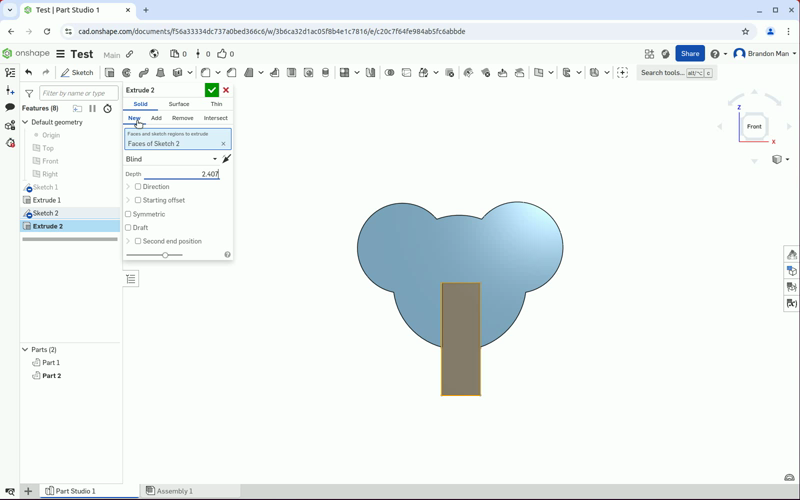
key(enter)
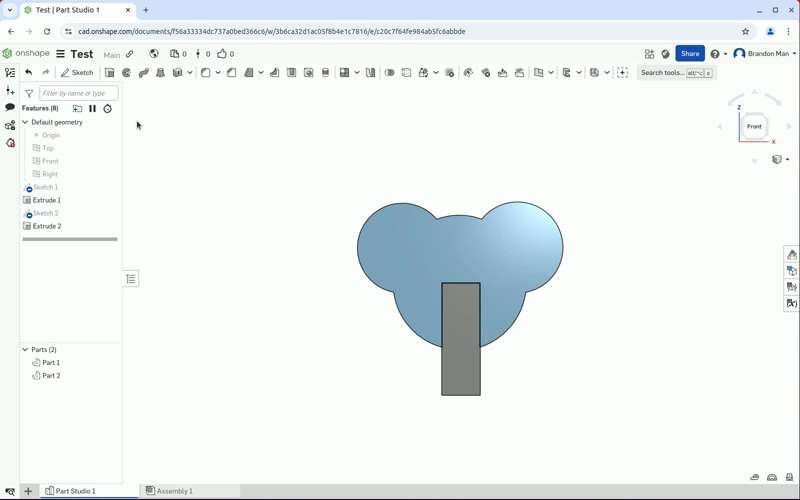
key(shift+h)
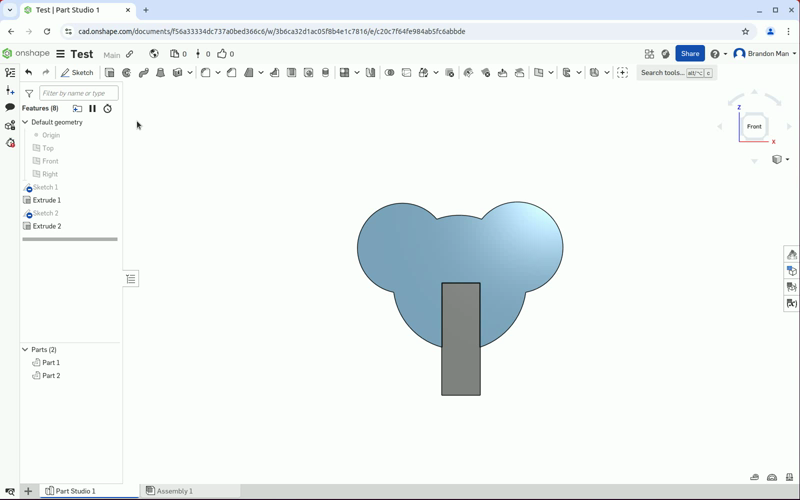
key(shift+h)
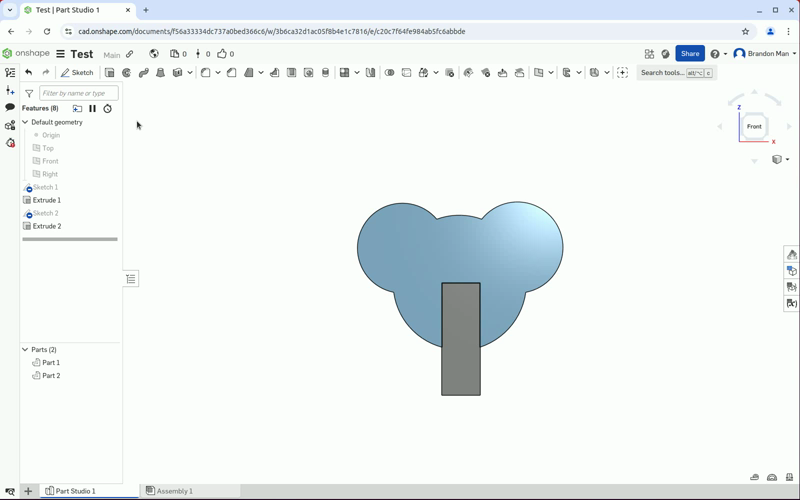
mouse_move(73, 189)
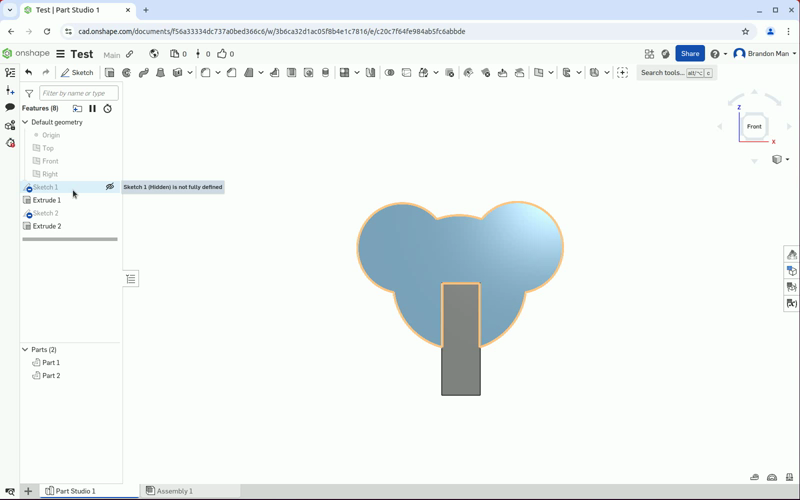
click(73, 189)
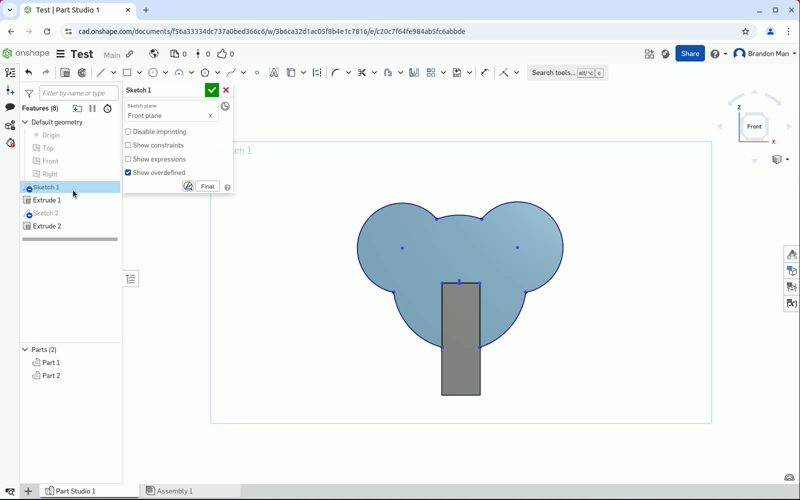
mouse_move(229, 92)
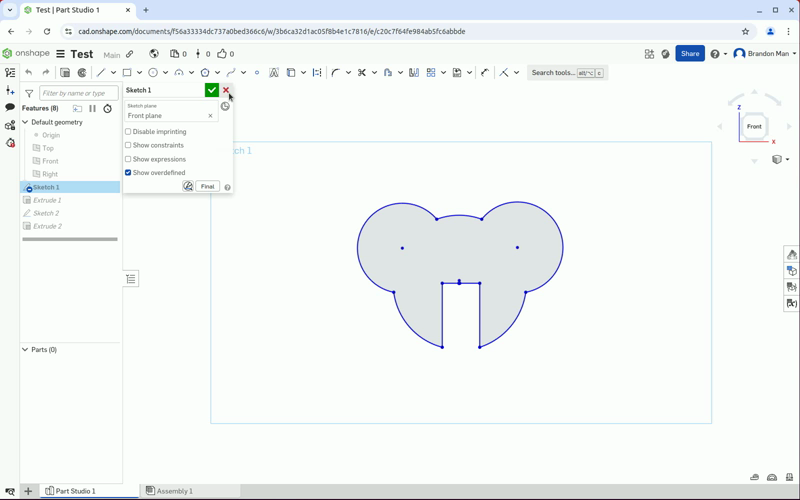
click(229, 92)
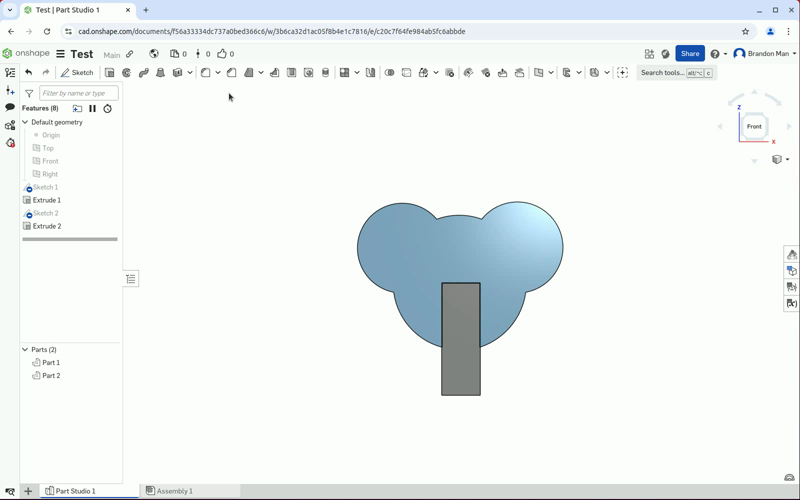
mouse_move(541, 75)
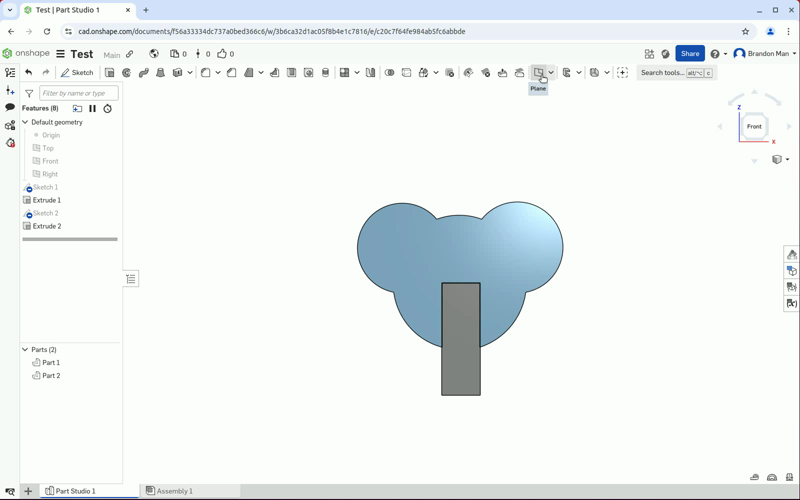
click(541, 75)
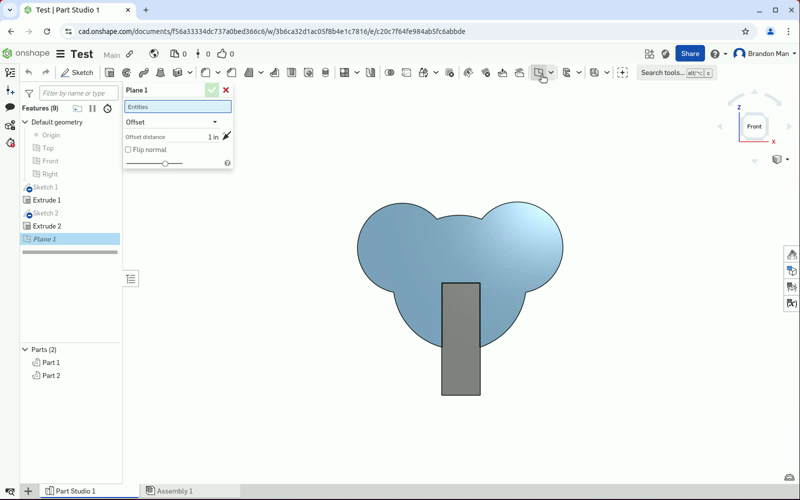
mouse_move(73, 163)
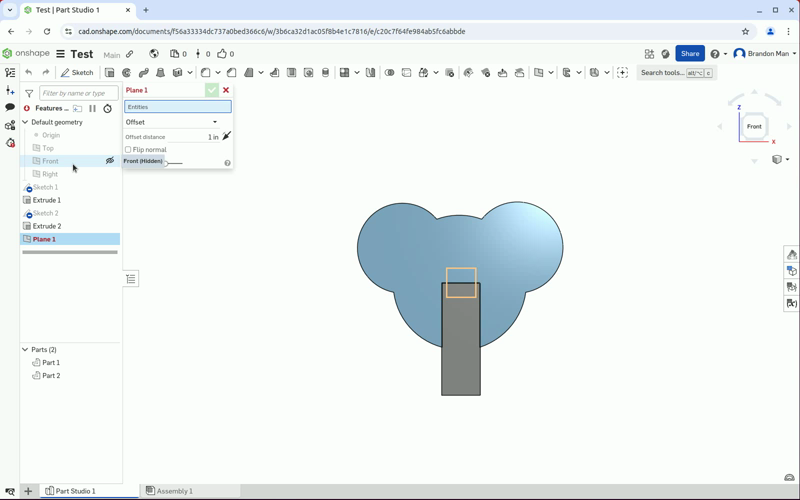
click(73, 163)
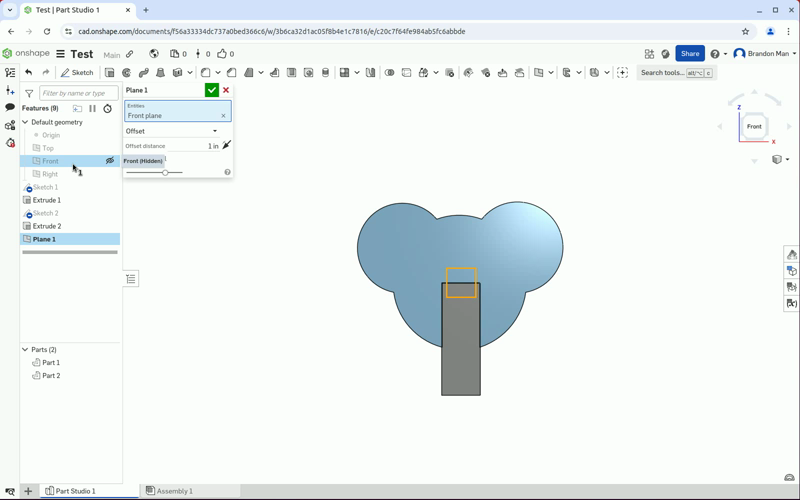
key(tab, 2)
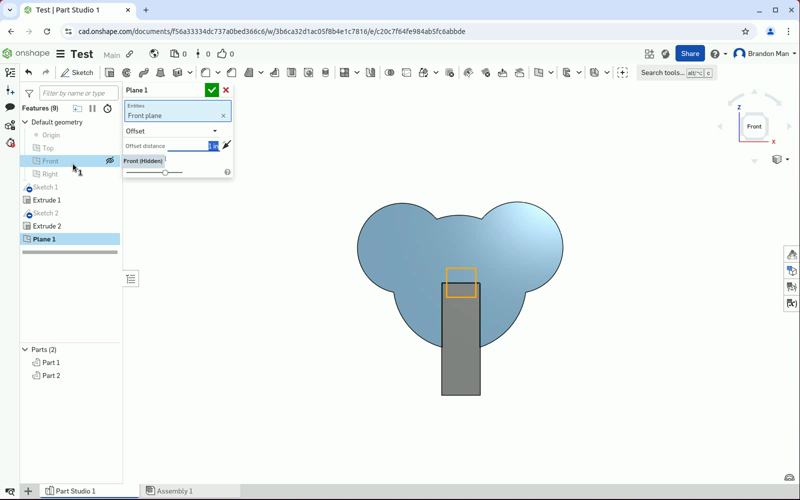
text(2.403)
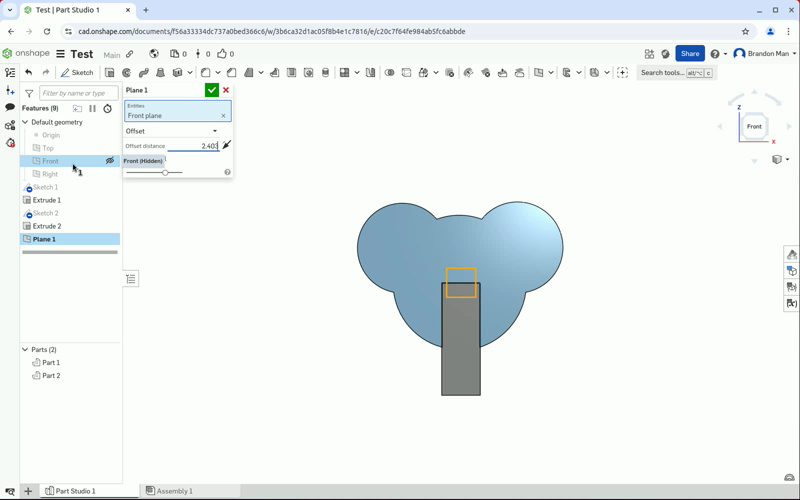
key(enter, 2)
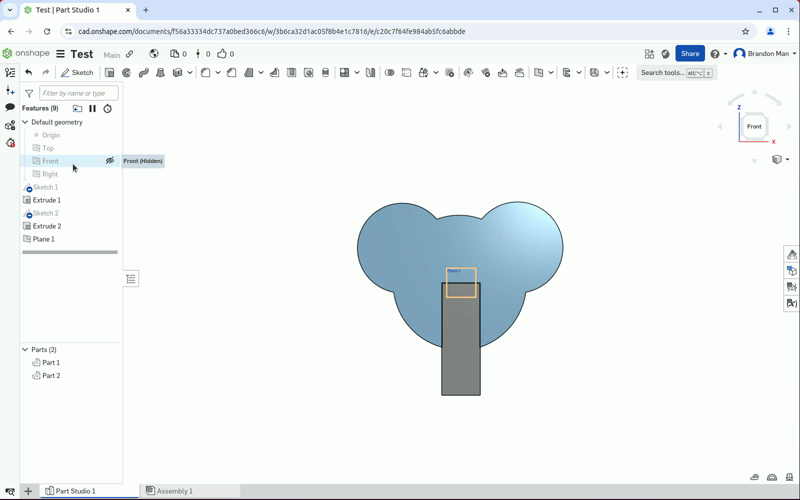
key(shift+s)
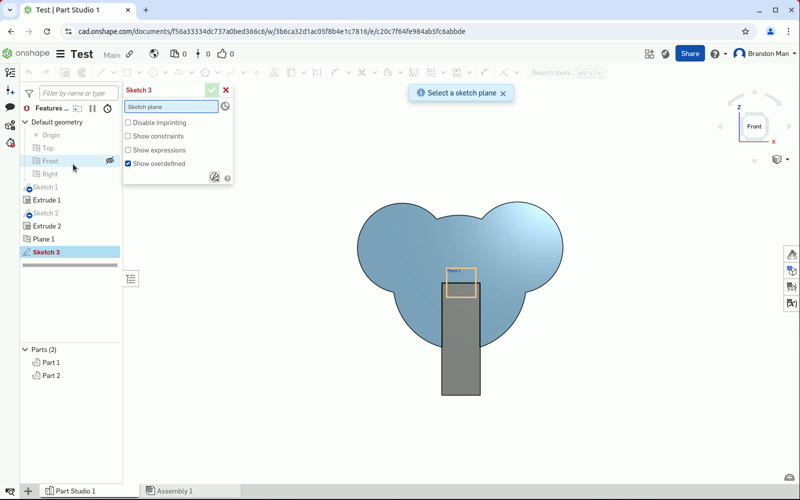
mouse_move(73, 241)
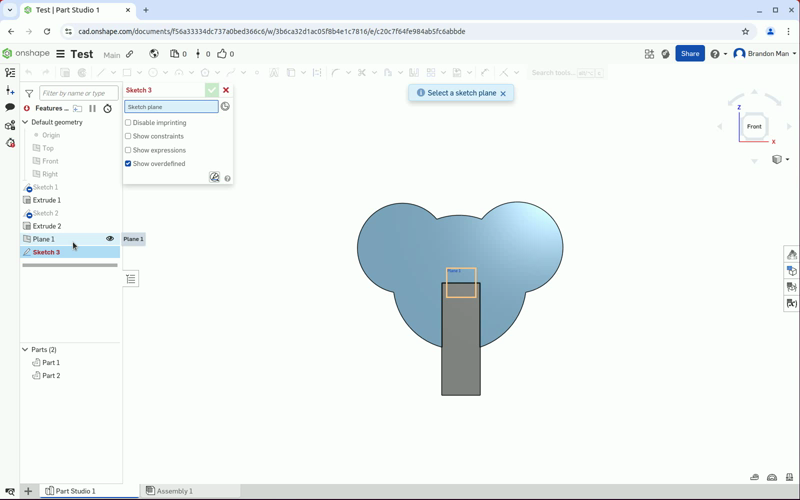
click(73, 241)
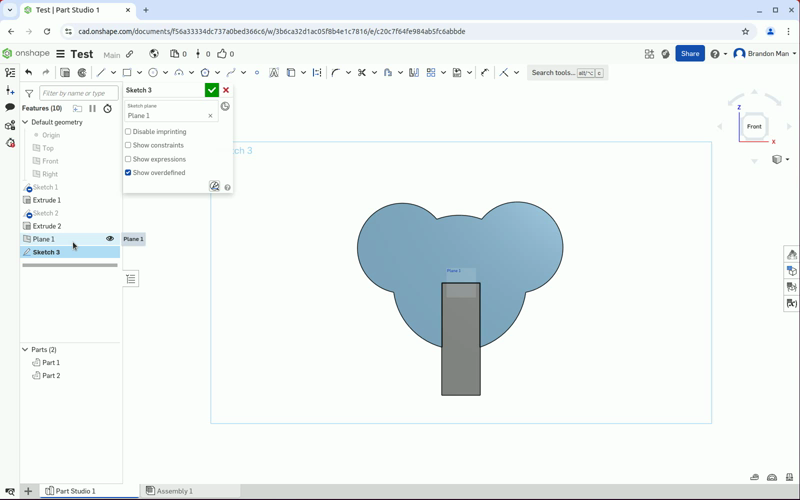
mouse_move(73, 352)
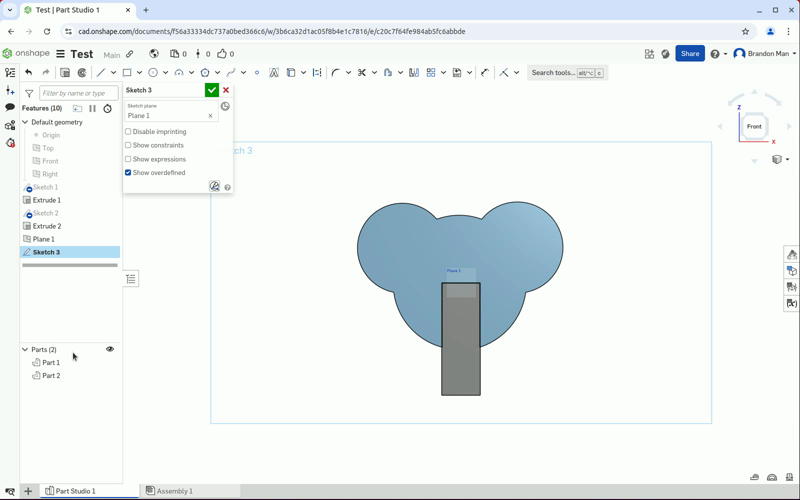
key(y)
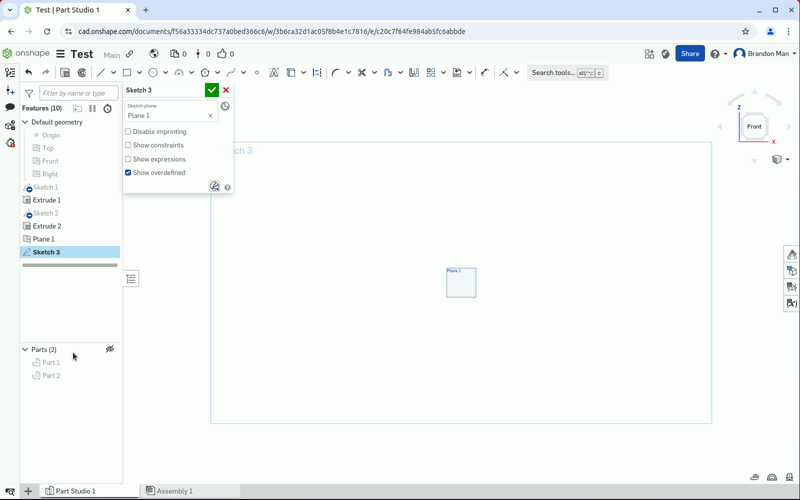
key(l)
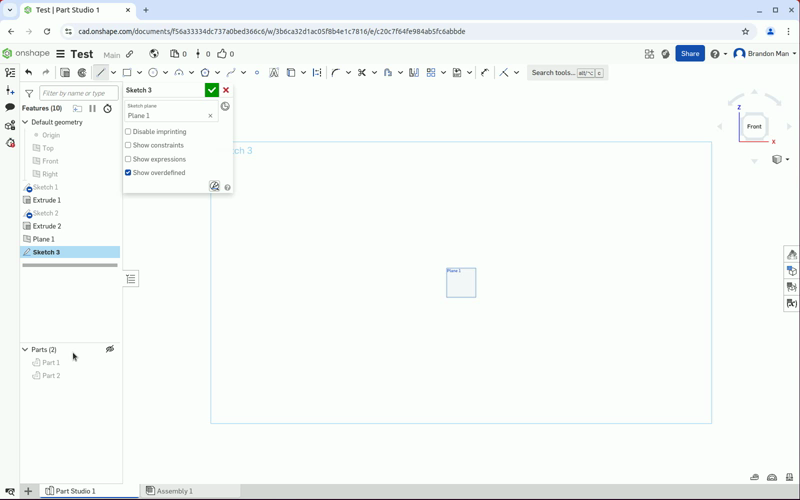
key_down(shift)
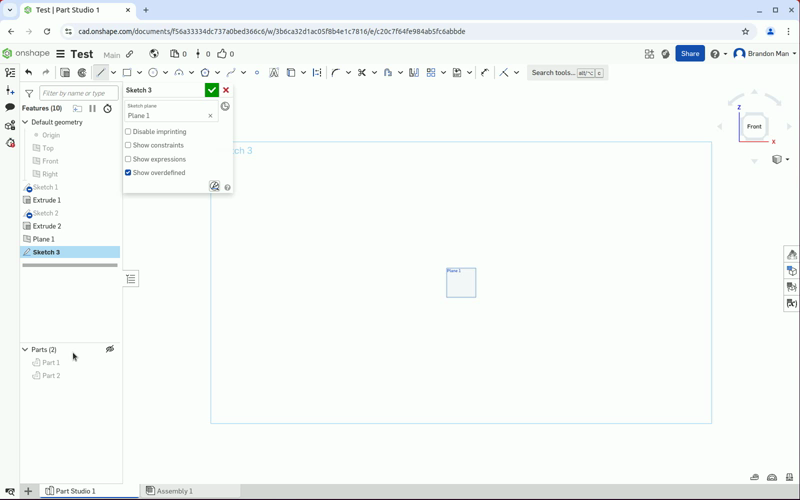
mouse_move(441, 395)
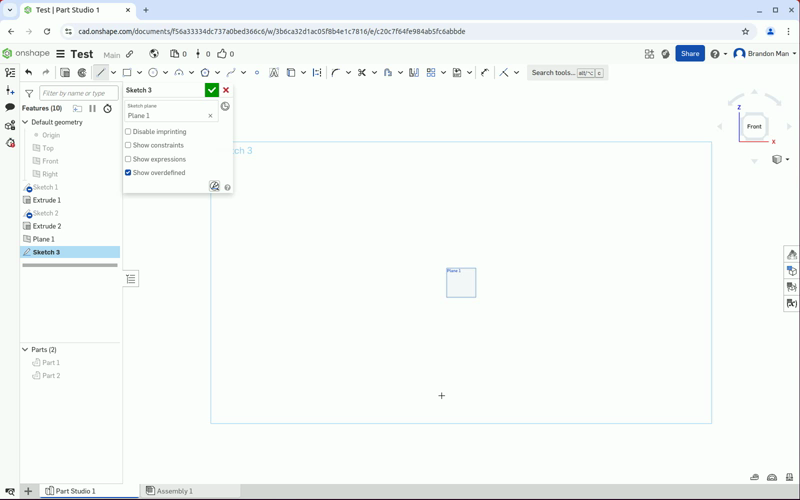
click(441, 395)
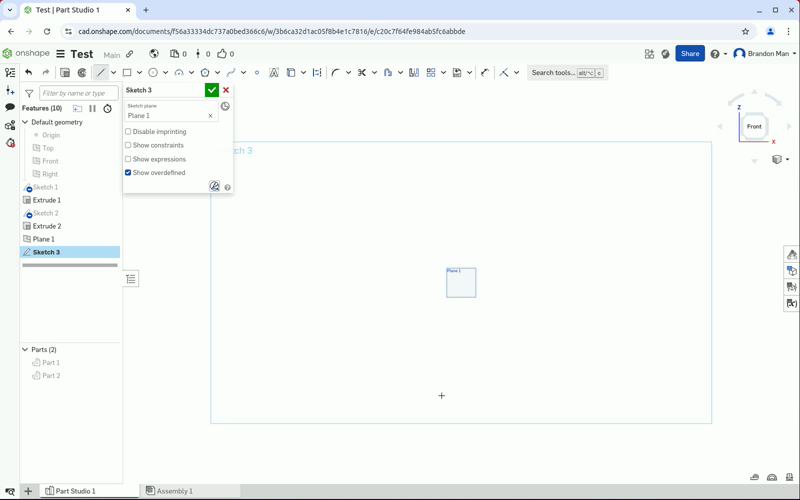
key_up(shift)
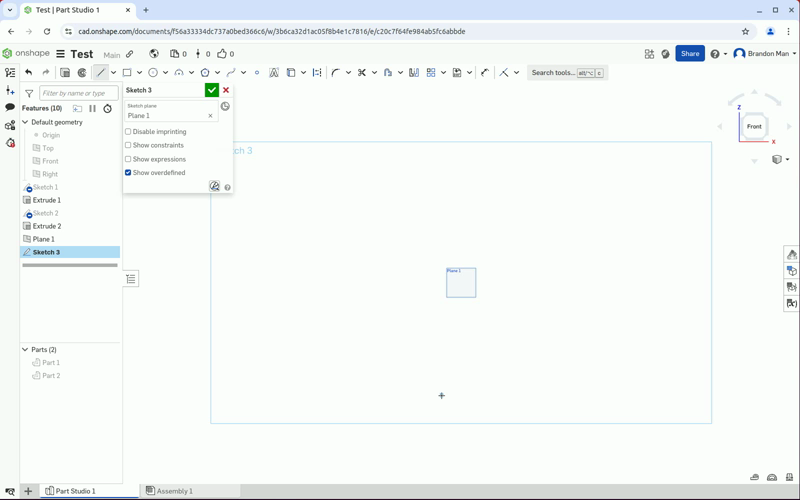
key_down(shift)
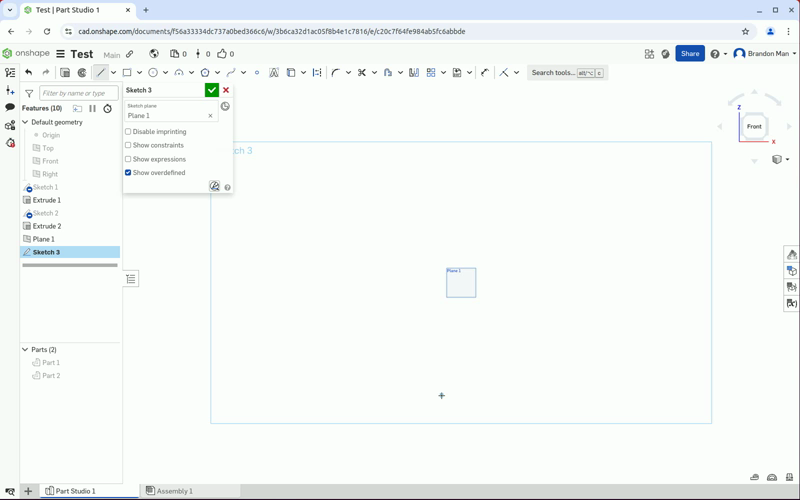
mouse_move(471, 395)
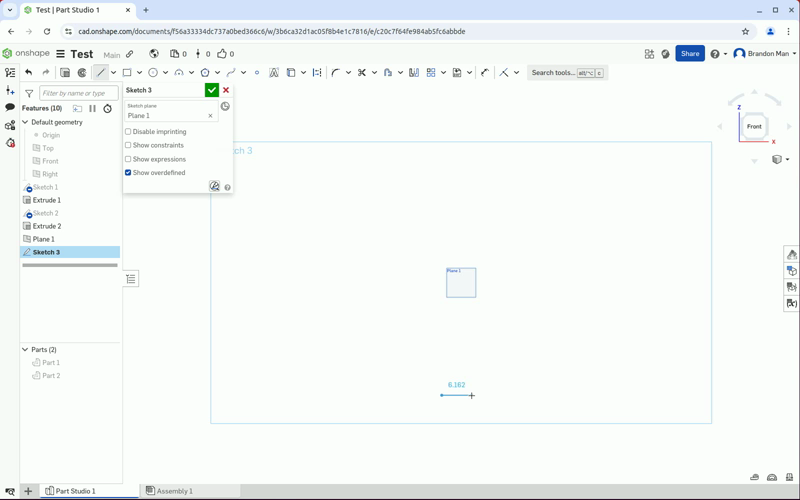
mouse_move(480, 395)
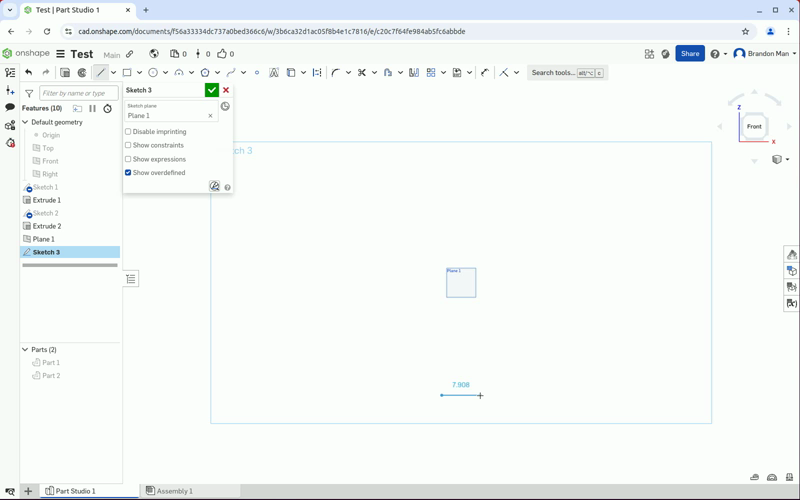
click(480, 395)
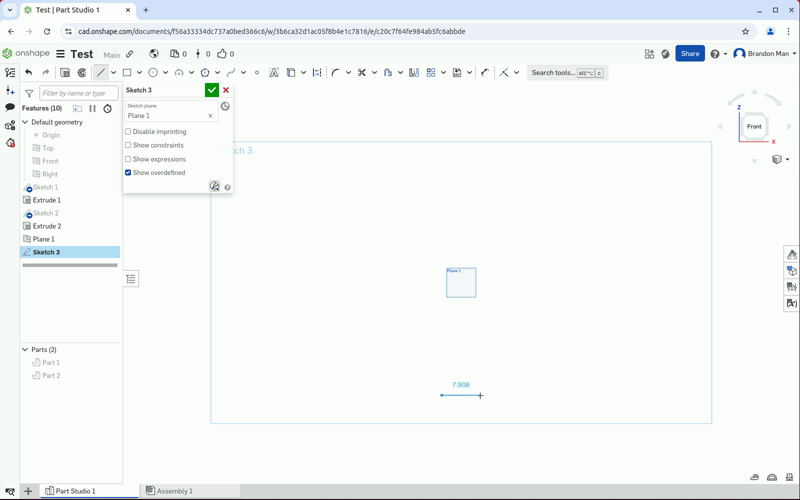
key_up(shift)
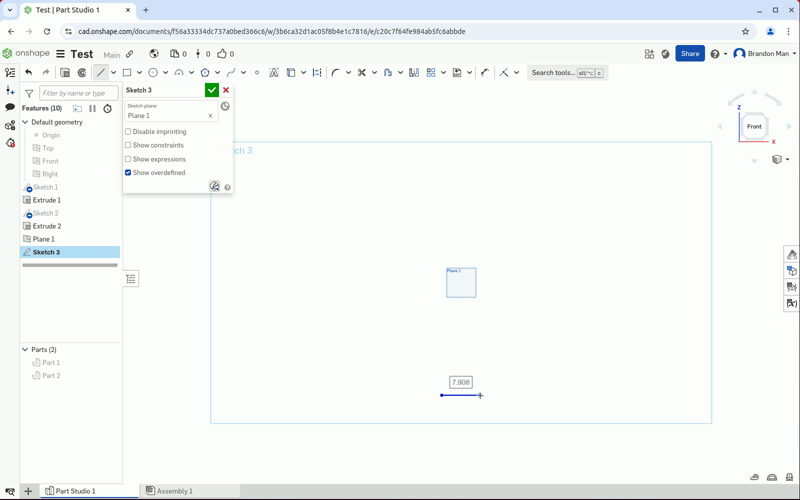
key_down(shift)
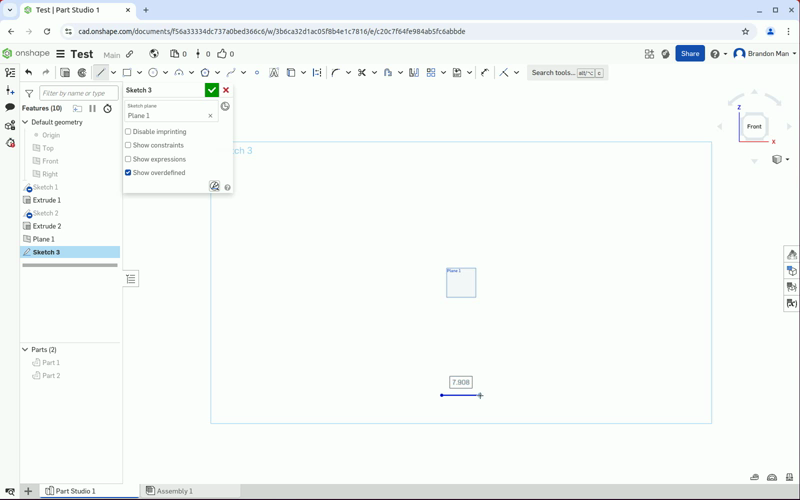
mouse_move(510, 395)
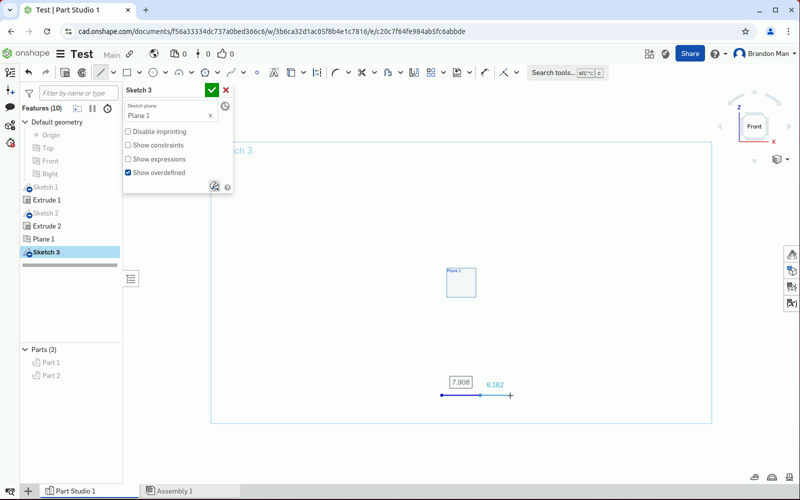
mouse_move(480, 348)
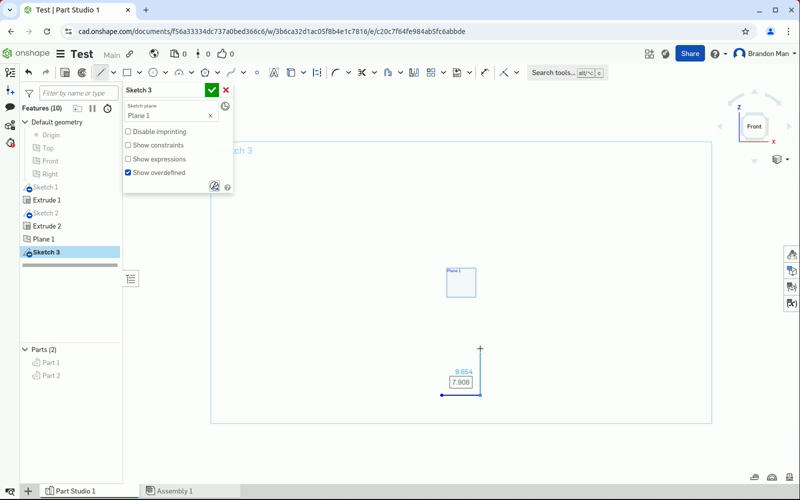
click(480, 348)
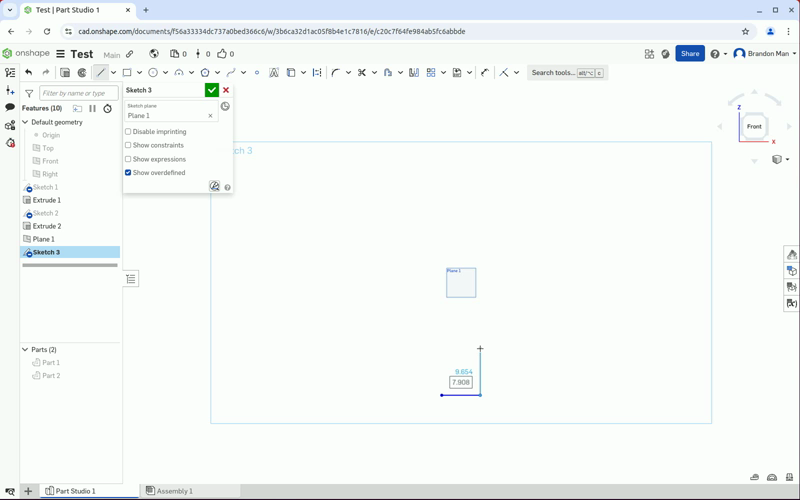
key_up(shift)
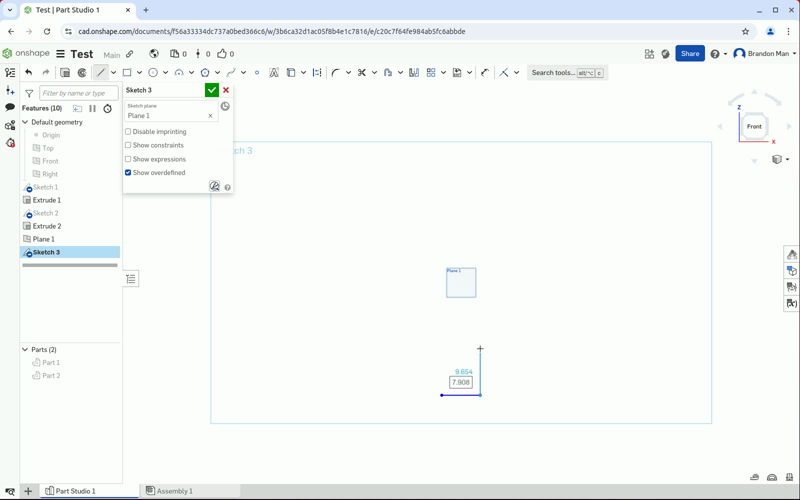
key_down(shift)
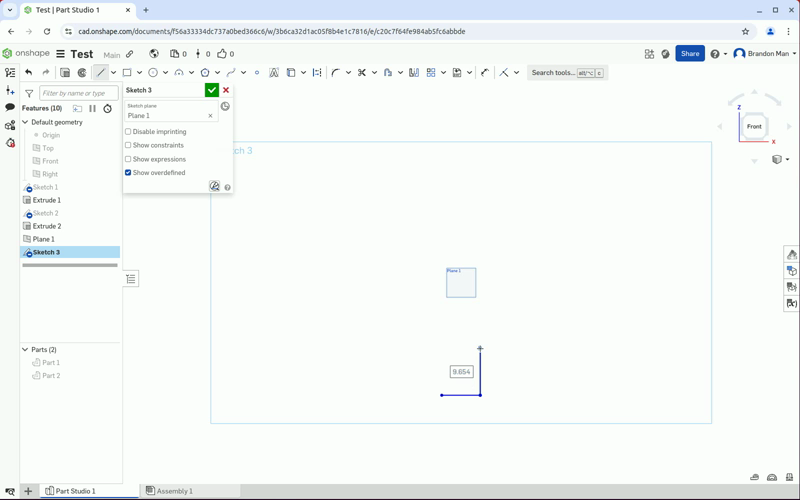
mouse_move(480, 282)
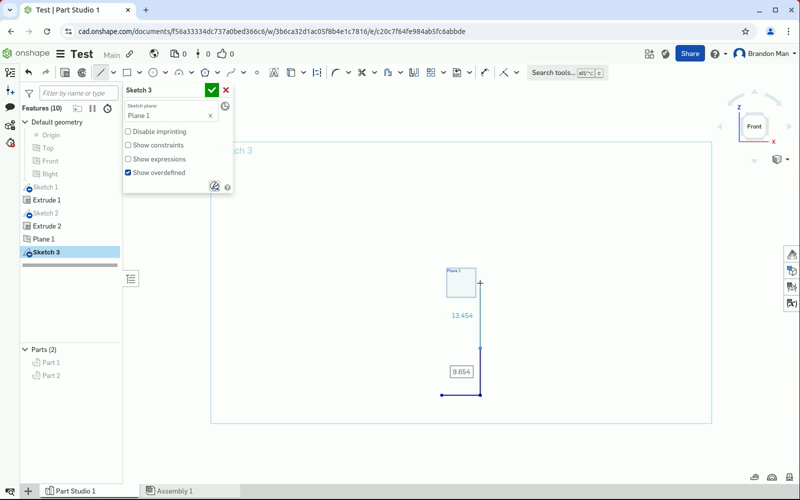
click(480, 282)
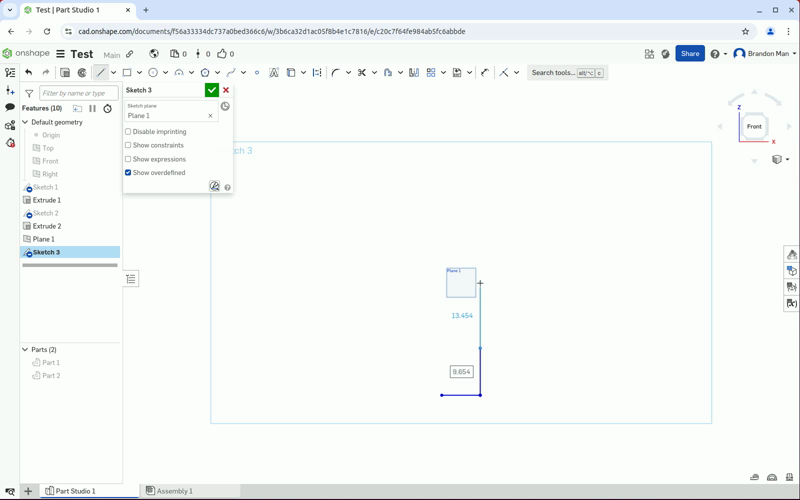
key_up(shift)
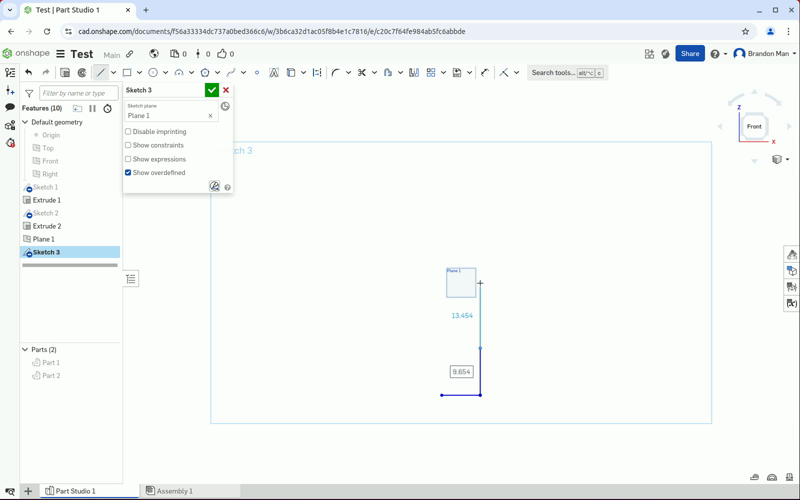
key_down(shift)
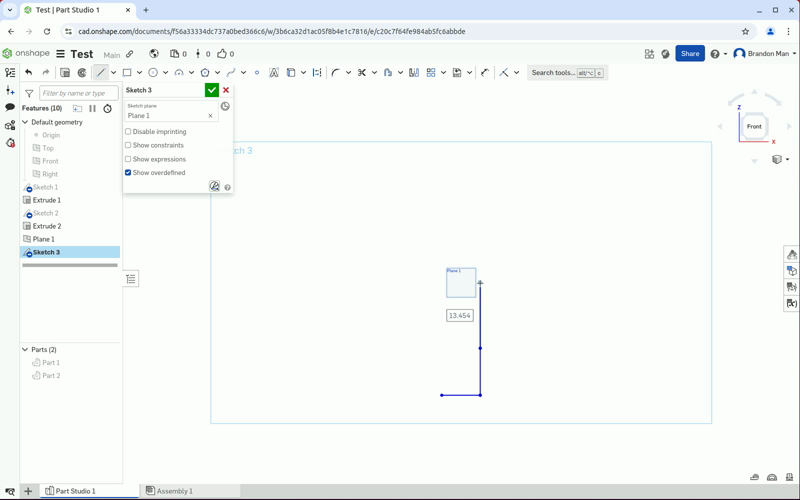
mouse_move(510, 282)
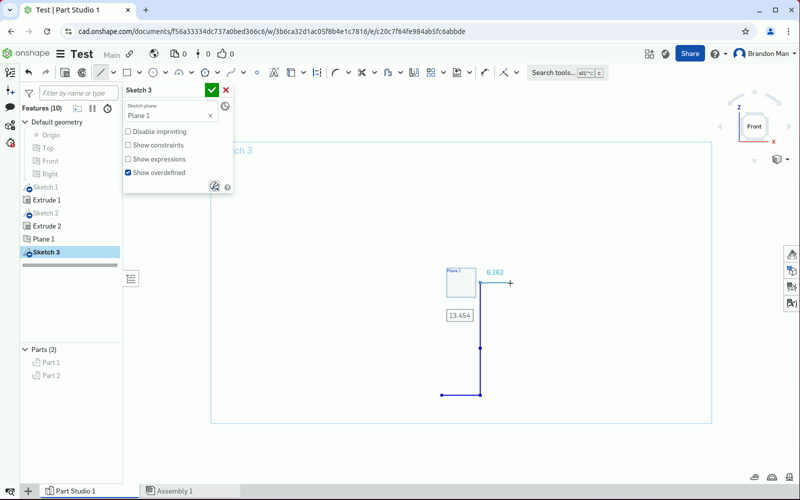
mouse_move(441, 282)
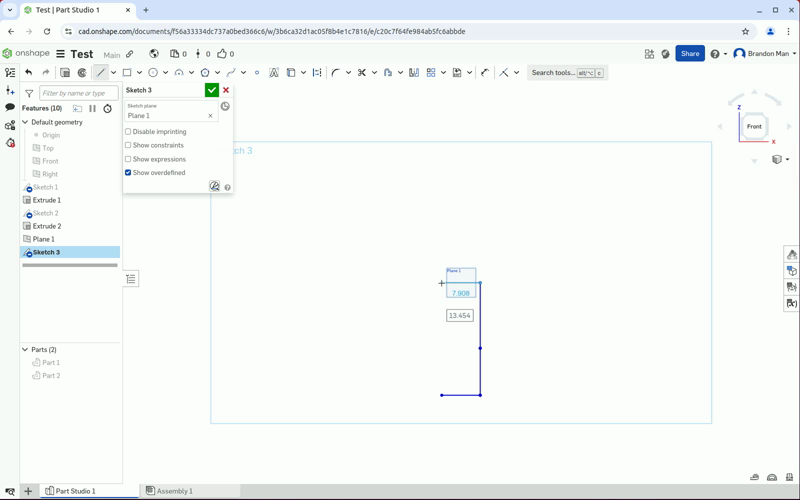
click(441, 282)
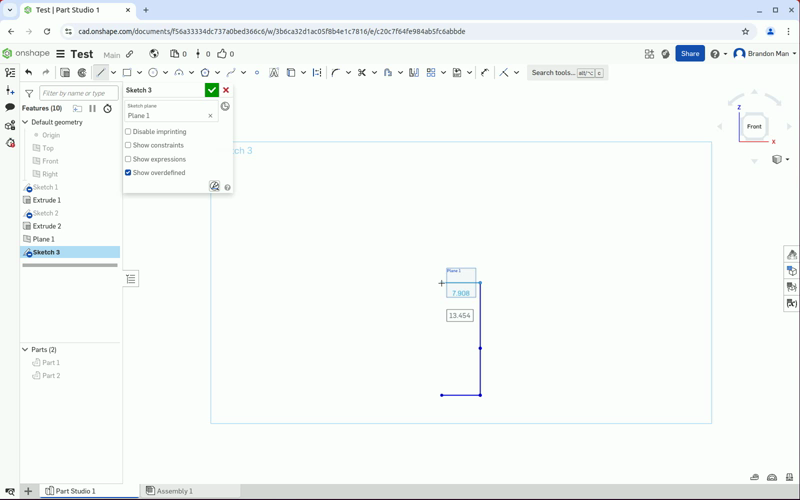
key_up(shift)
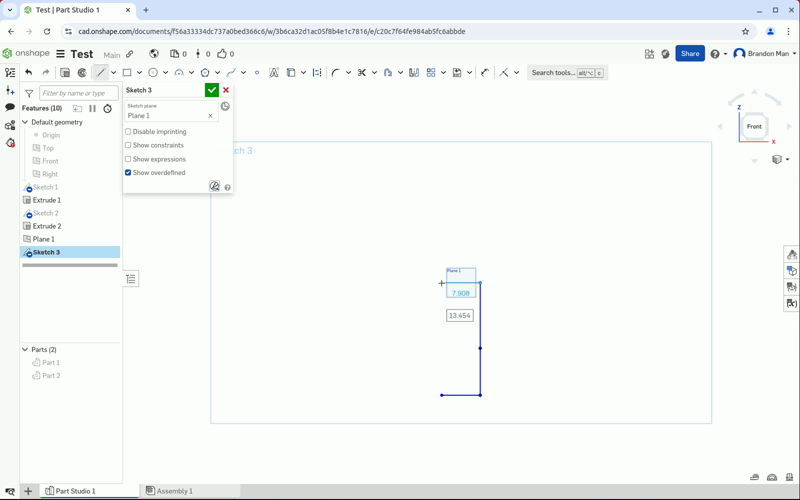
key_down(shift)
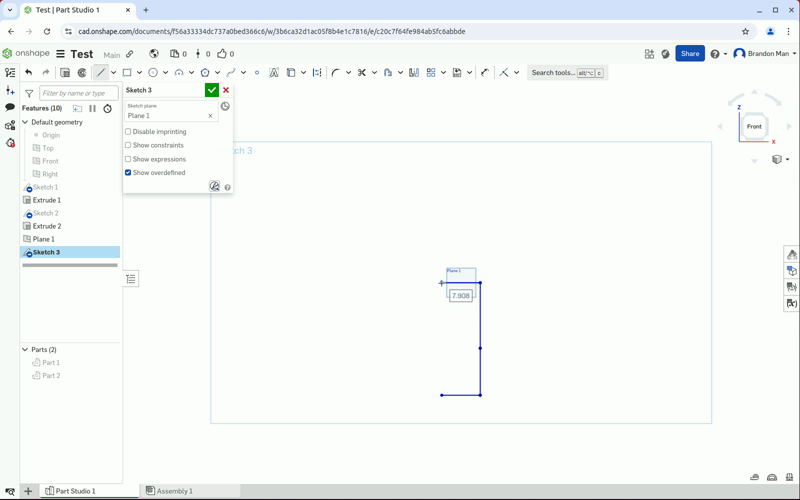
mouse_move(441, 348)
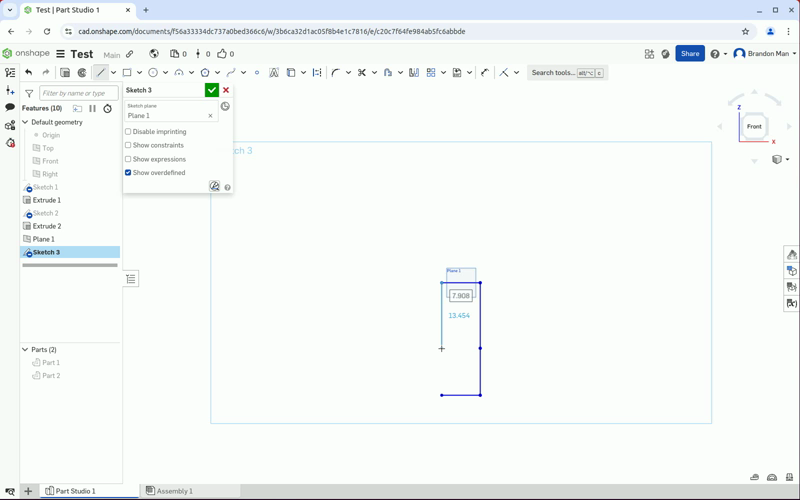
click(441, 348)
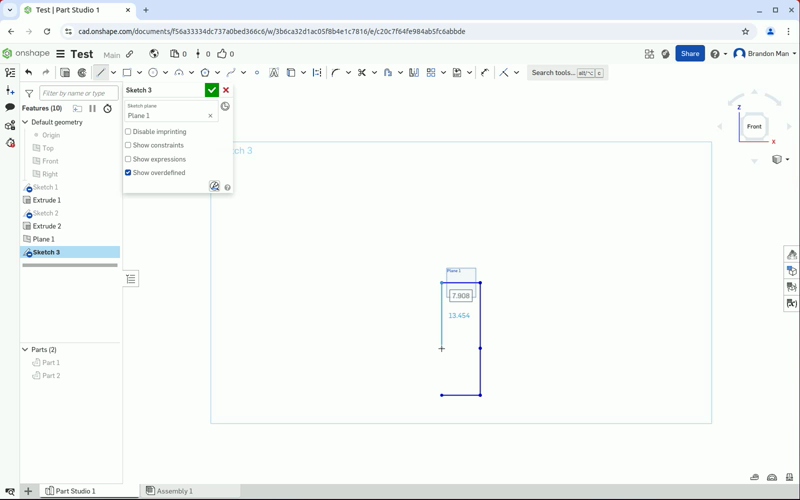
key_up(shift)
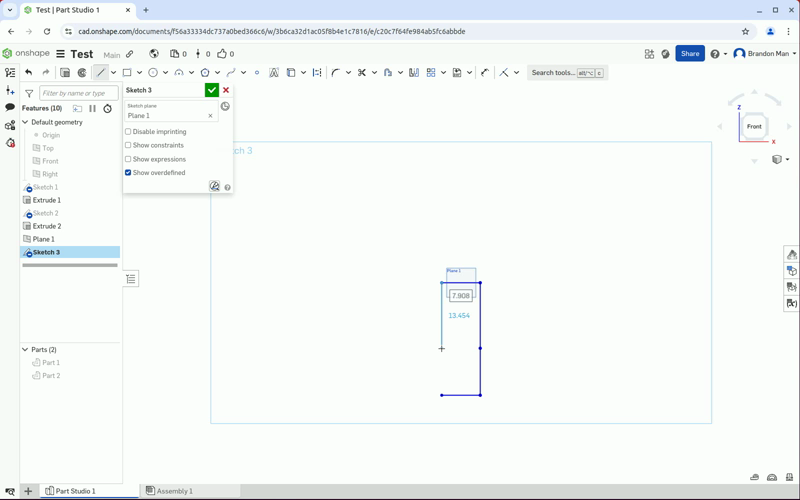
mouse_move(471, 348)
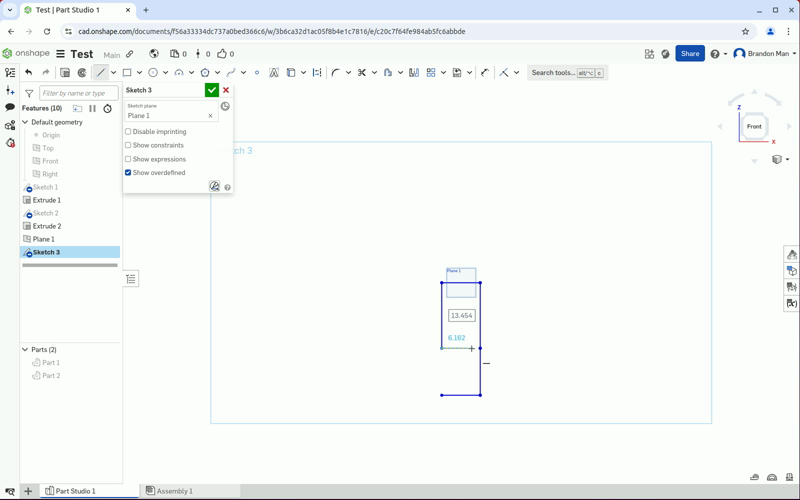
key_down(shift)
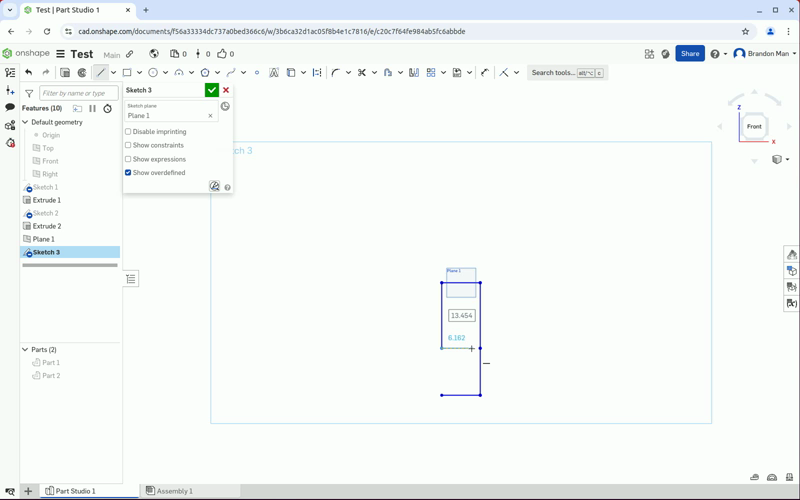
mouse_move(441, 395)
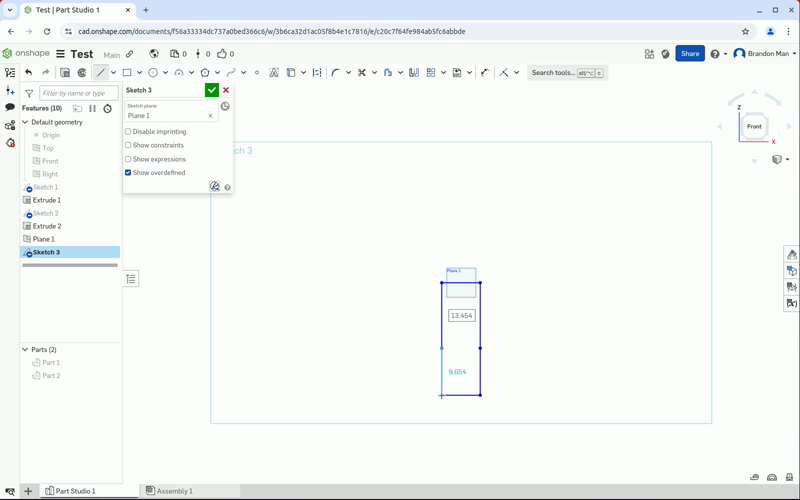
key_up(shift)
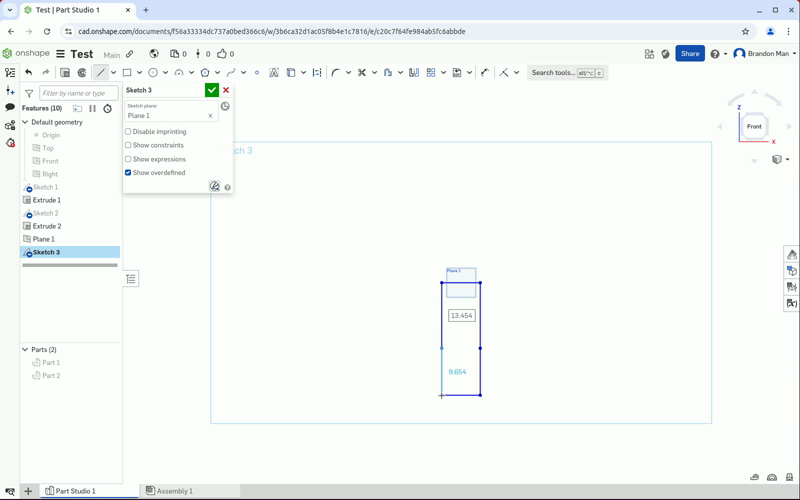
click(441, 395)
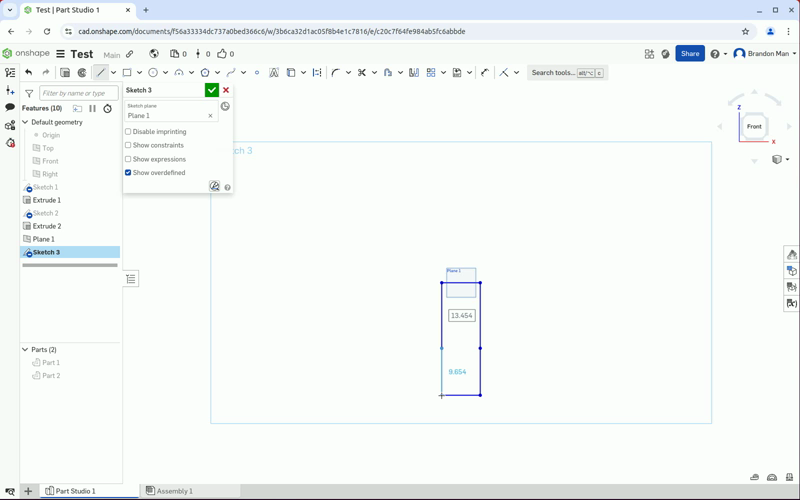
key(esc)
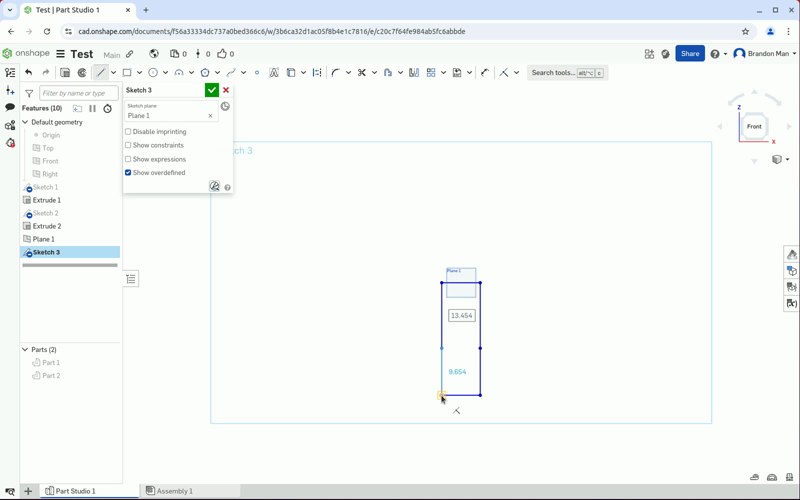
mouse_move(469, 309)
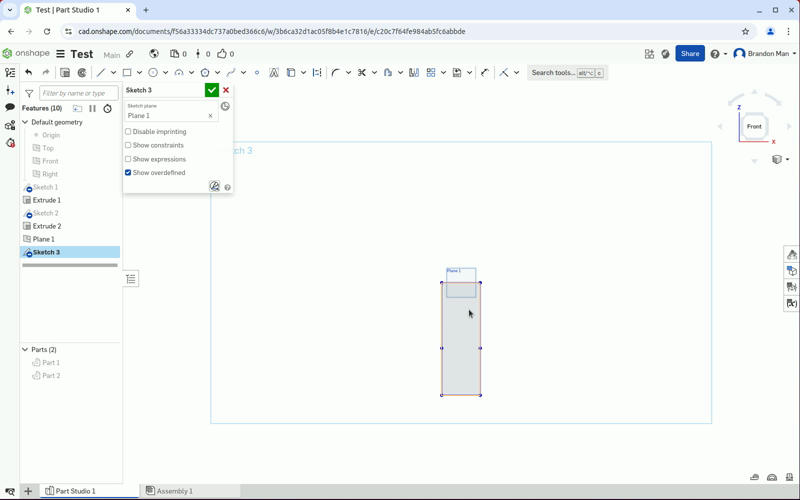
click(469, 309)
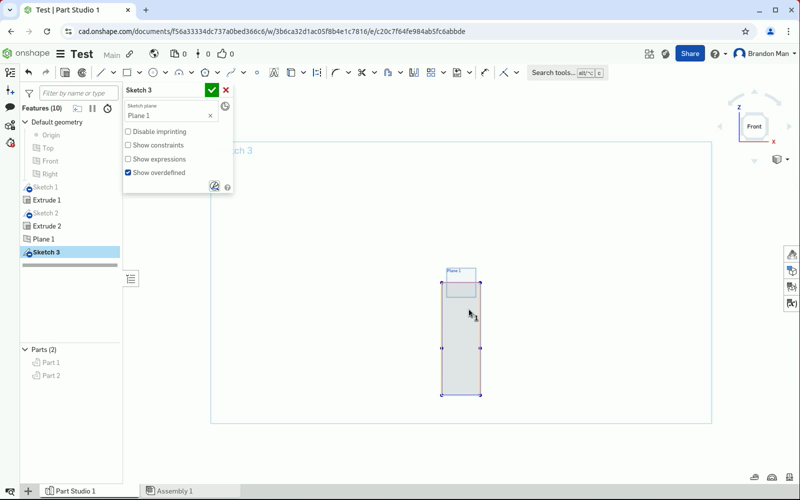
mouse_move(73, 352)
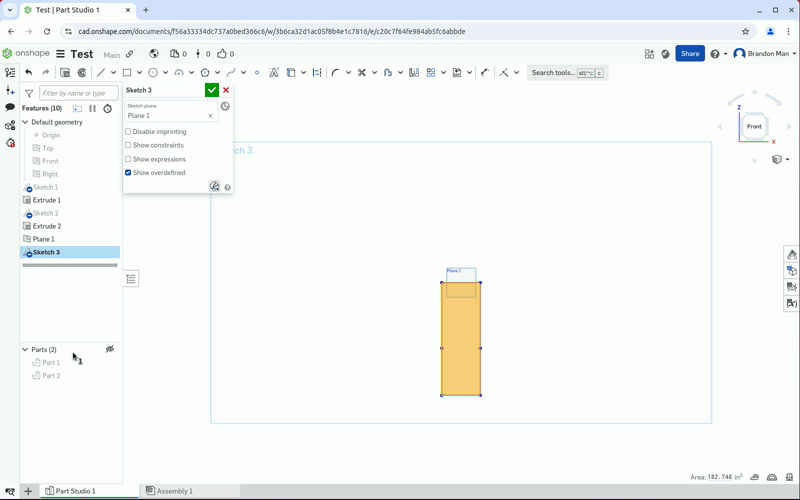
key(shift+y)
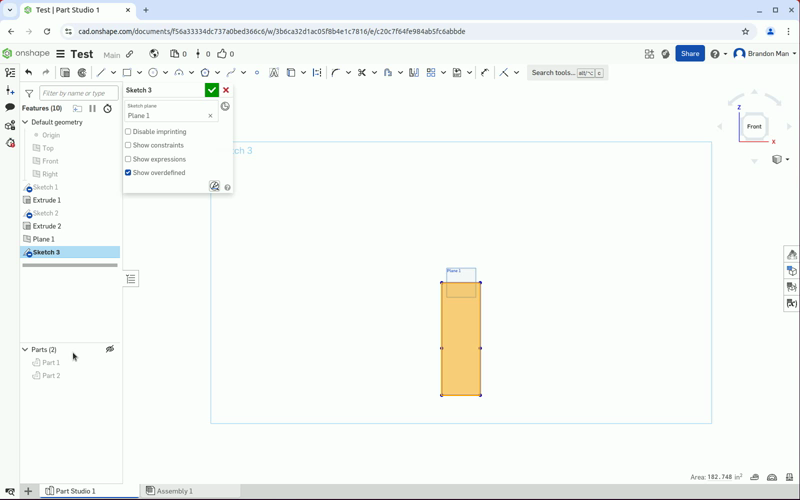
key(shift+e)
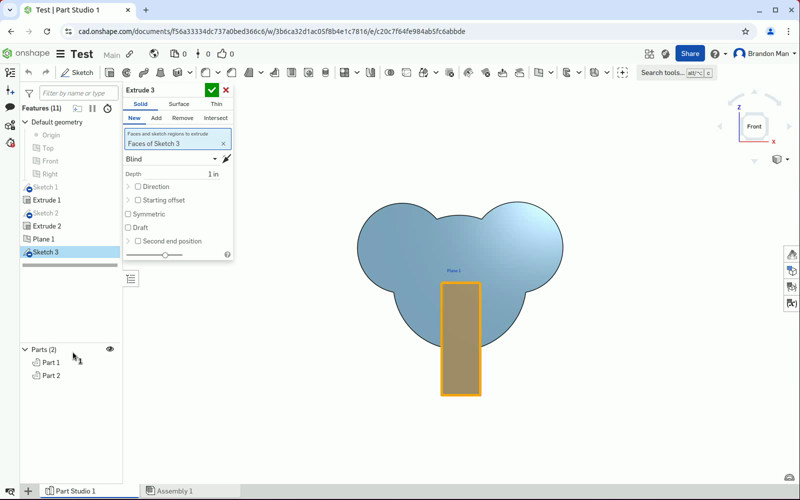
mouse_move(143, 106)
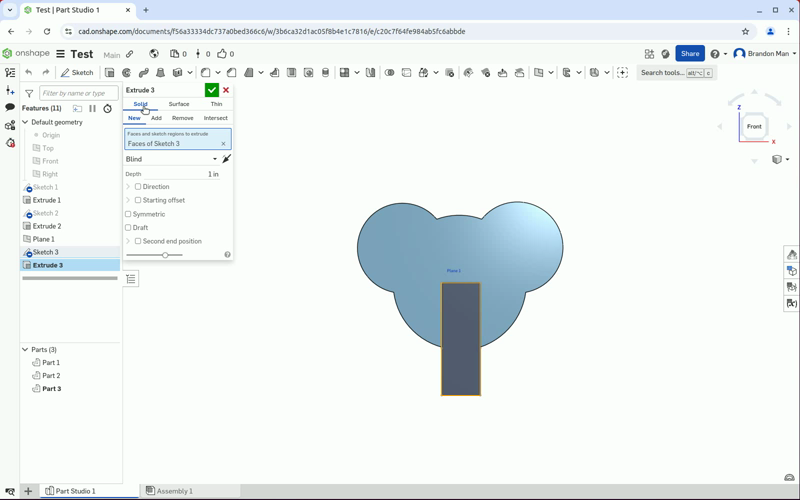
click(143, 106)
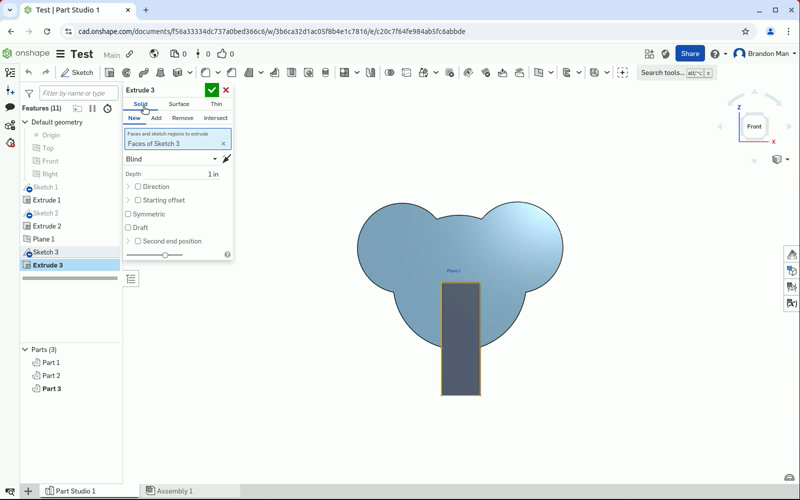
mouse_move(137, 120)
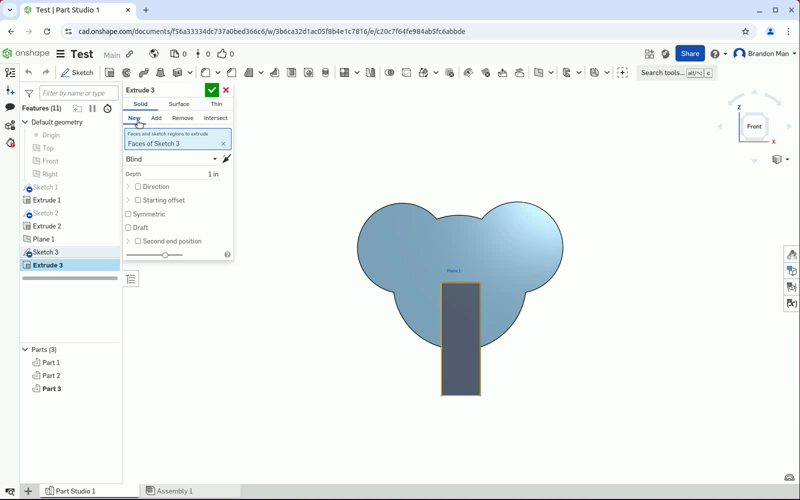
click(137, 120)
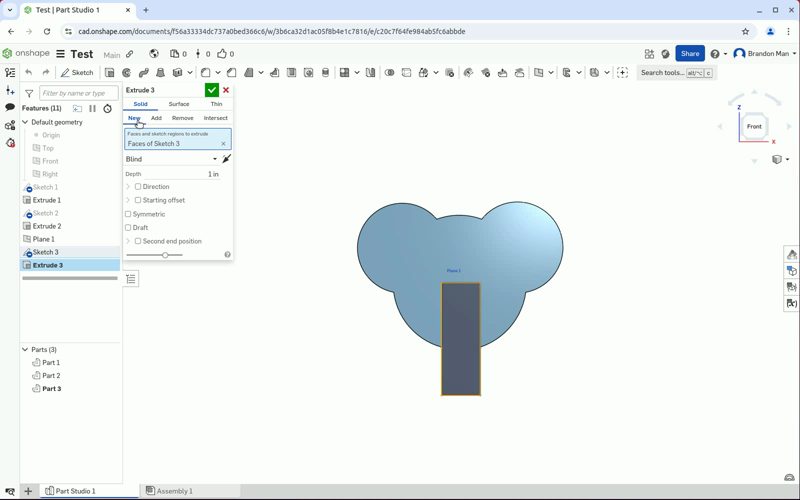
key(tab, 4)
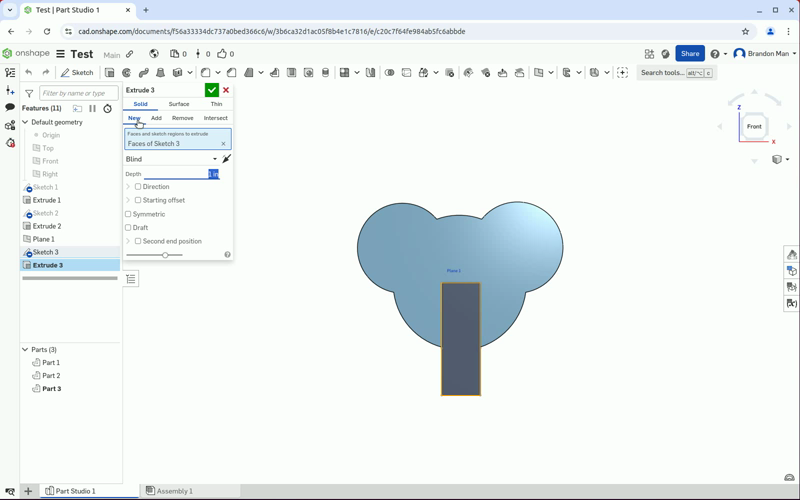
text(2.407)
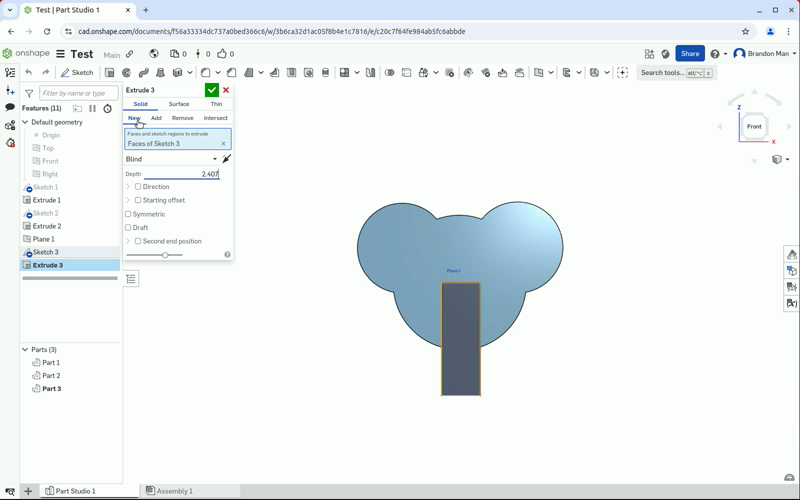
key(enter)
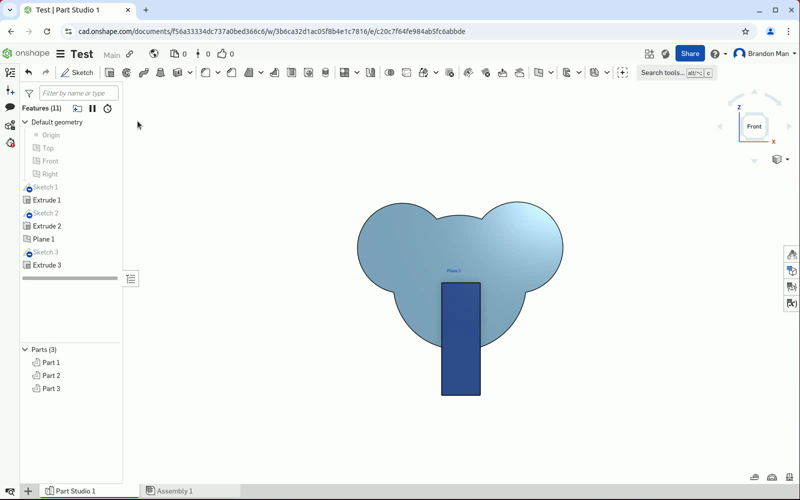
key(shift+h)
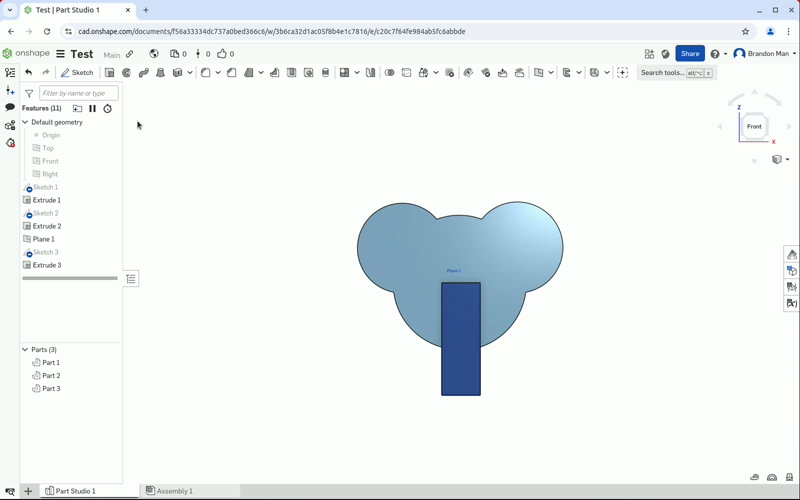
key(shift+h)
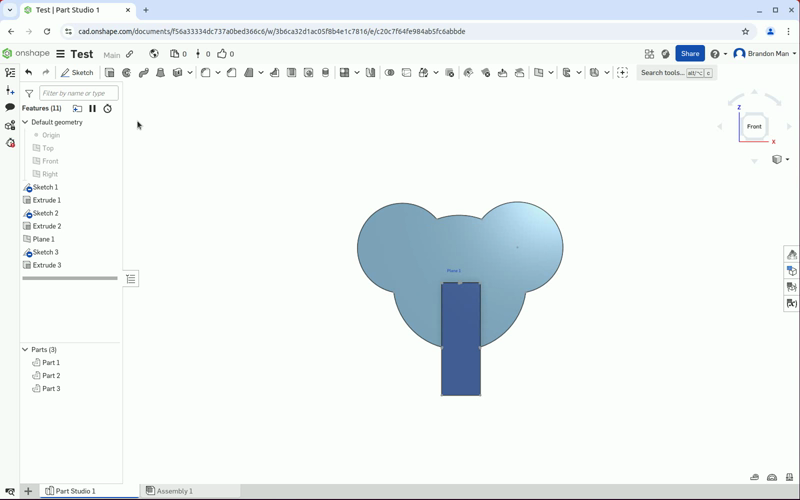
key(shift+7)
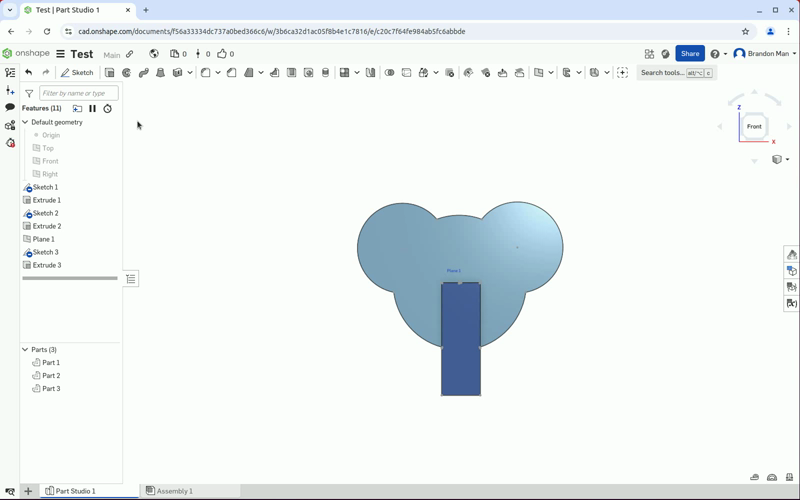
key(left, 2)
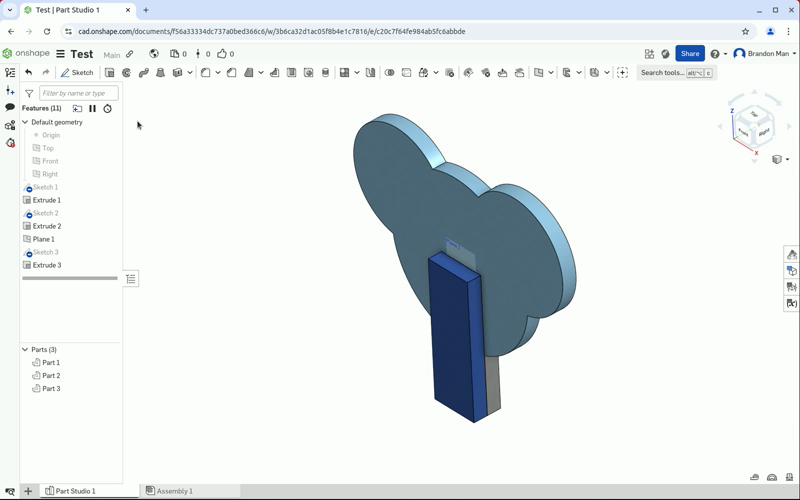
key(down, 2)
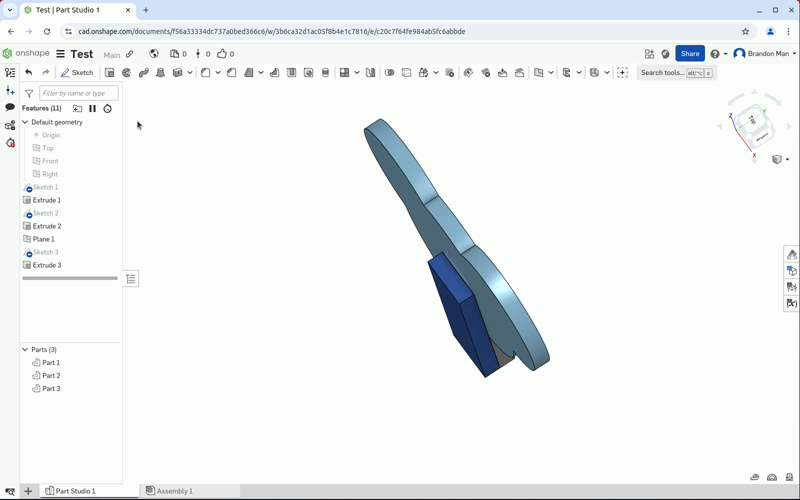
key(up, 2)
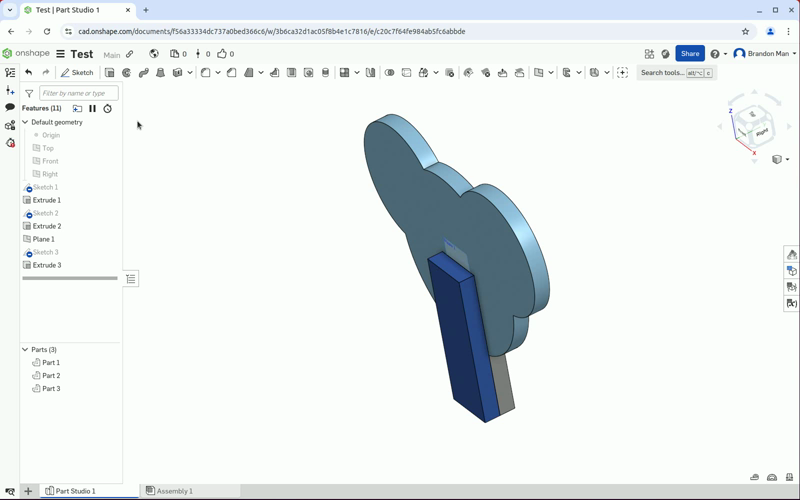
key(right, 2)
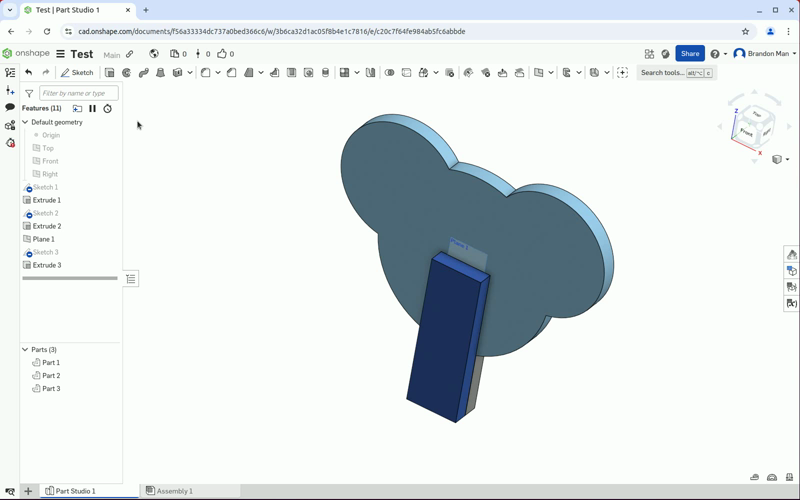
mouse_move(73, 189)
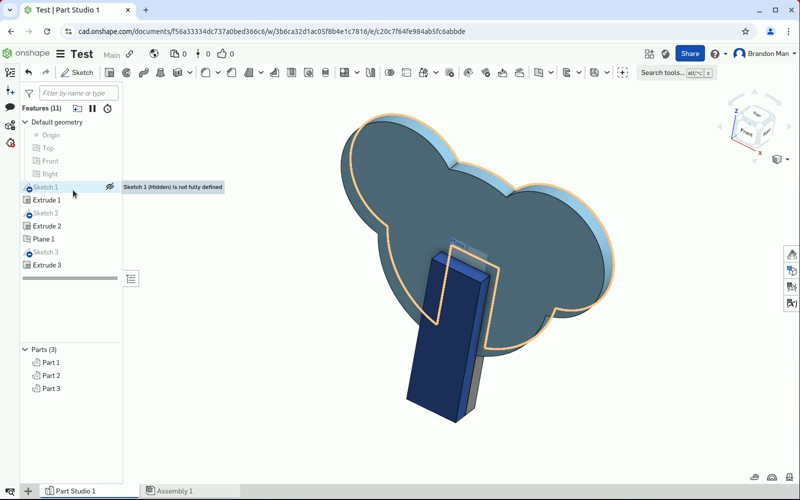
click(73, 189)